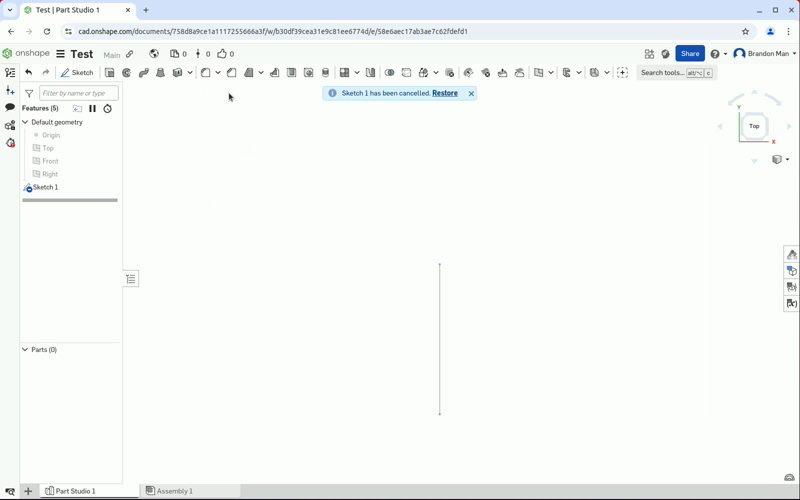
key(shift+h)
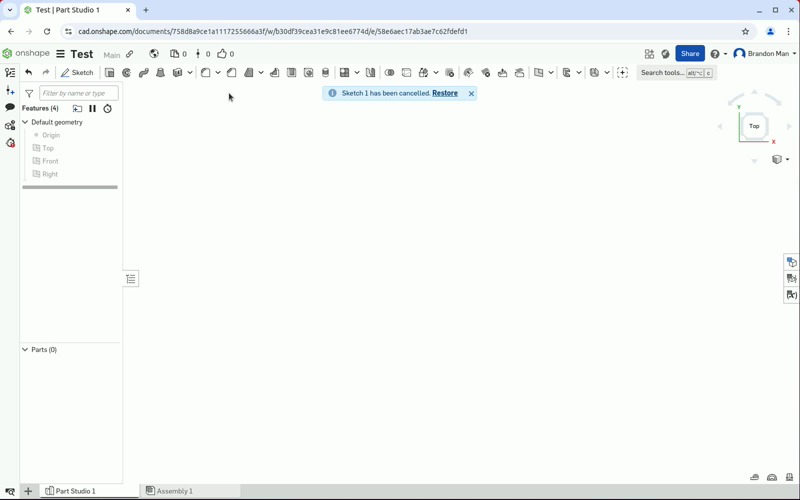
mouse_move(73, 352)
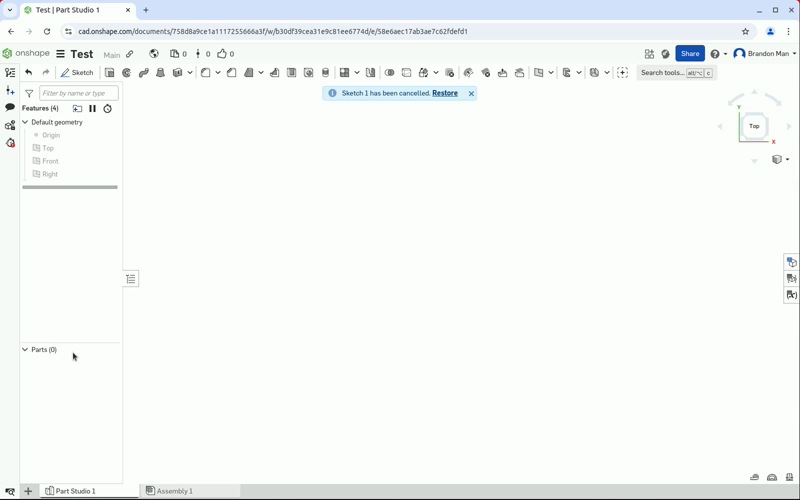
key(y)
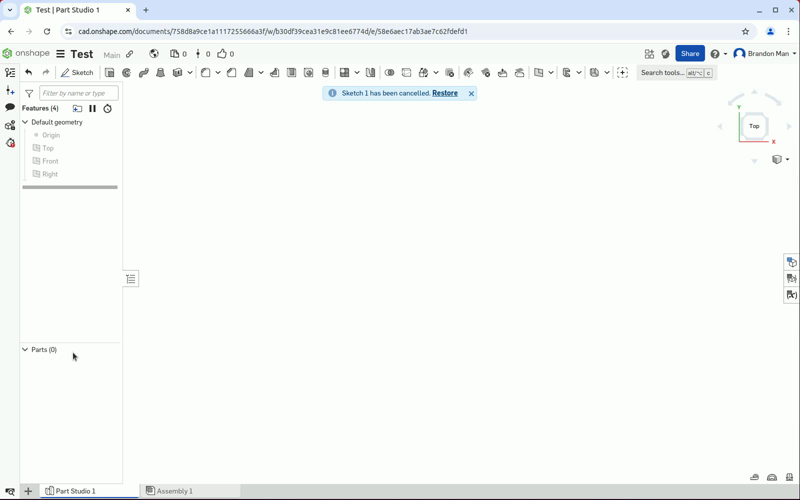
key(shift+p)
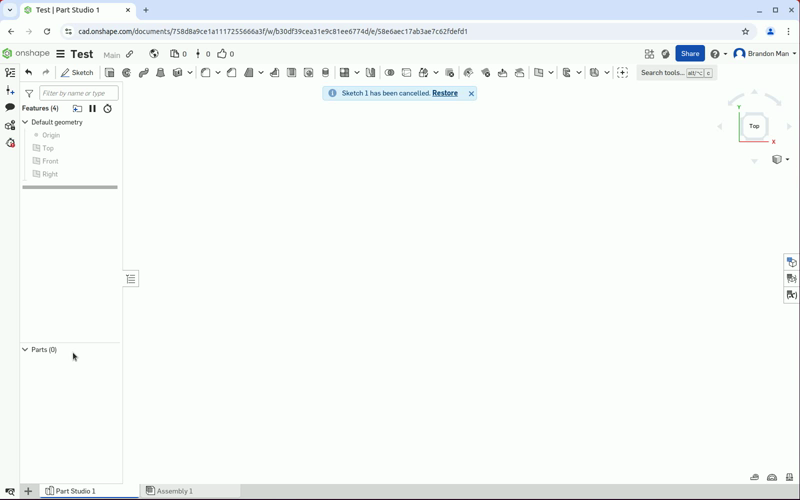
key(space)
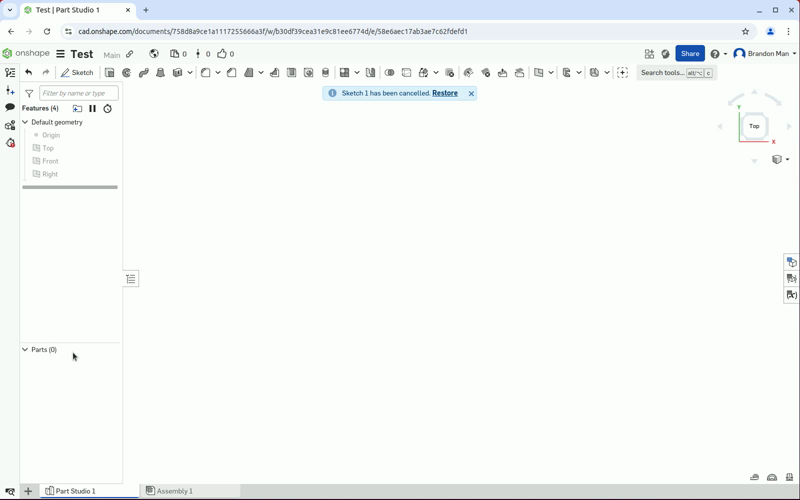
key_down(shift)
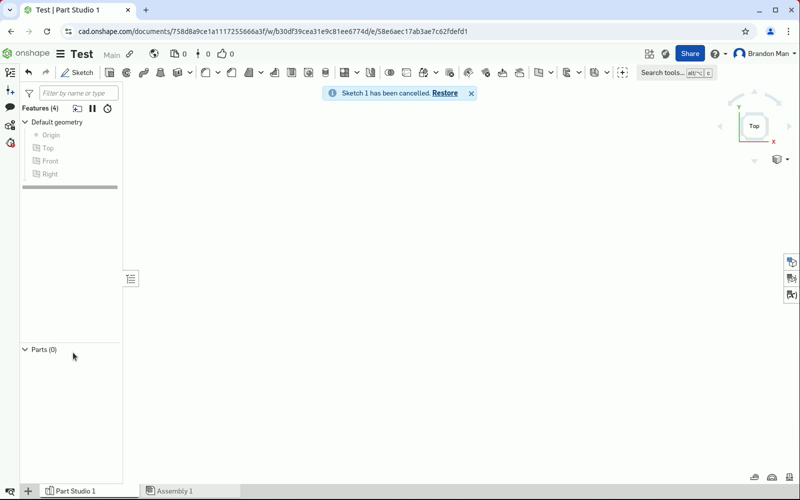
key(up)
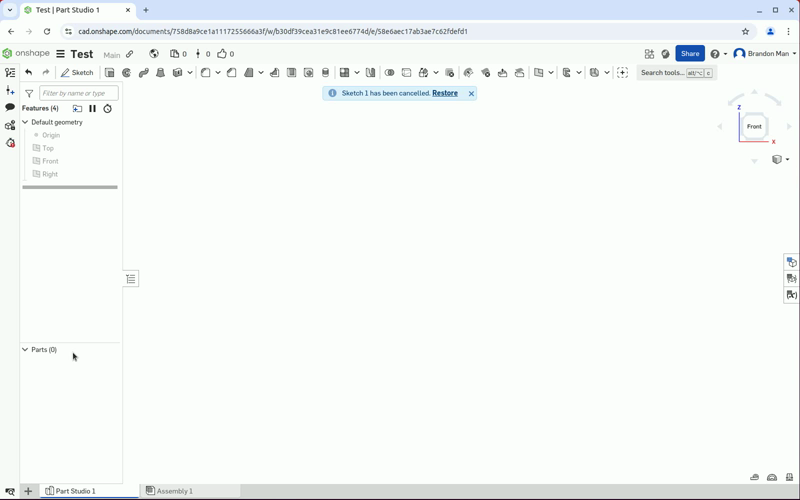
key_up(shift)
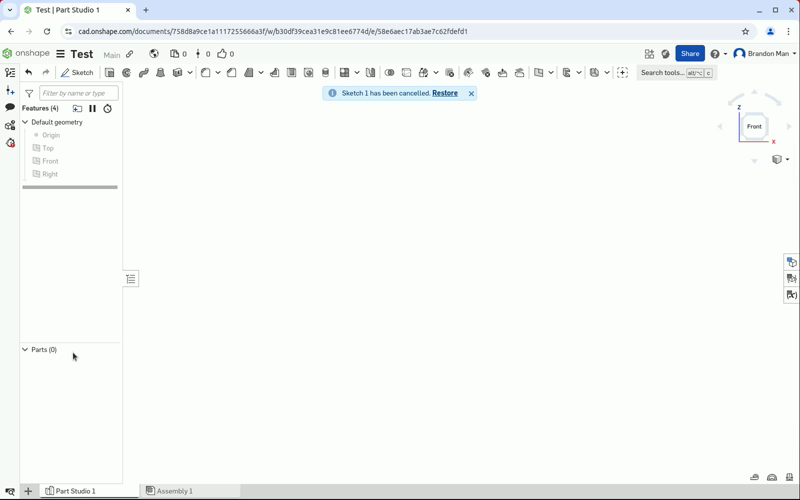
mouse_move(73, 352)
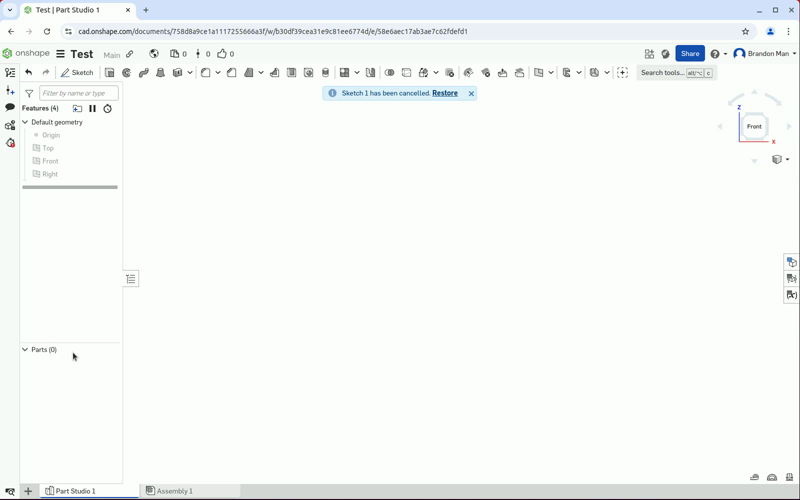
key(shift+y)
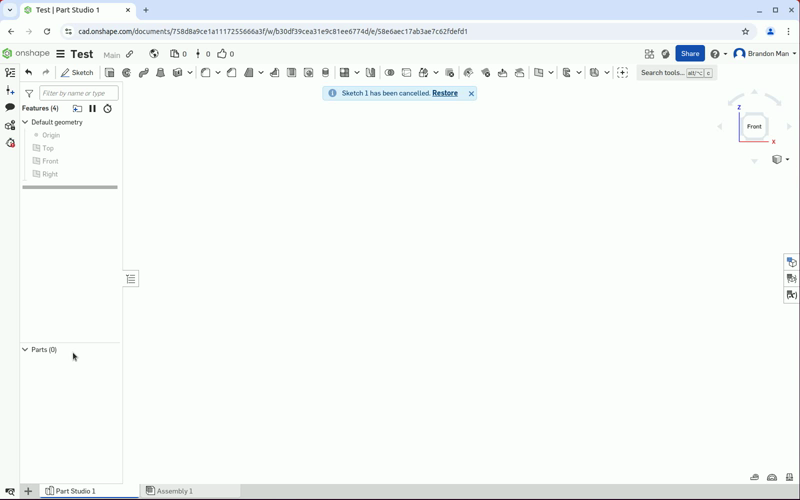
key(shift+s)
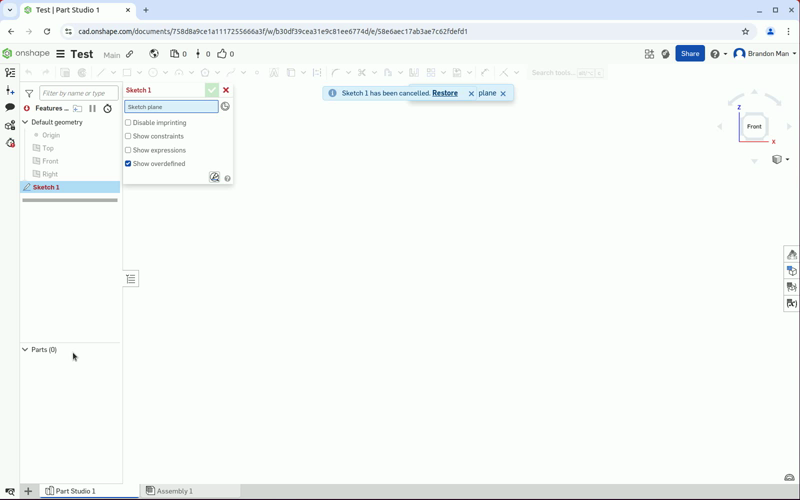
mouse_move(73, 163)
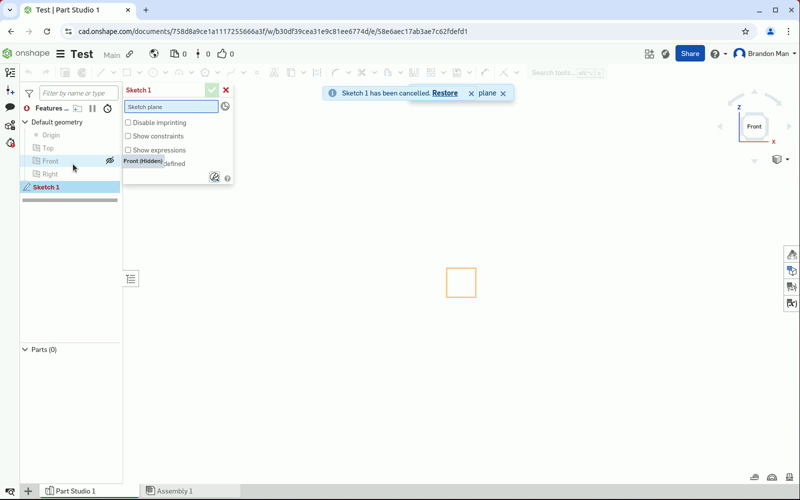
click(73, 163)
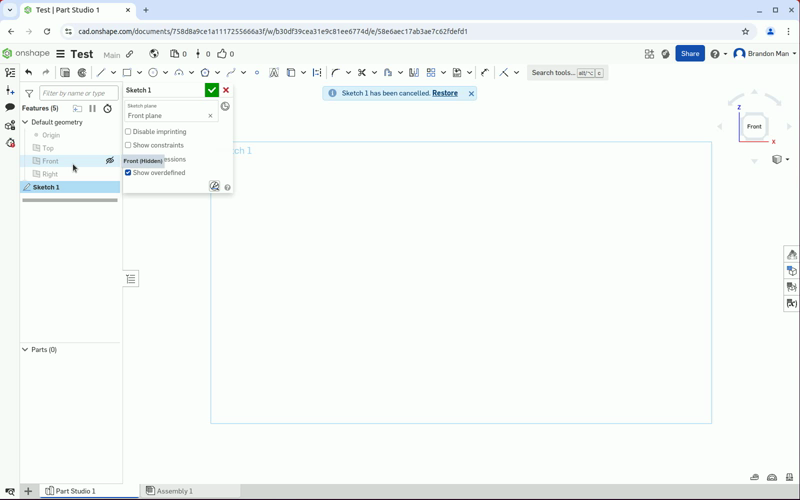
mouse_move(73, 352)
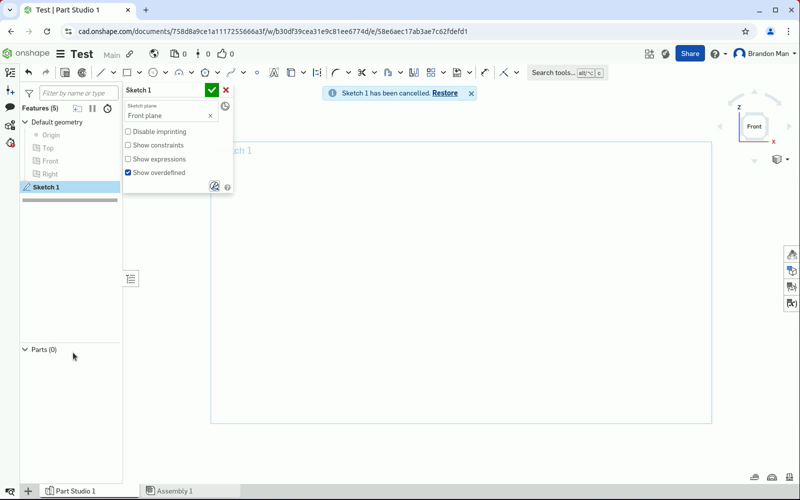
key(y)
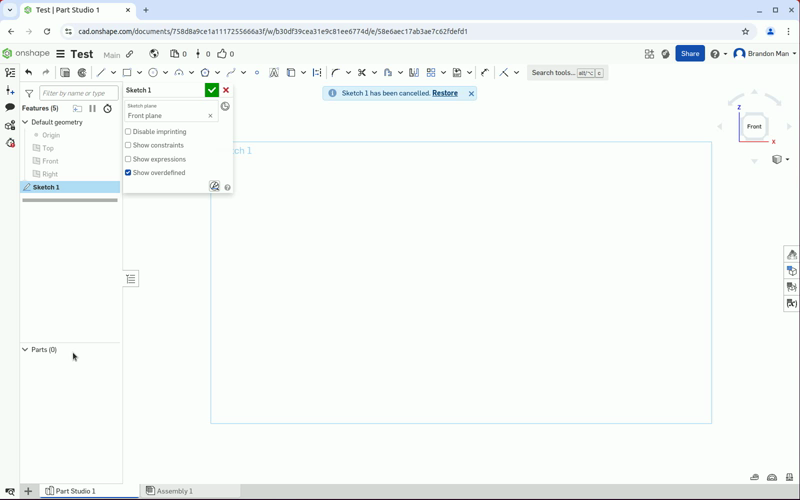
key(l)
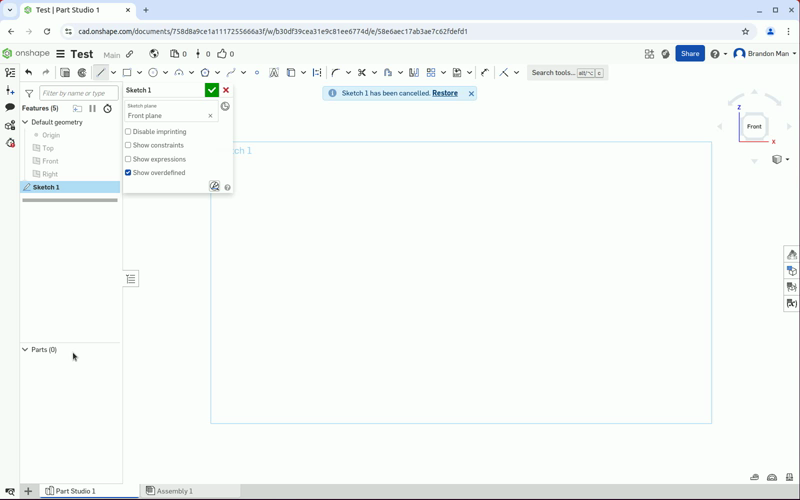
key_down(shift)
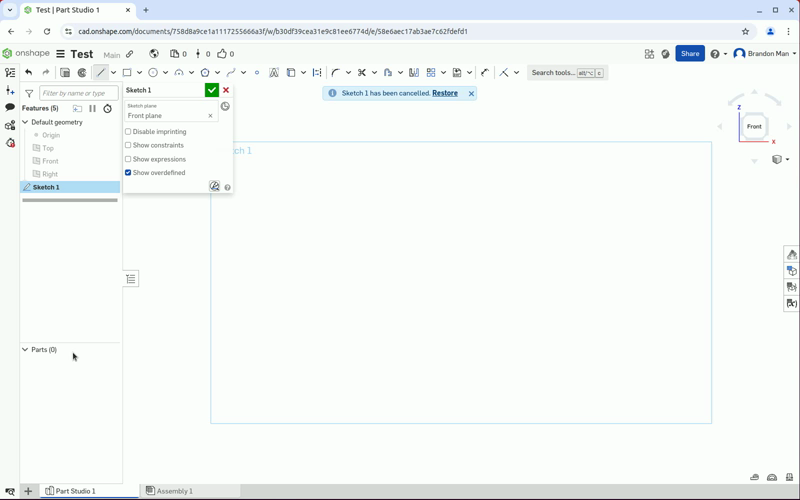
mouse_move(502, 273)
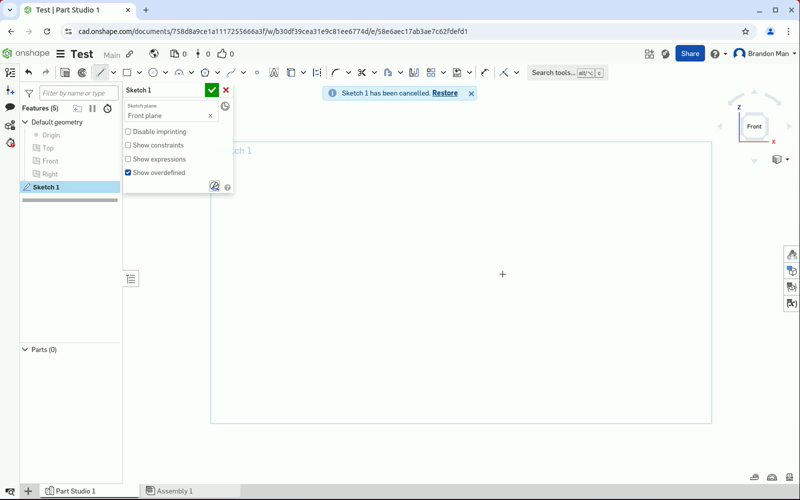
click(502, 273)
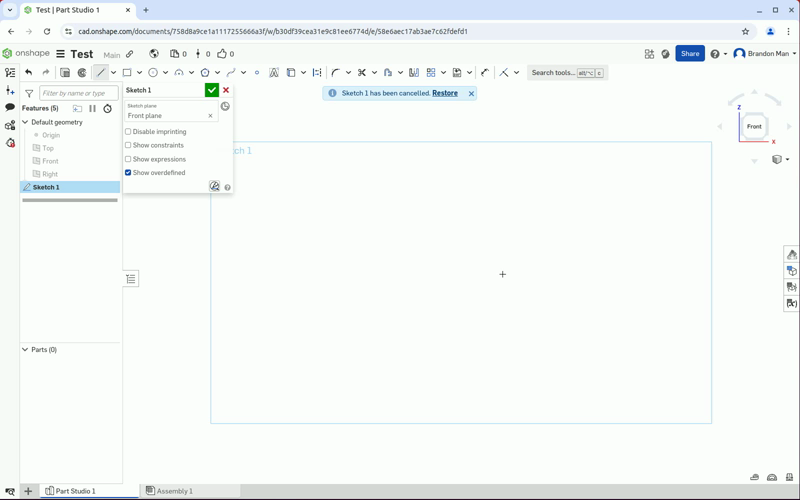
key_up(shift)
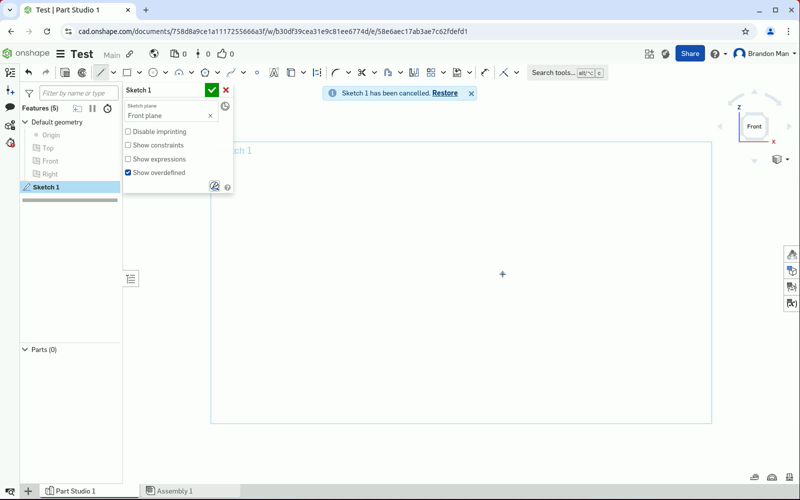
key_down(shift)
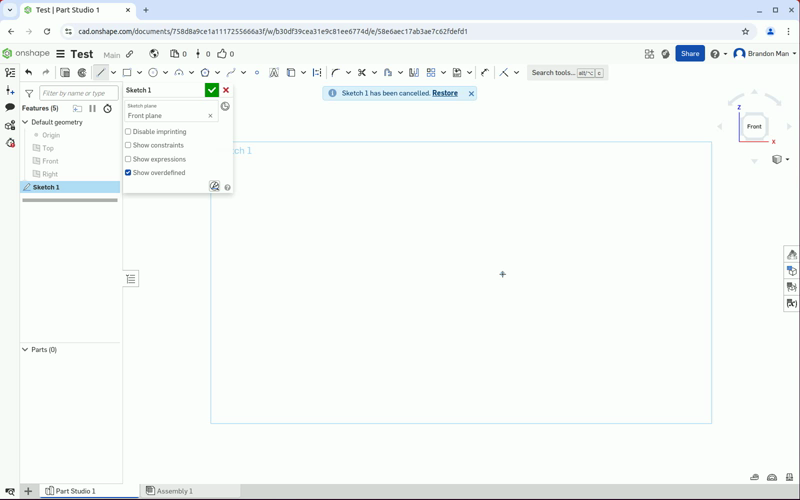
mouse_move(532, 273)
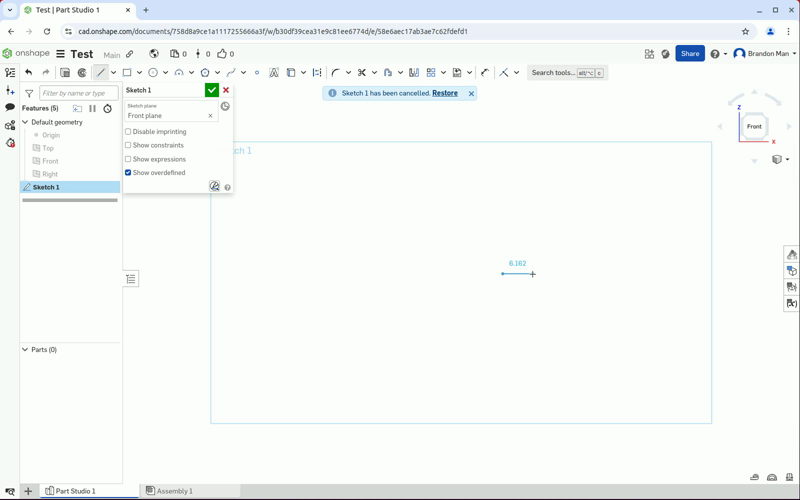
mouse_move(522, 273)
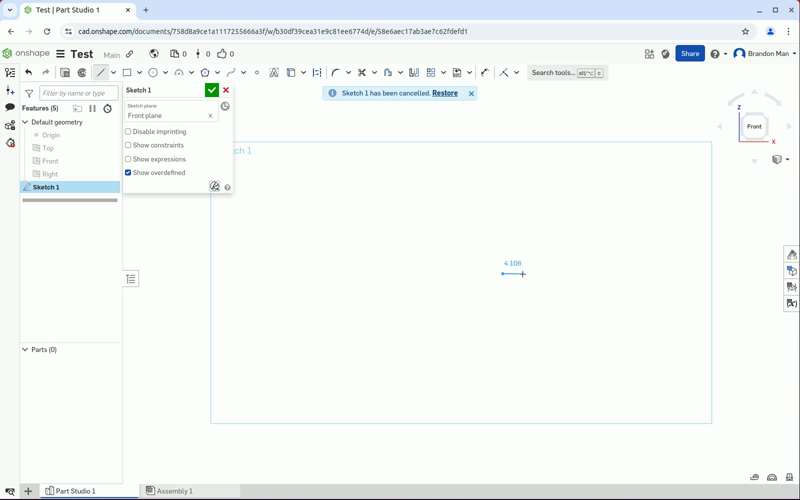
click(522, 273)
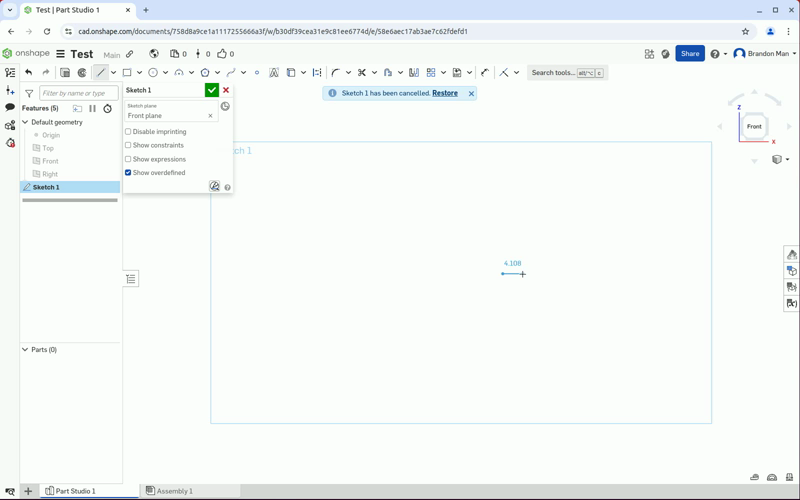
key_up(shift)
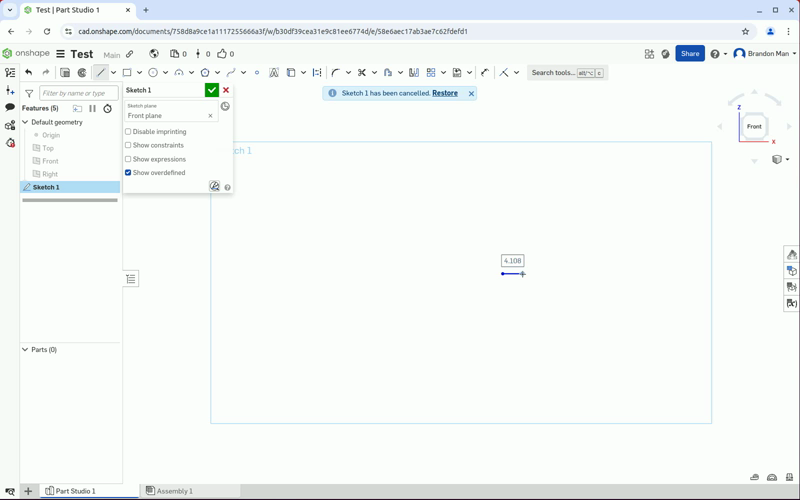
key_down(shift)
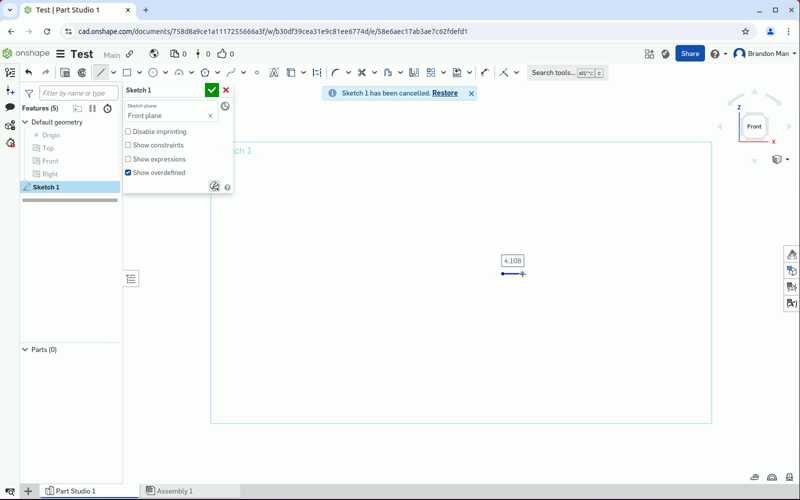
mouse_move(522, 170)
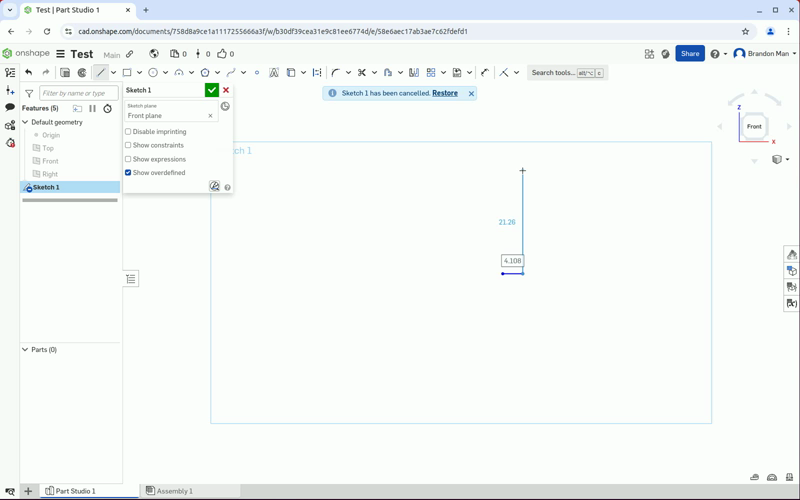
click(522, 170)
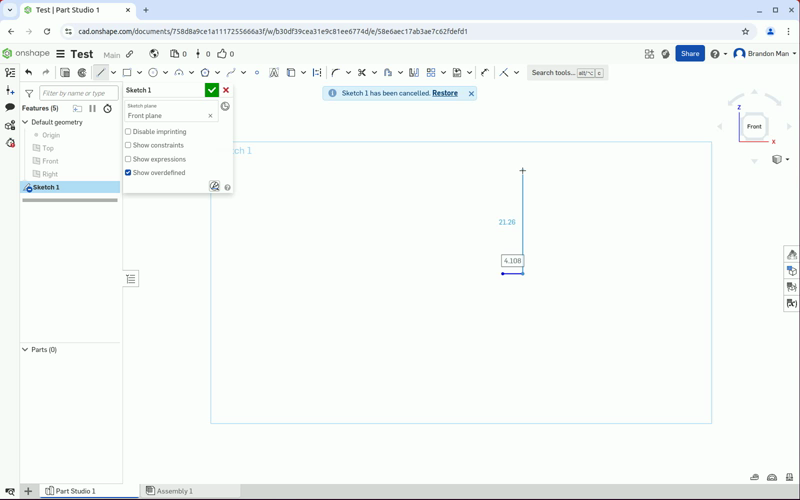
key_up(shift)
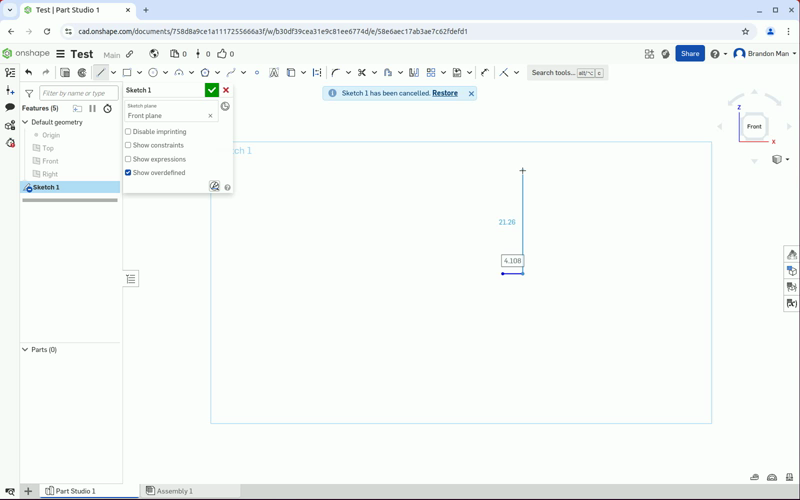
key_down(shift)
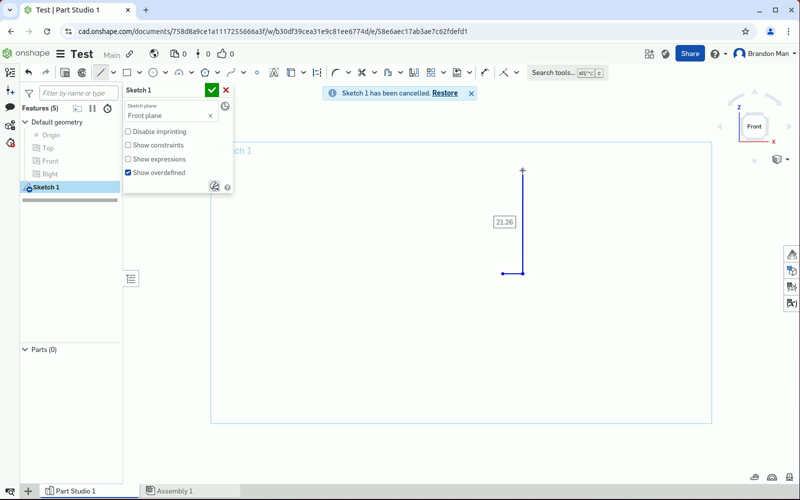
mouse_move(552, 170)
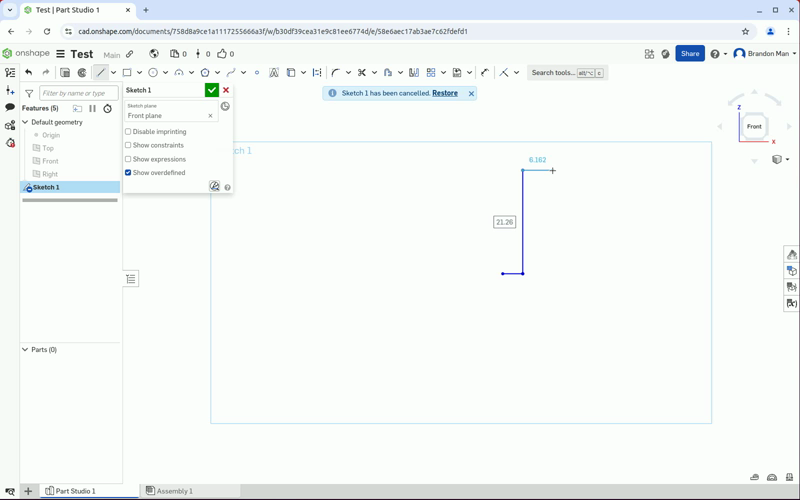
mouse_move(503, 170)
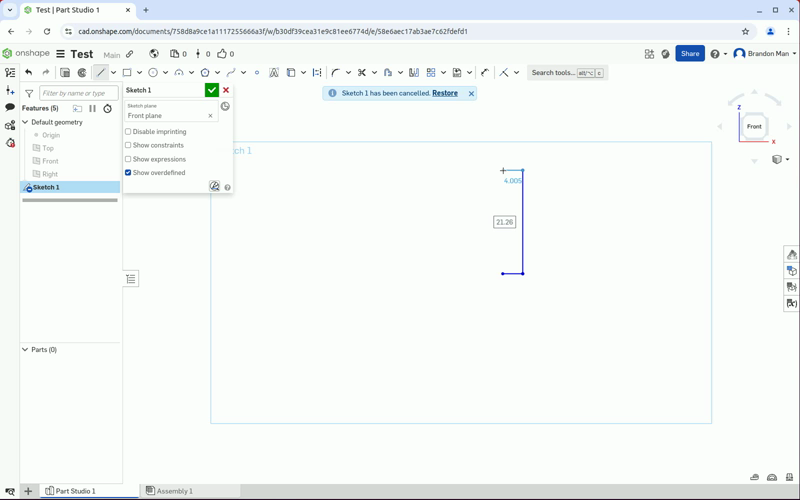
click(503, 170)
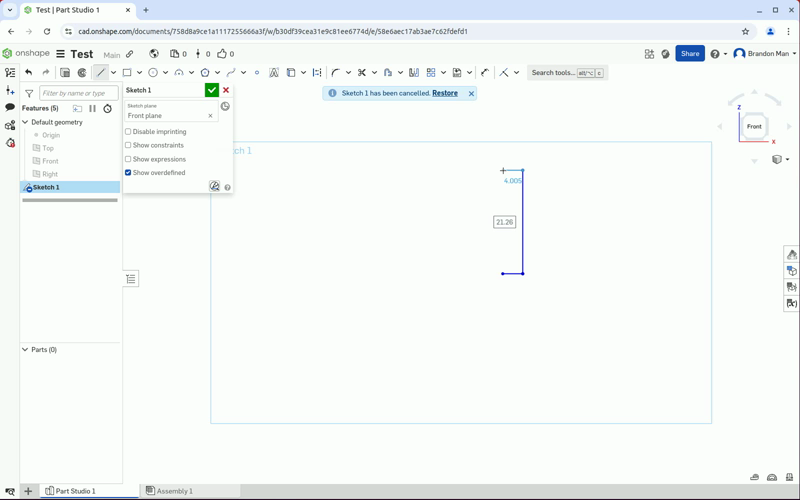
key_up(shift)
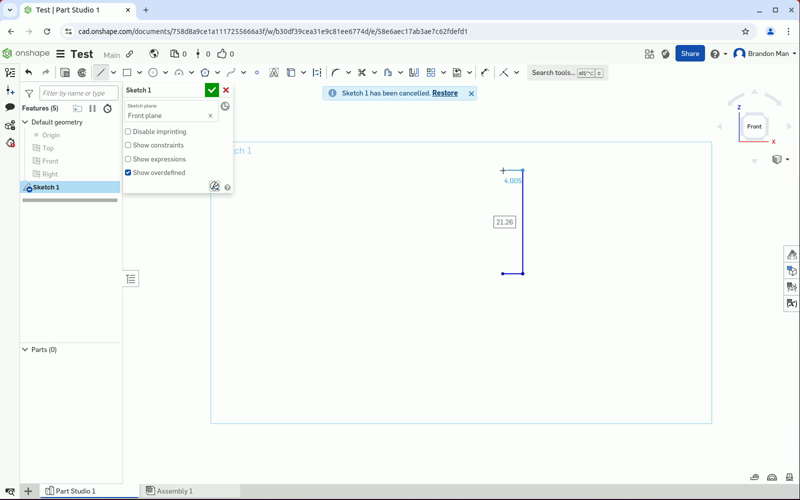
key_down(shift)
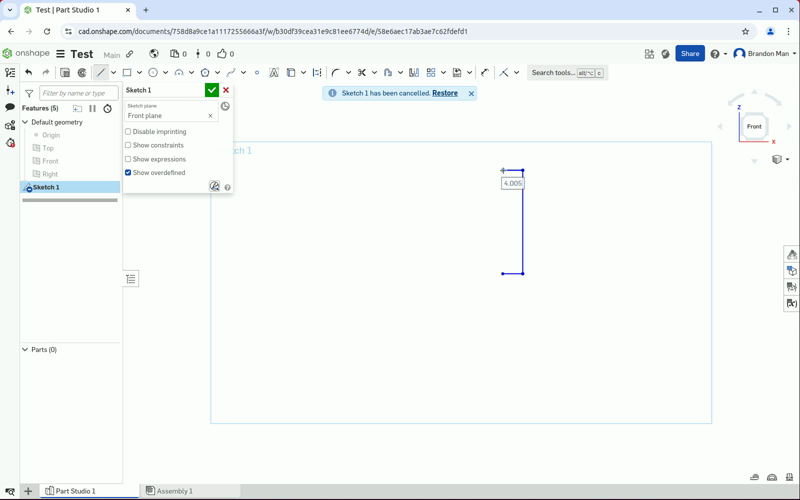
mouse_move(502, 273)
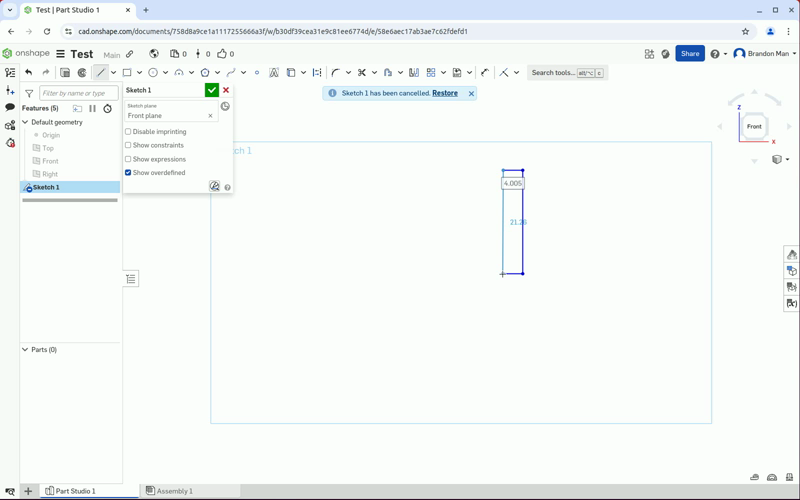
key_up(shift)
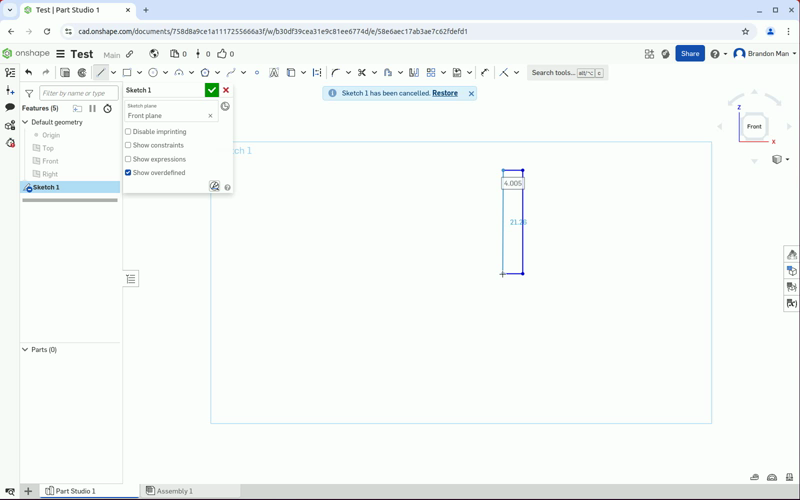
click(502, 273)
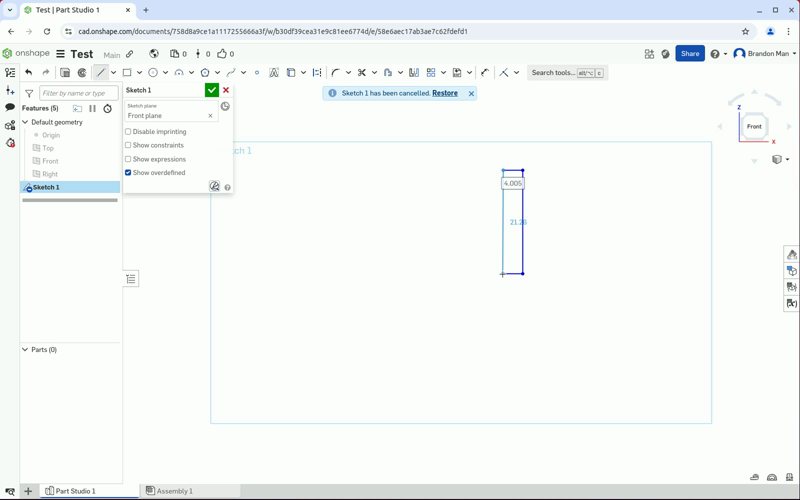
key(esc)
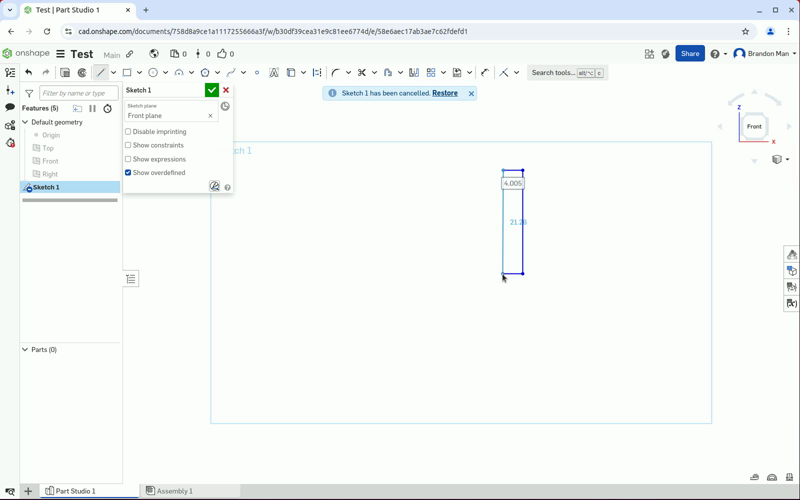
key(c)
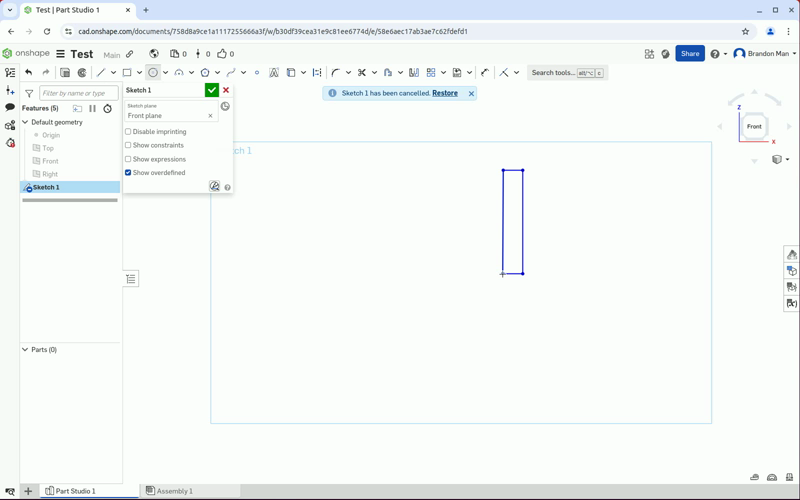
key_down(shift)
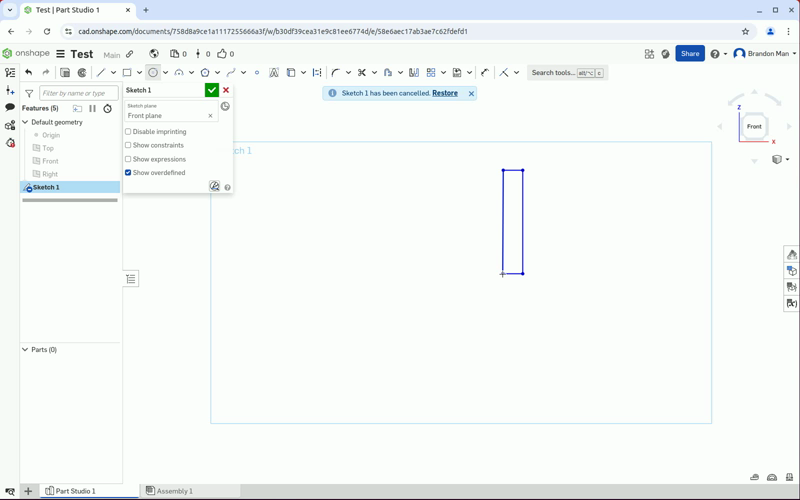
mouse_move(512, 197)
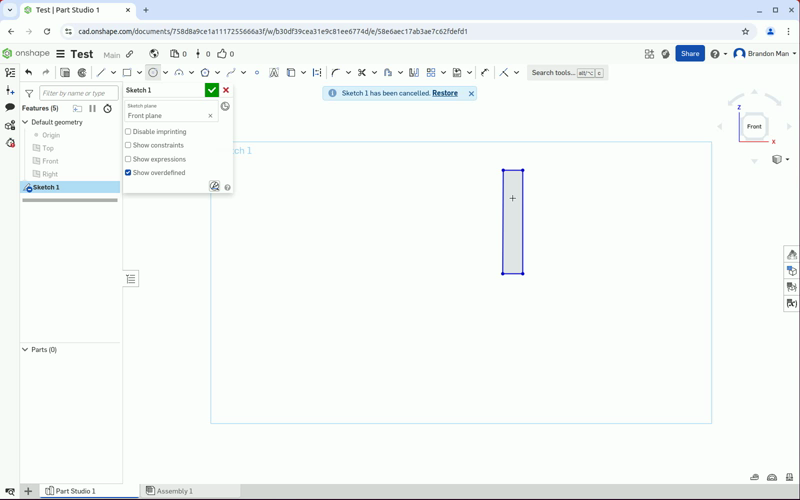
click(512, 197)
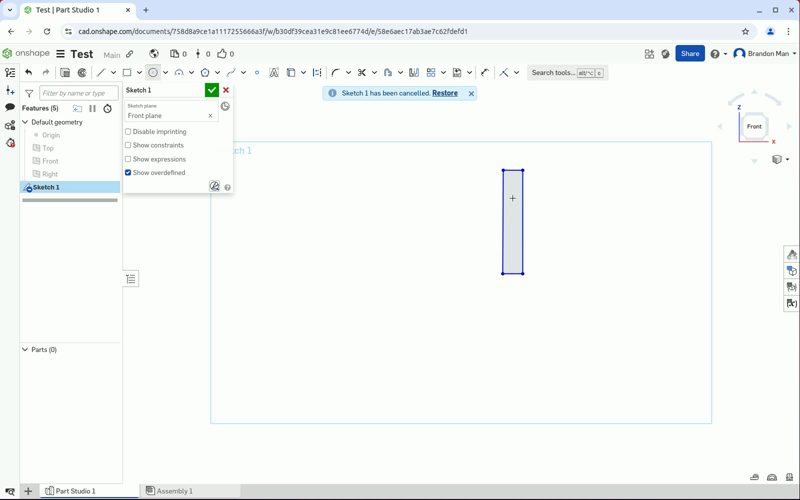
key_up(shift)
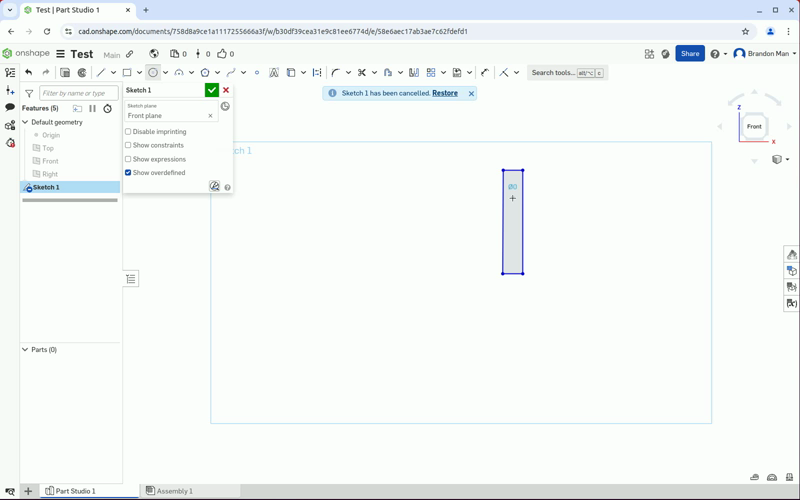
mouse_move(514, 197)
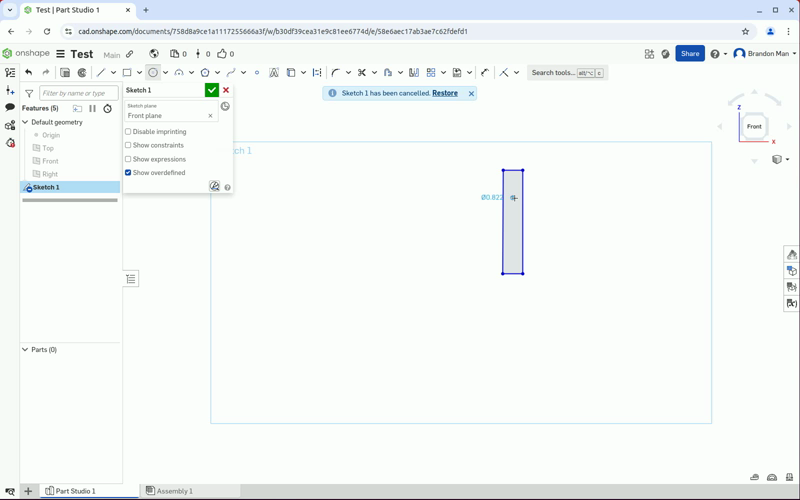
scroll(6)
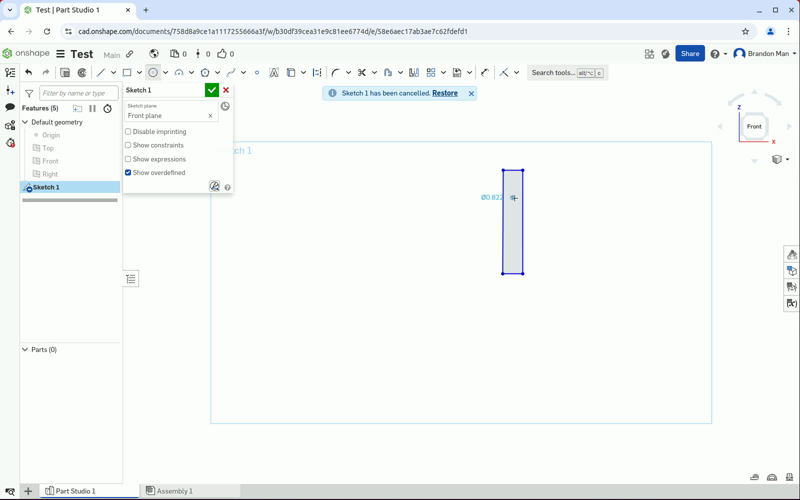
scroll(6)
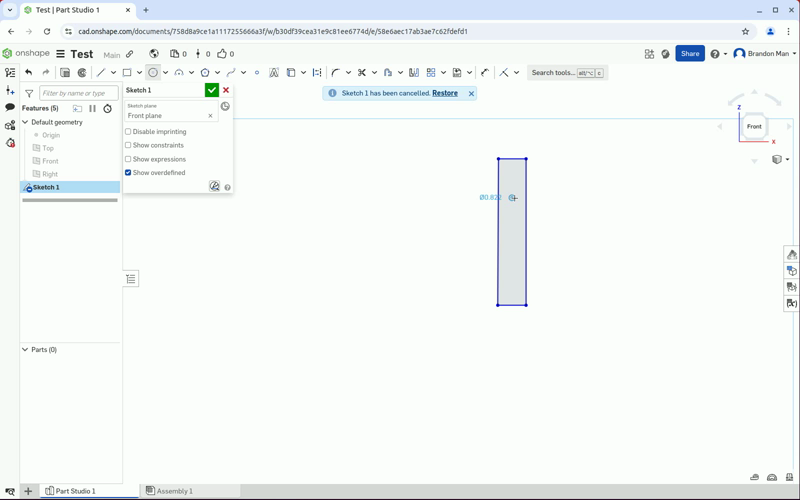
scroll(6)
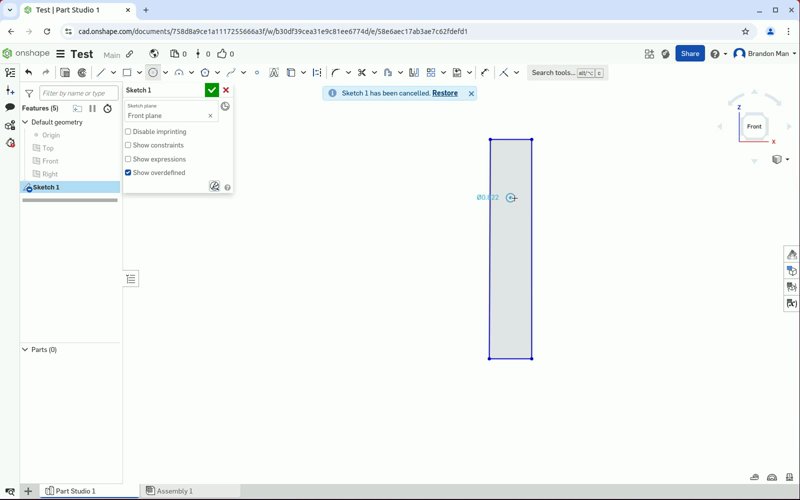
scroll(6)
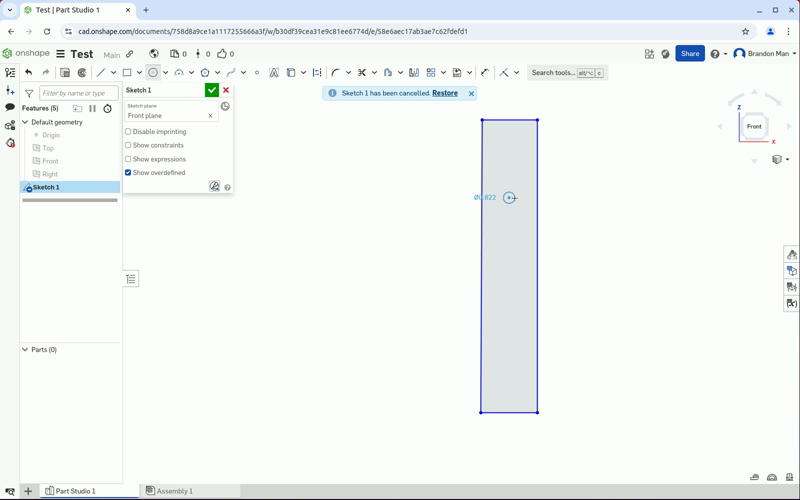
scroll(6)
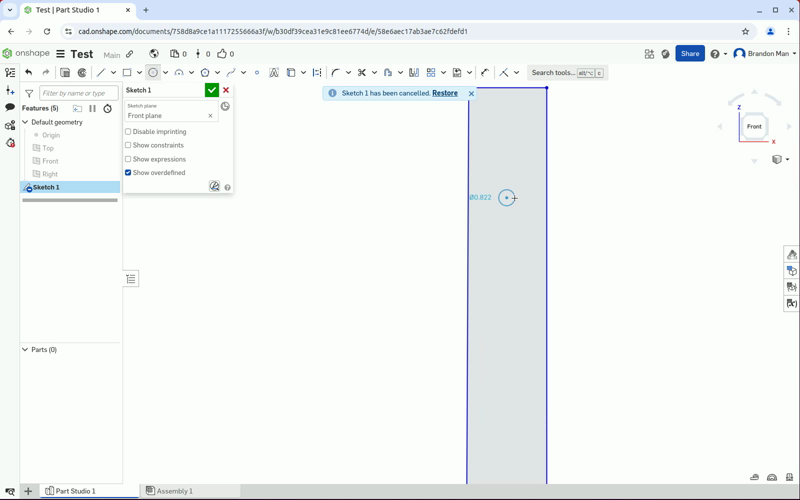
scroll(6)
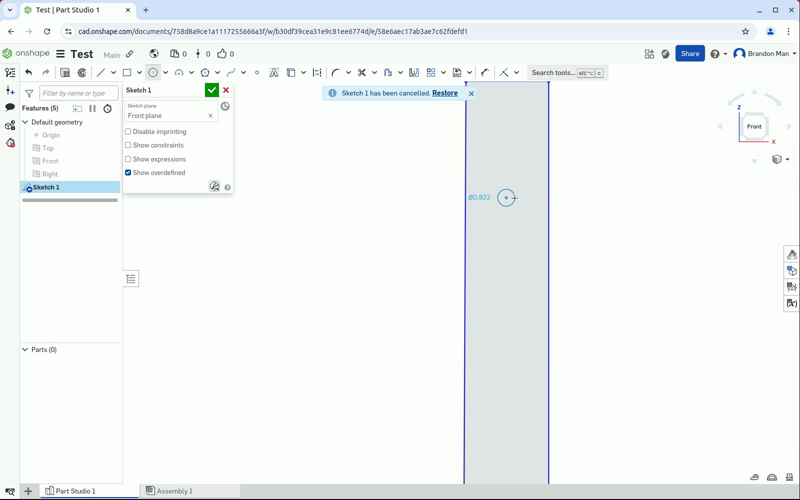
scroll(6)
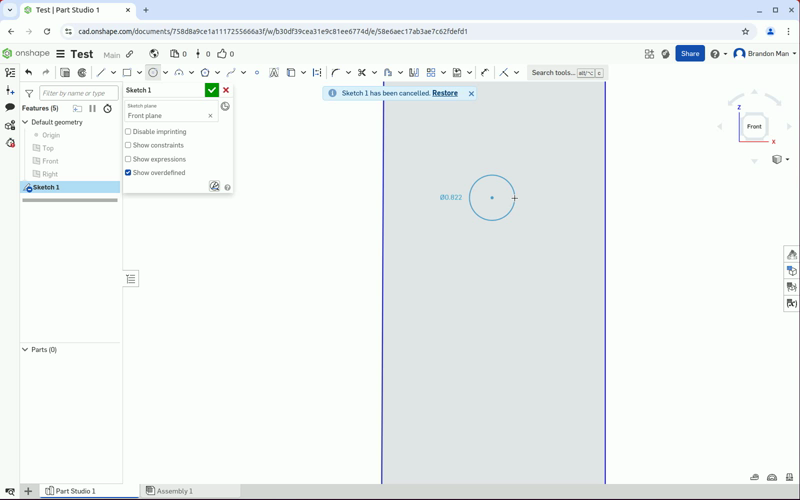
click(514, 197)
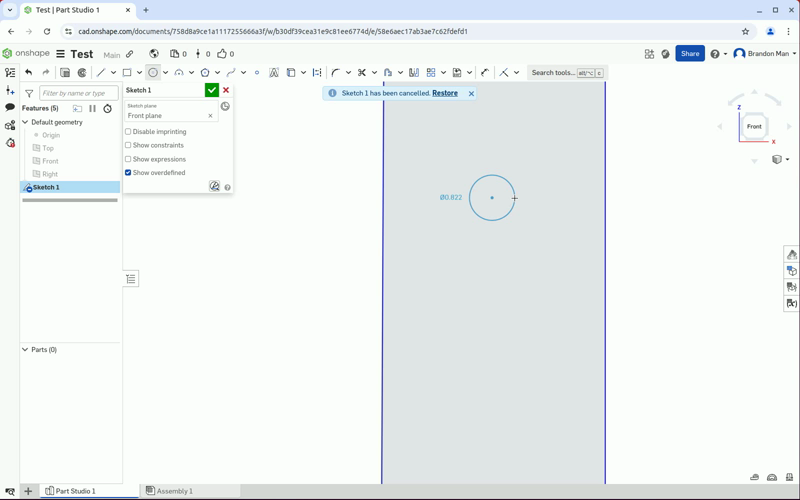
scroll(-6)
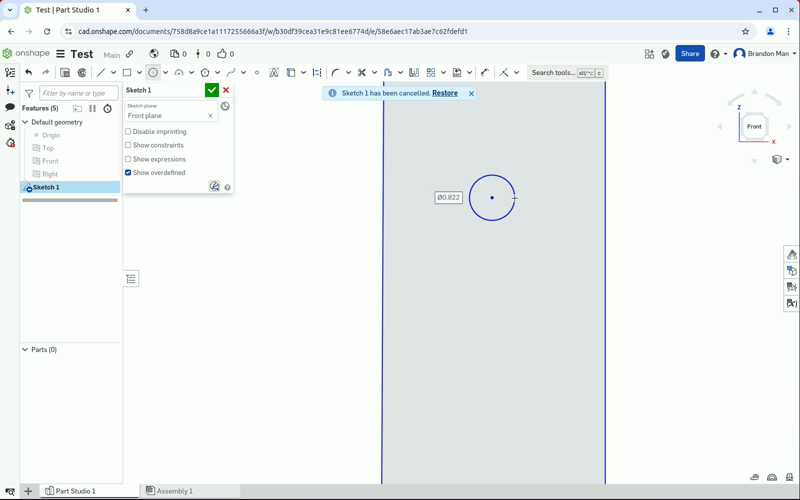
scroll(-6)
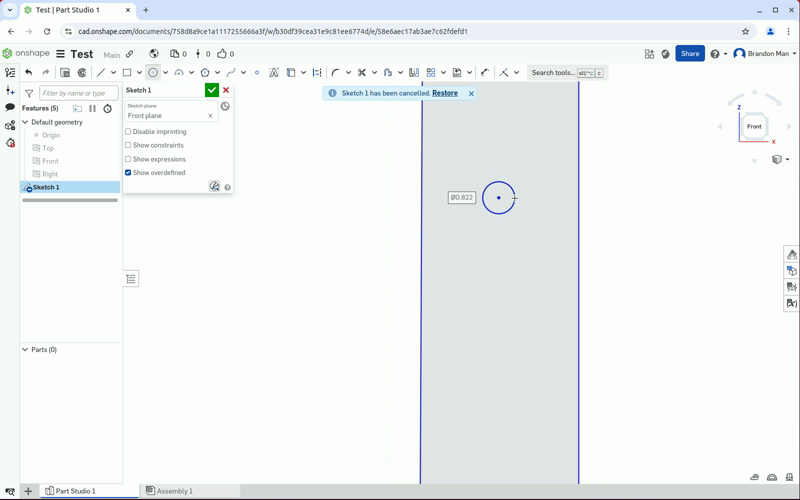
scroll(-6)
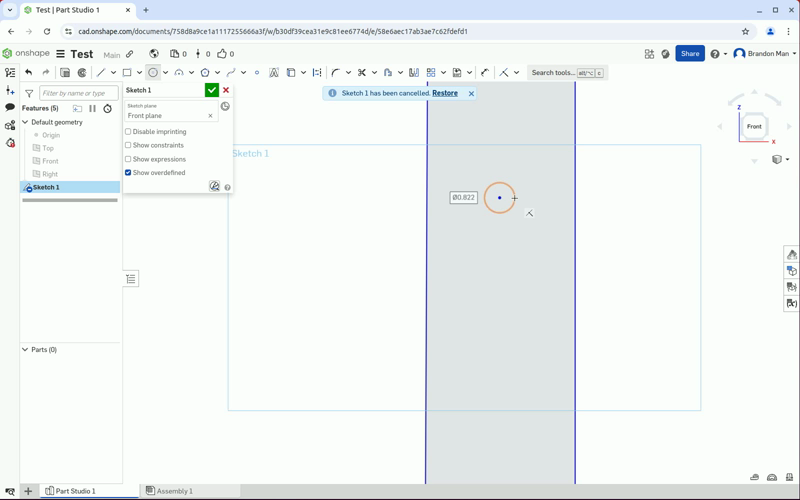
scroll(-6)
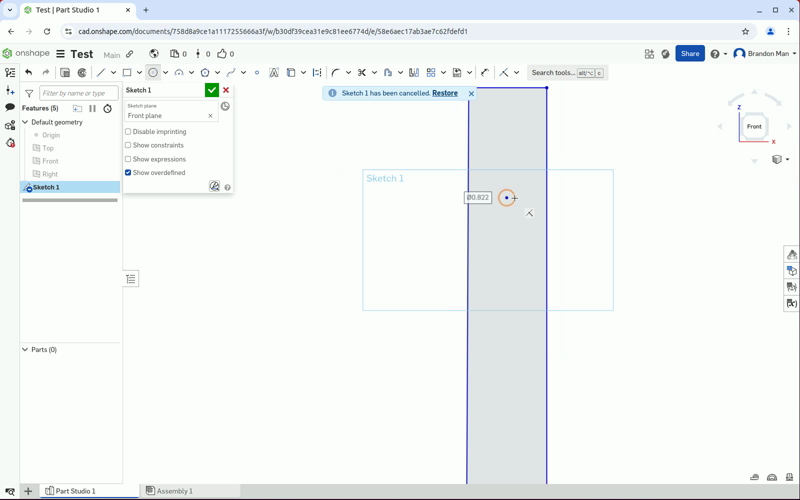
scroll(-6)
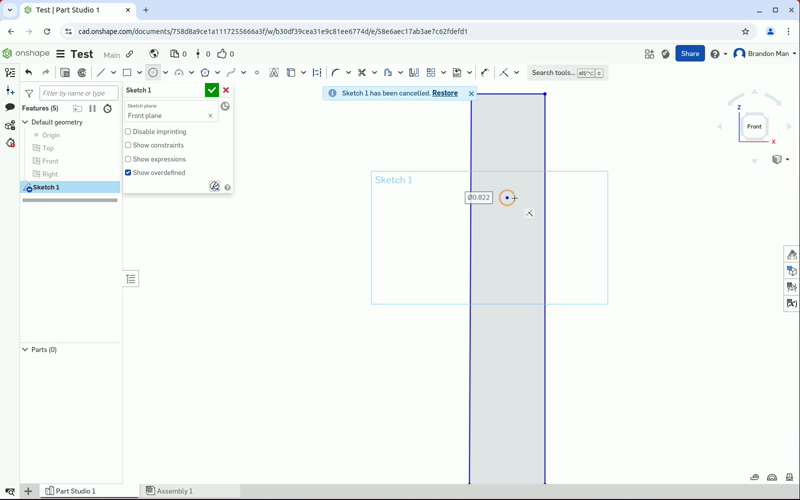
scroll(-6)
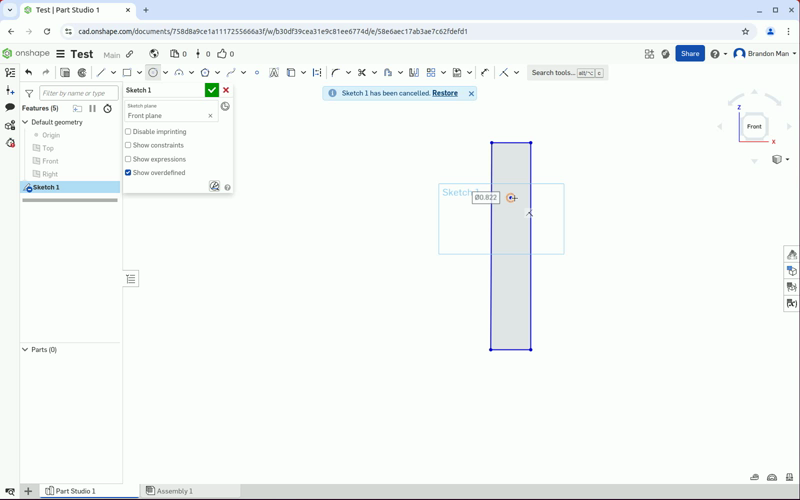
scroll(-6)
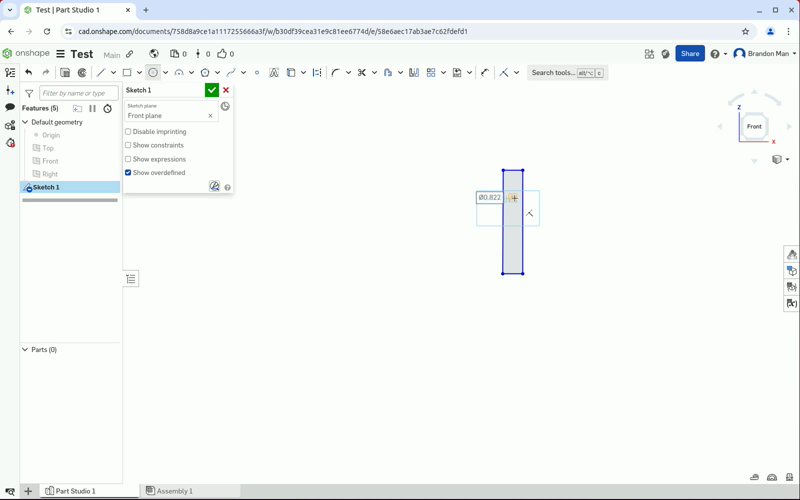
key(esc)
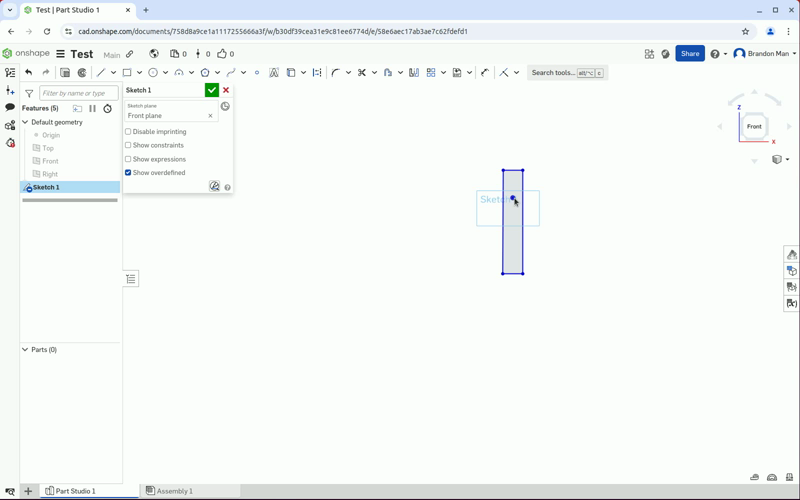
key(c)
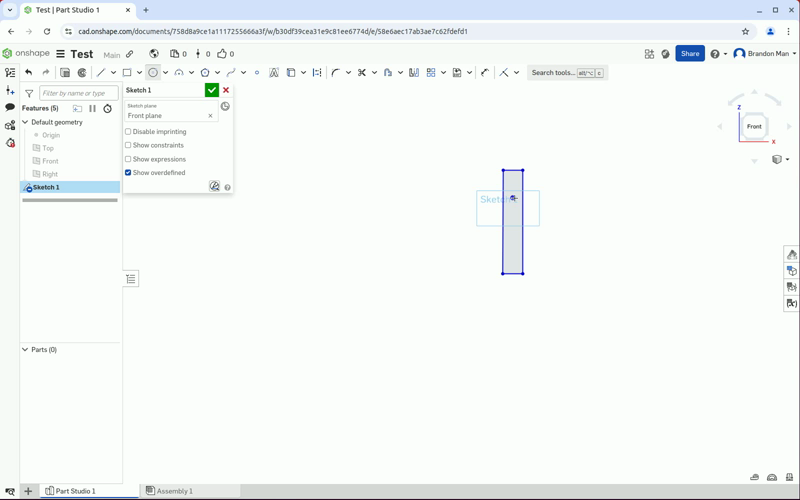
key_down(shift)
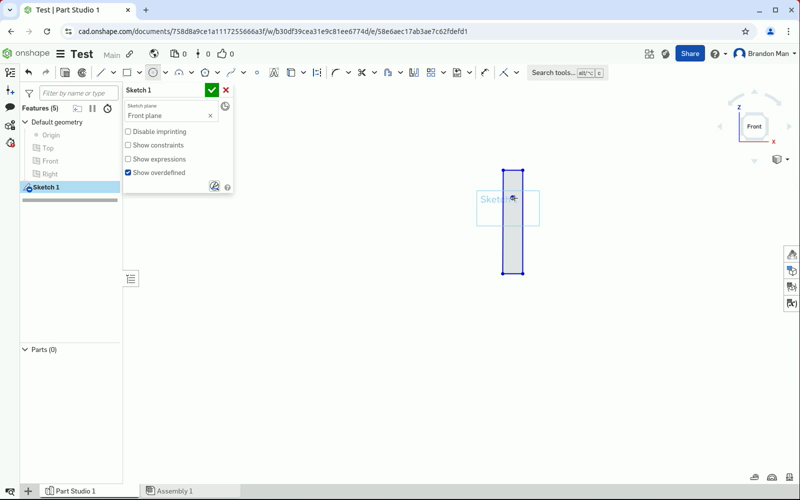
mouse_move(512, 180)
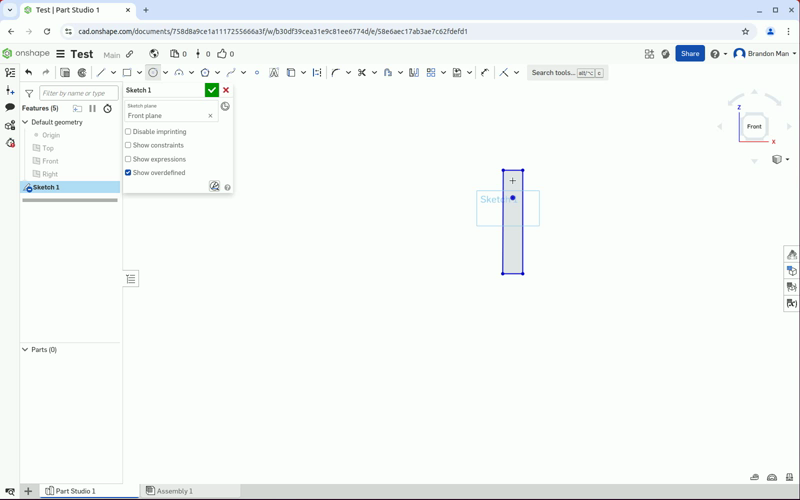
click(512, 180)
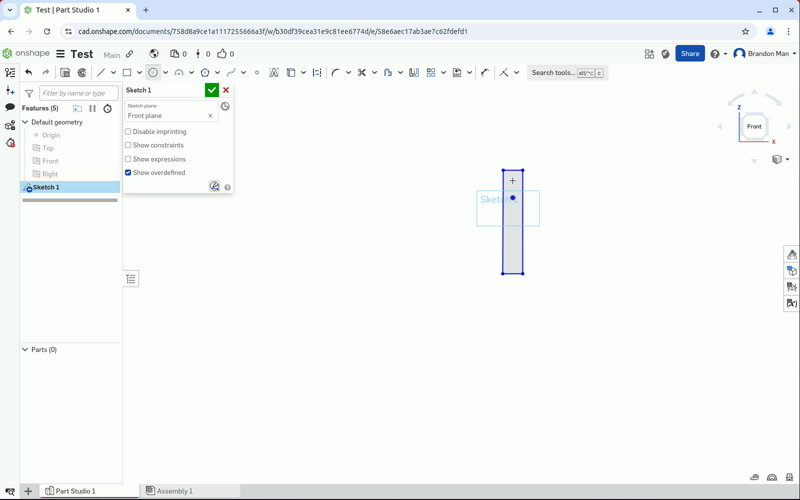
key_up(shift)
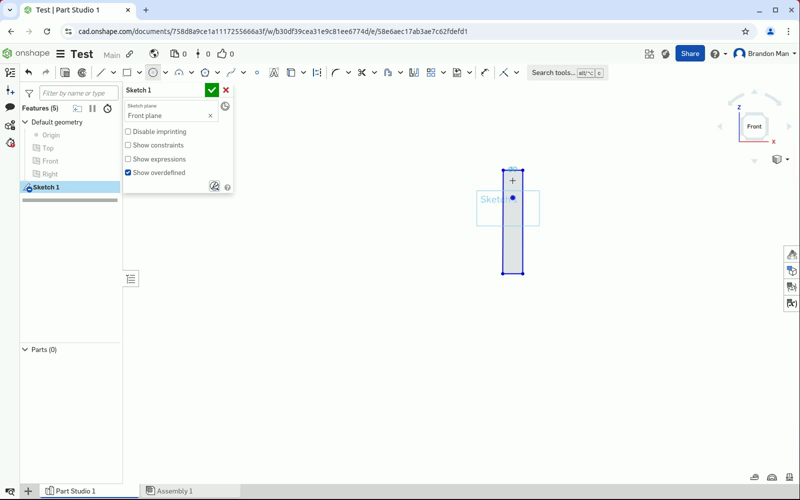
mouse_move(514, 180)
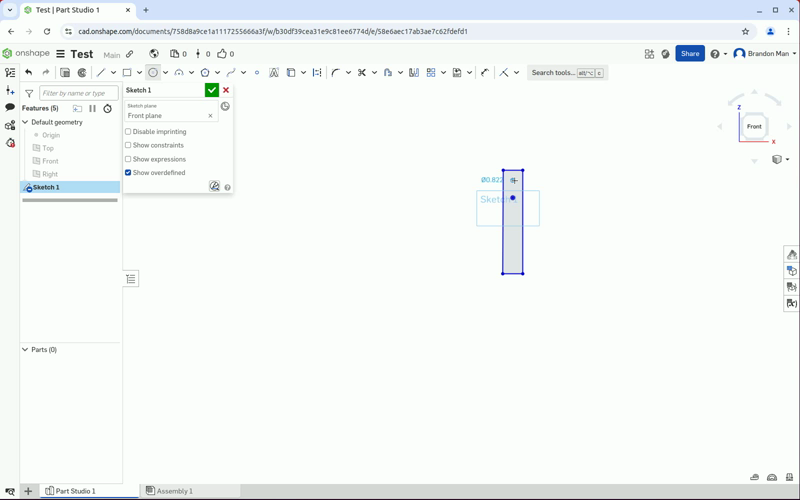
scroll(6)
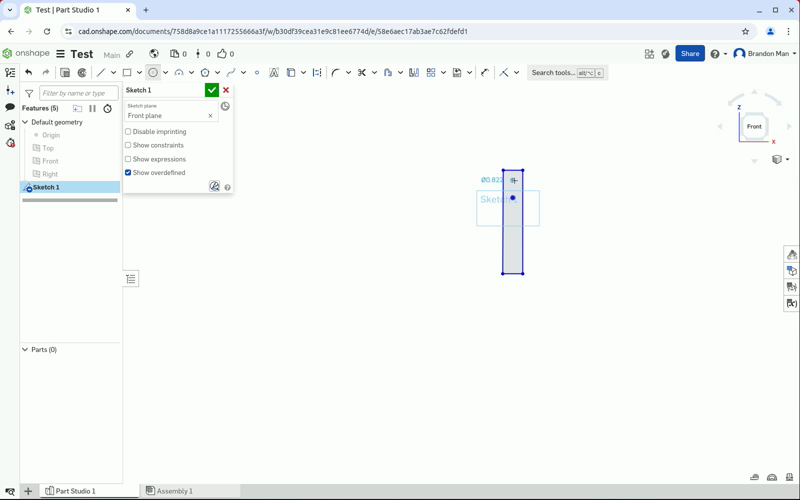
scroll(6)
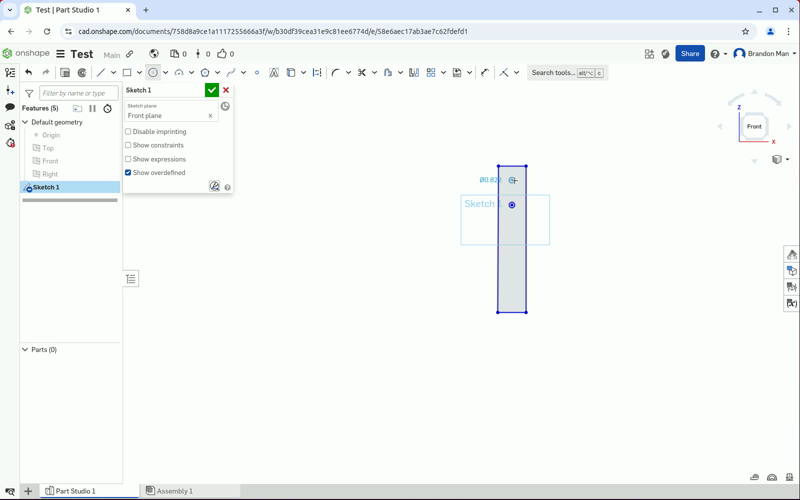
scroll(6)
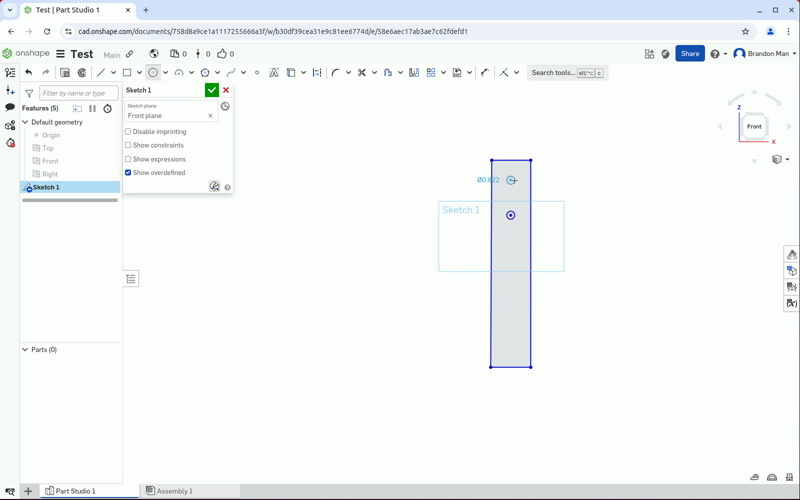
scroll(6)
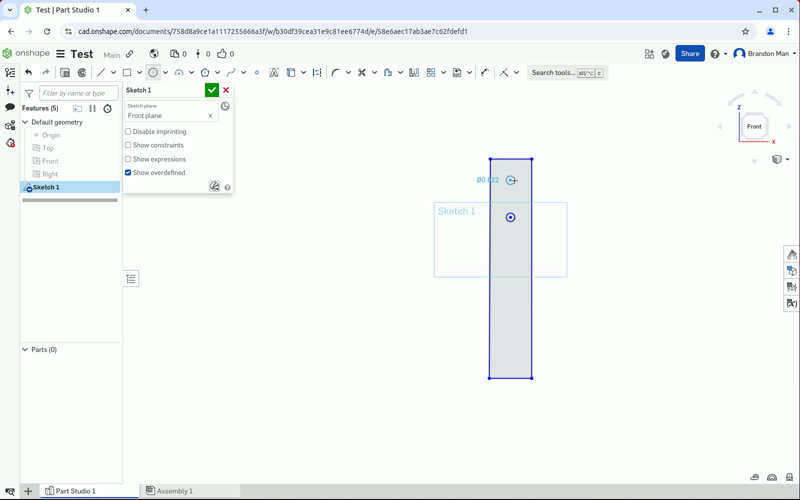
scroll(6)
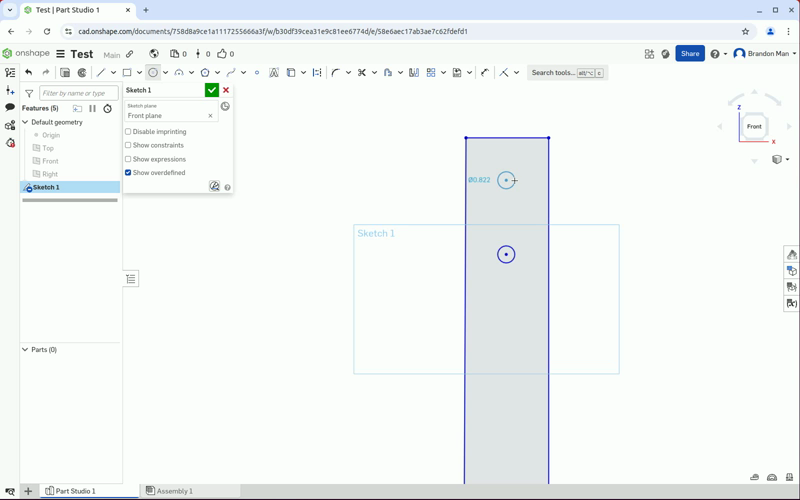
scroll(6)
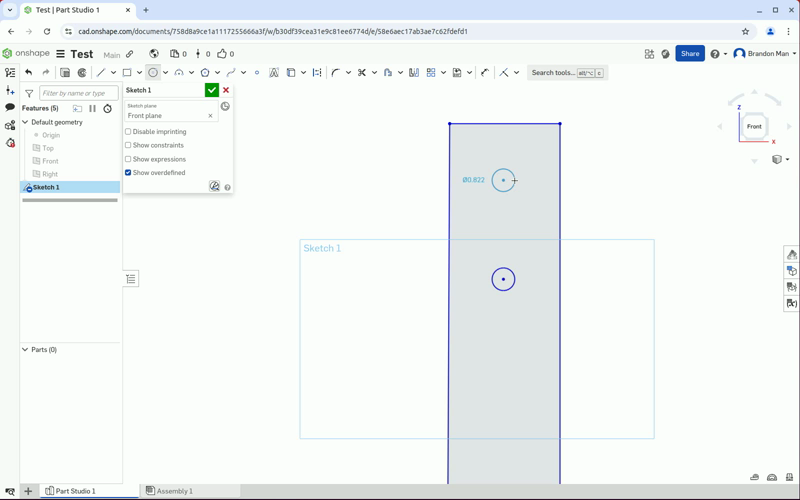
scroll(6)
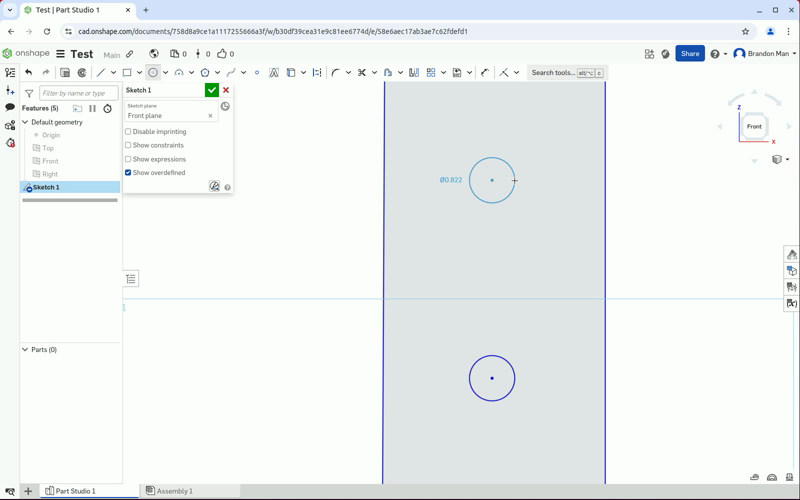
click(514, 180)
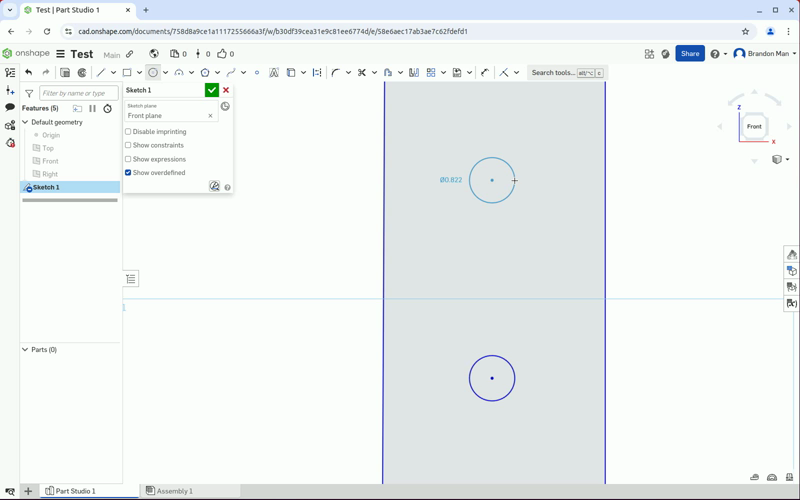
scroll(-6)
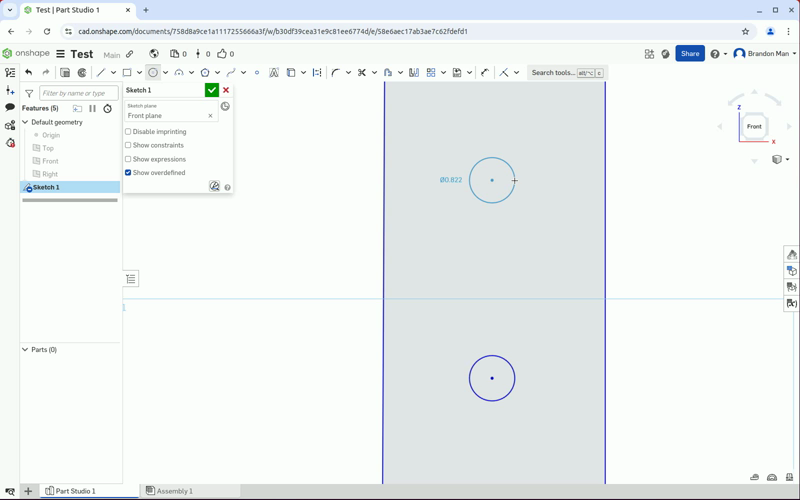
scroll(-6)
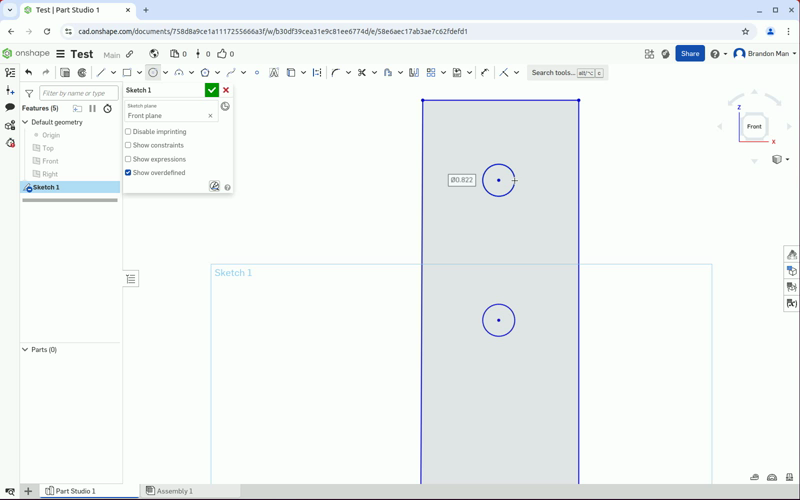
scroll(-6)
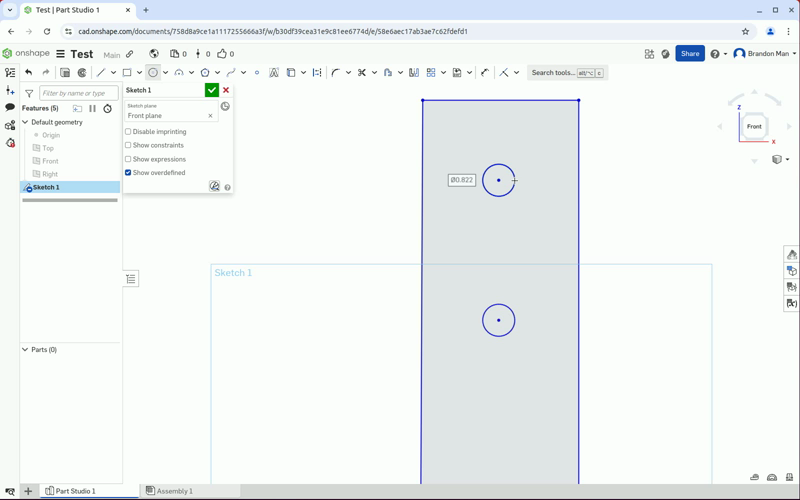
scroll(-6)
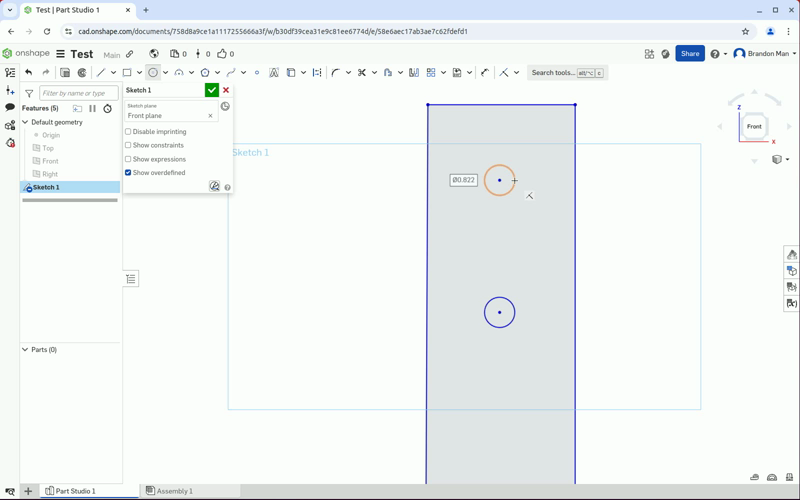
scroll(-6)
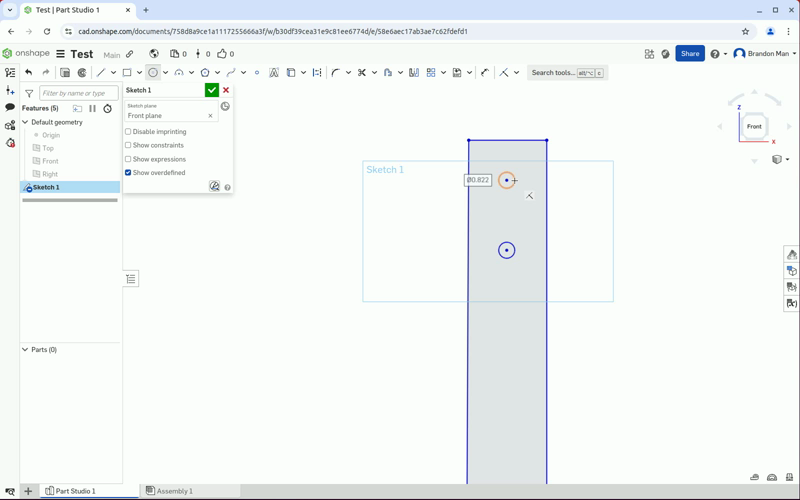
scroll(-6)
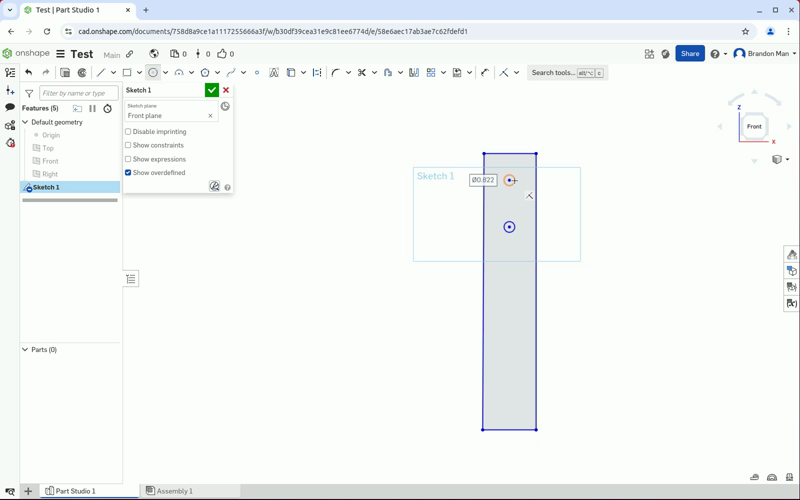
scroll(-6)
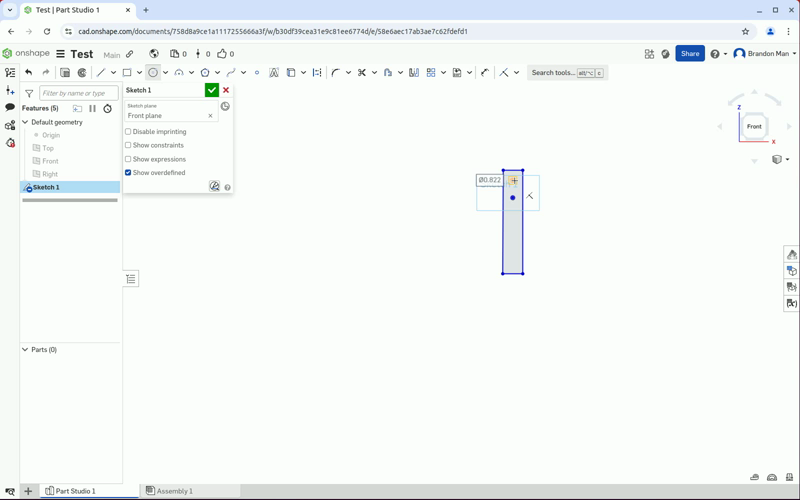
key(esc)
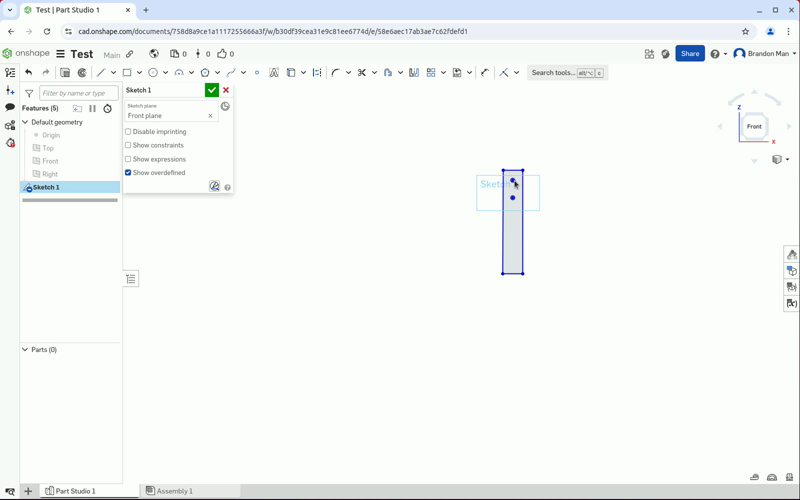
mouse_move(509, 214)
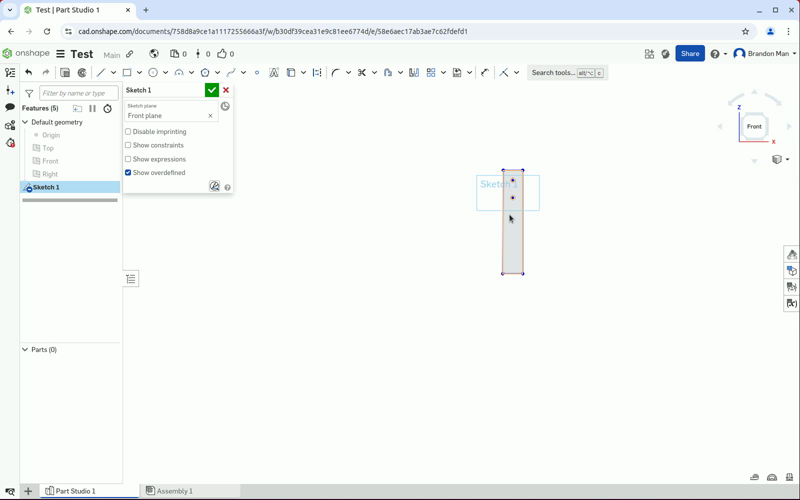
click(509, 214)
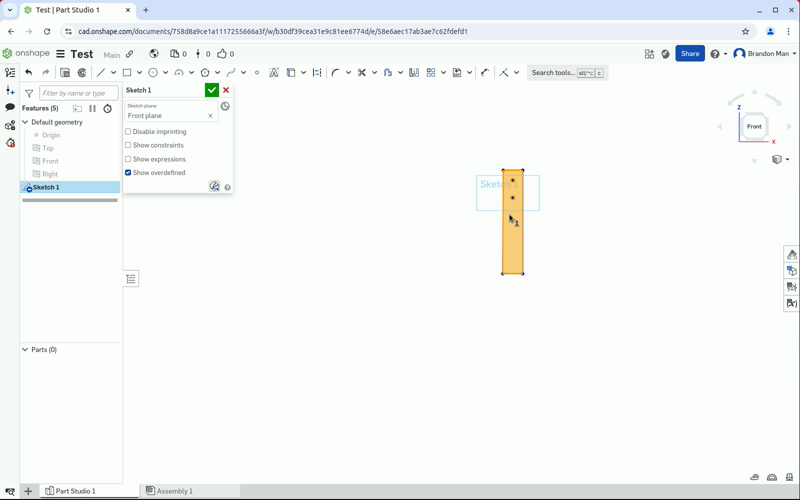
mouse_move(73, 352)
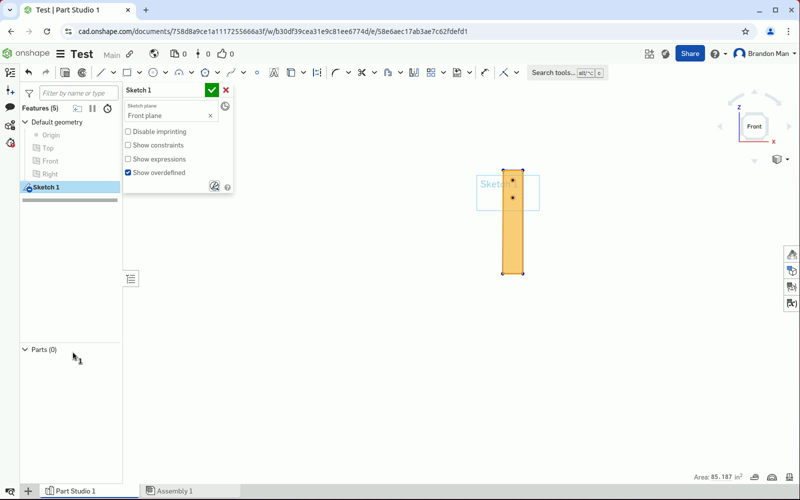
key(shift+y)
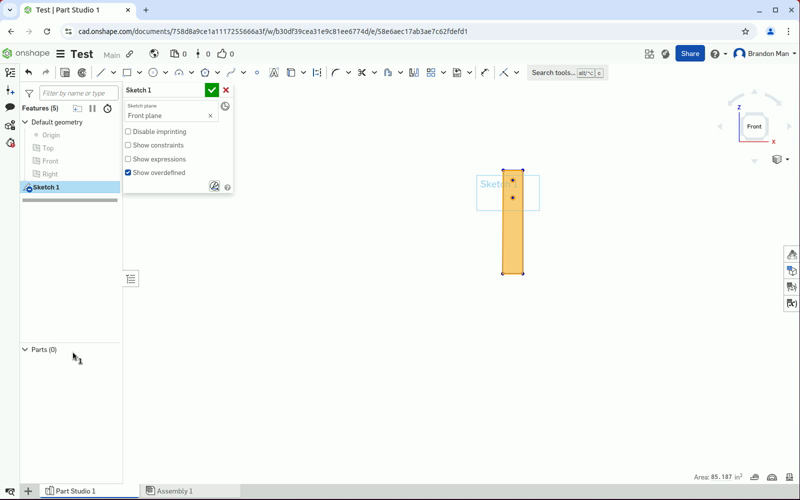
key(shift+e)
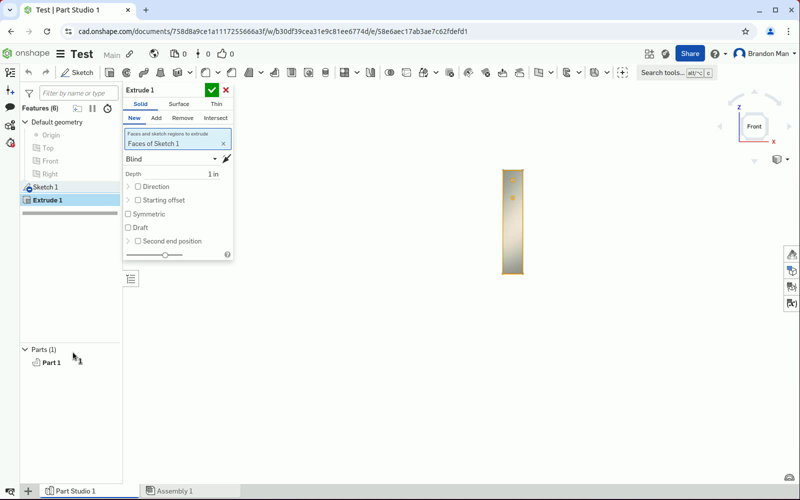
mouse_move(143, 106)
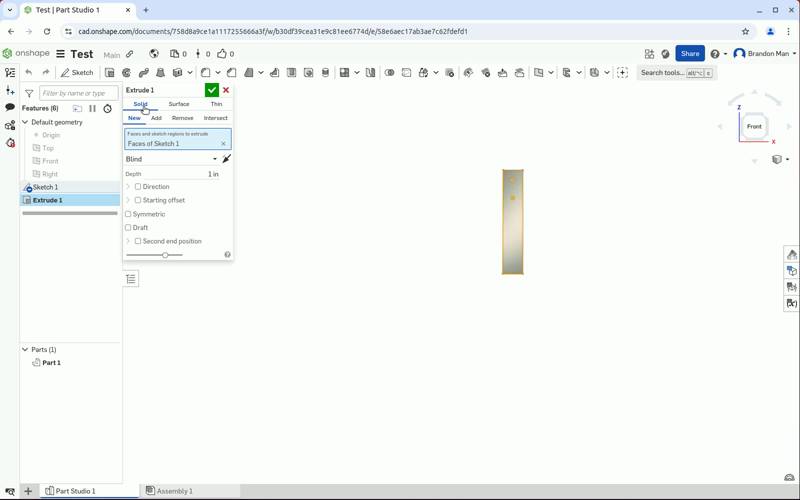
click(143, 106)
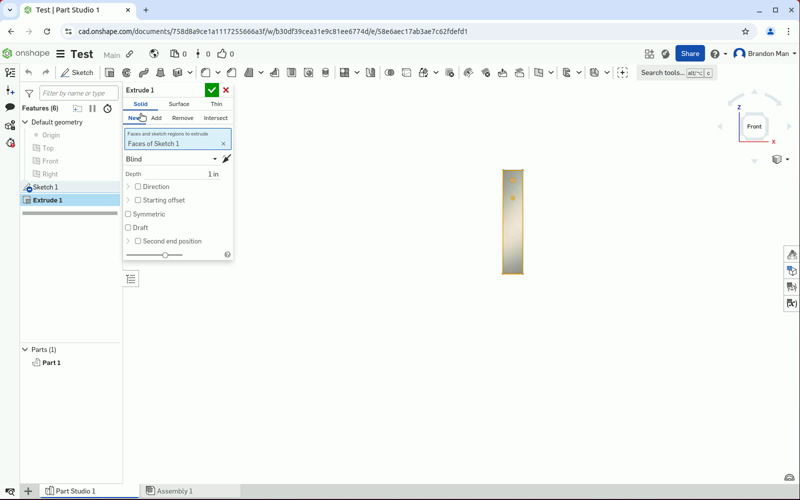
mouse_move(137, 120)
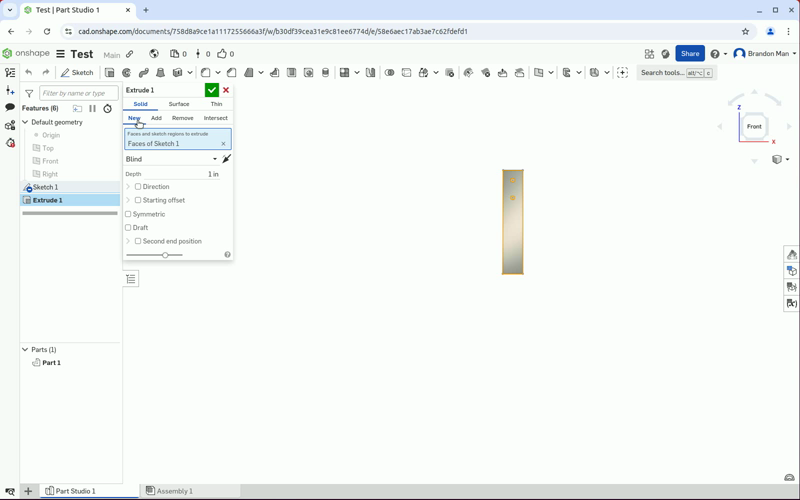
click(137, 120)
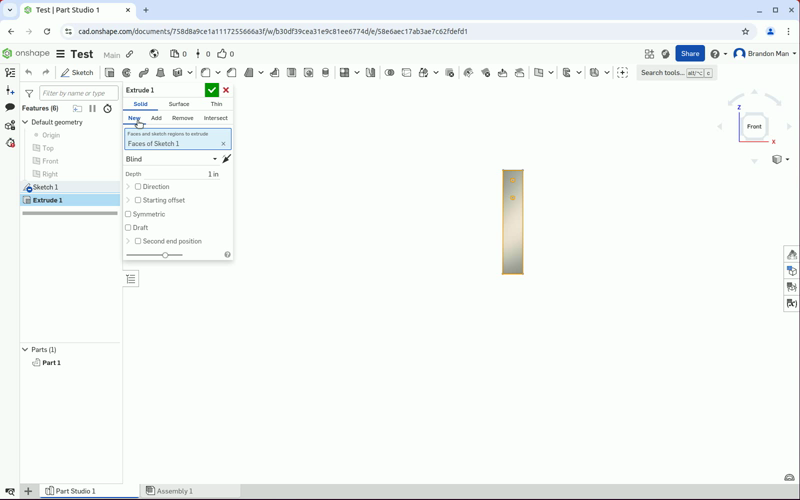
key(tab, 4)
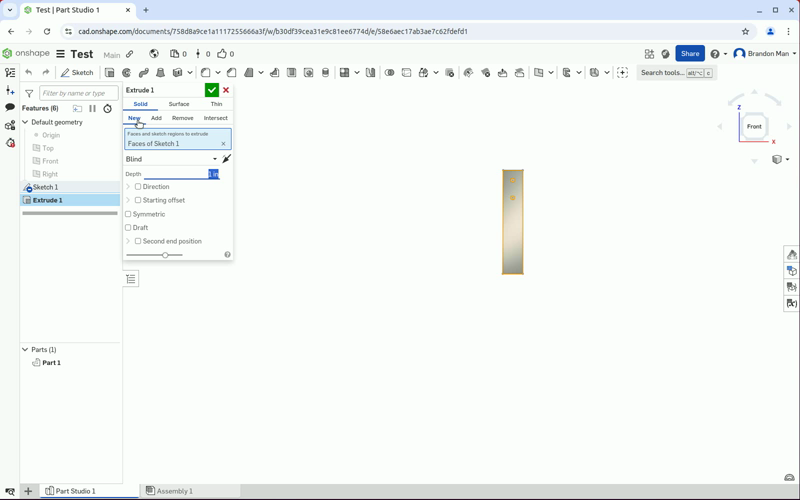
text(0.481)
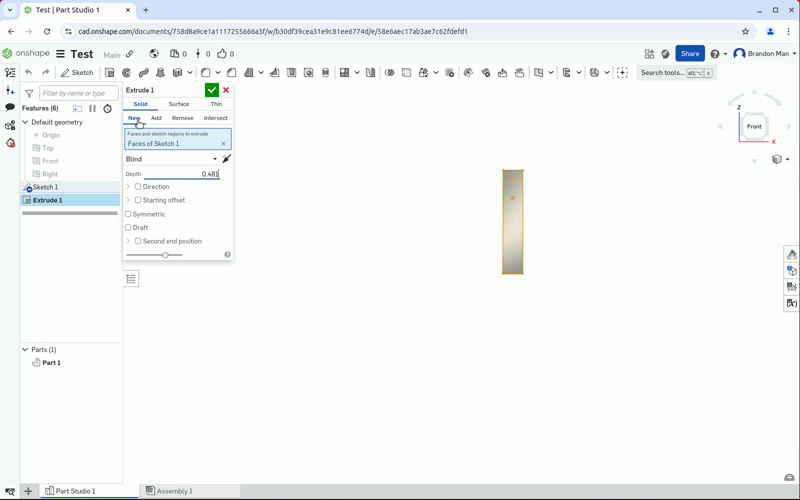
key(enter)
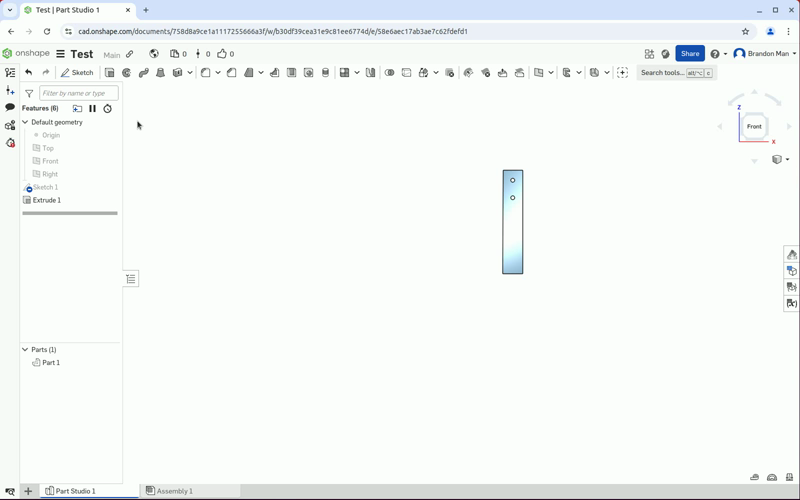
key(shift+h)
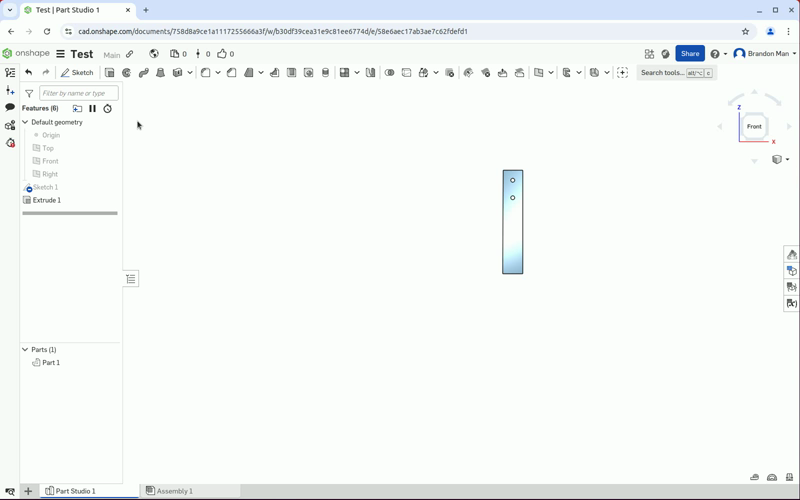
key(shift+h)
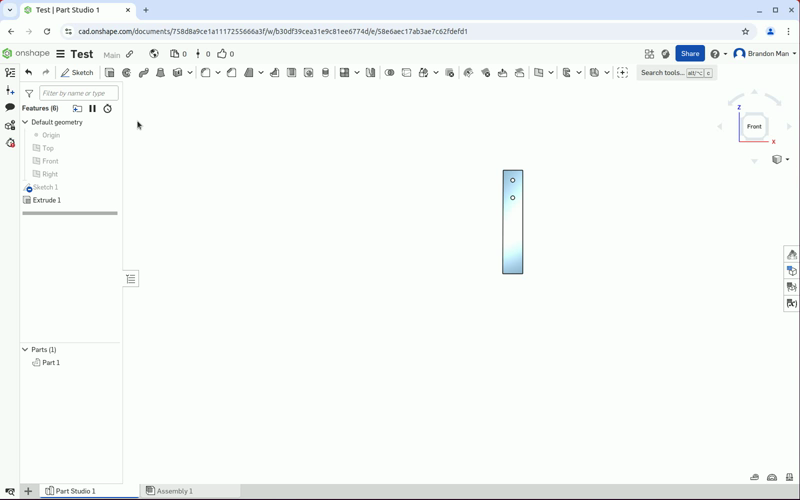
mouse_move(73, 189)
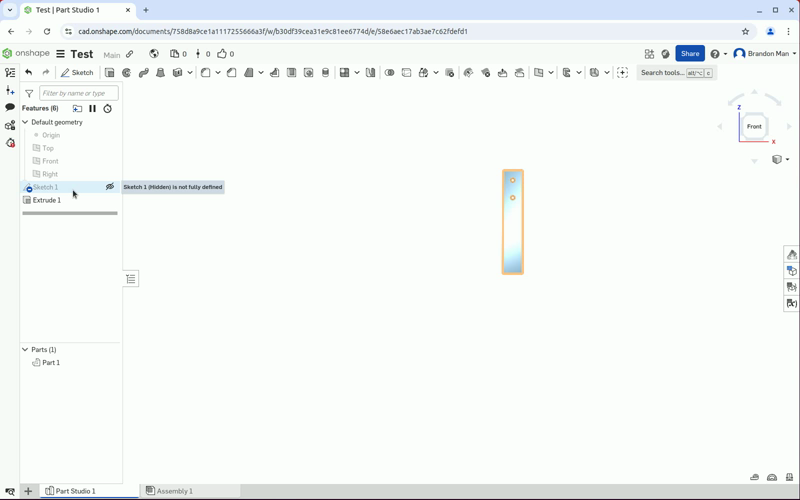
click(73, 189)
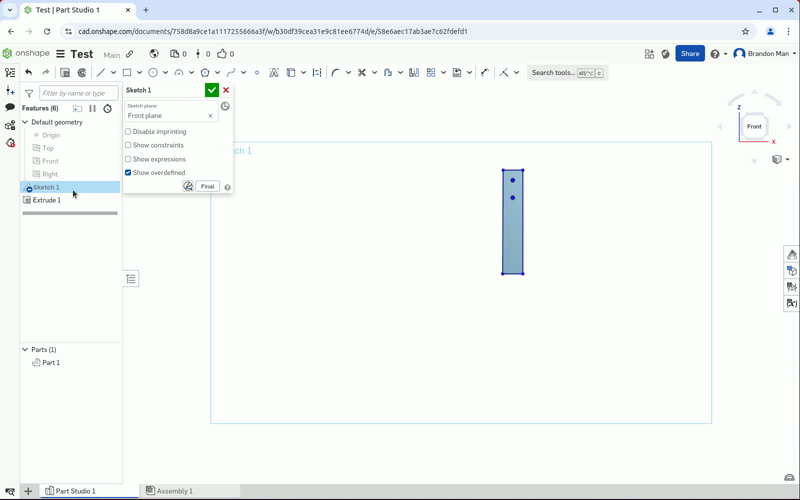
mouse_move(229, 92)
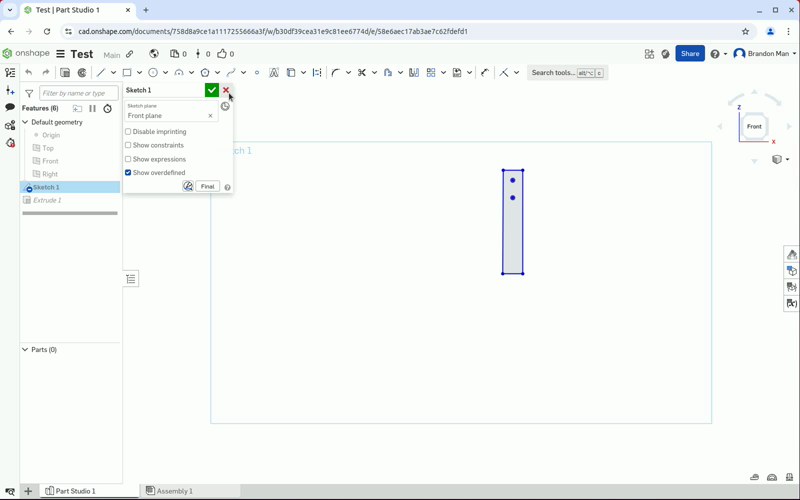
click(229, 92)
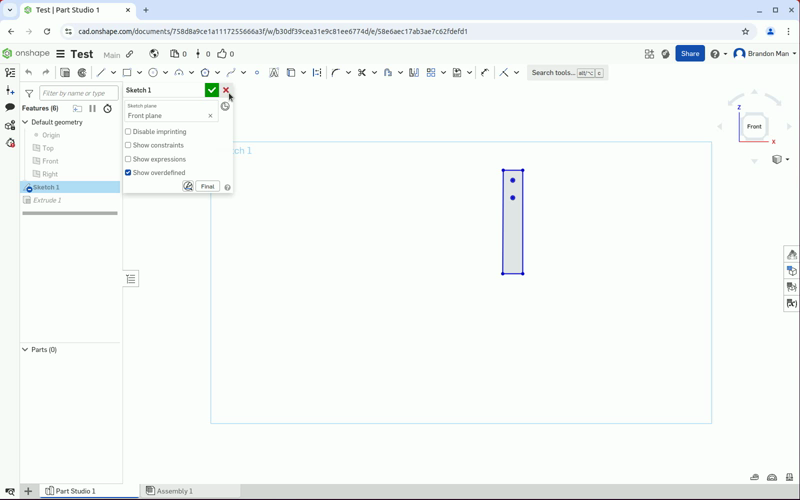
key(shift+s)
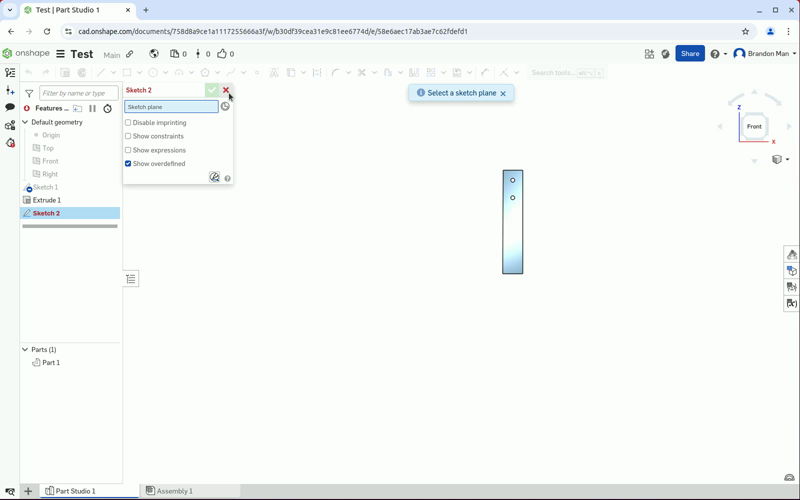
mouse_move(73, 163)
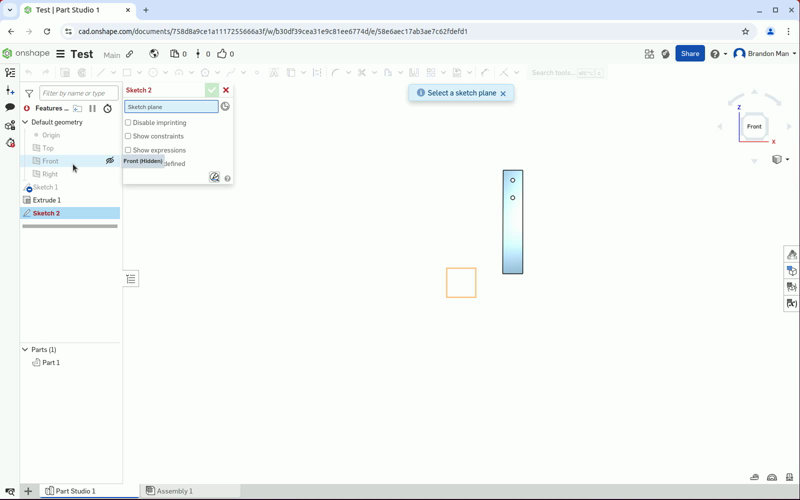
click(73, 163)
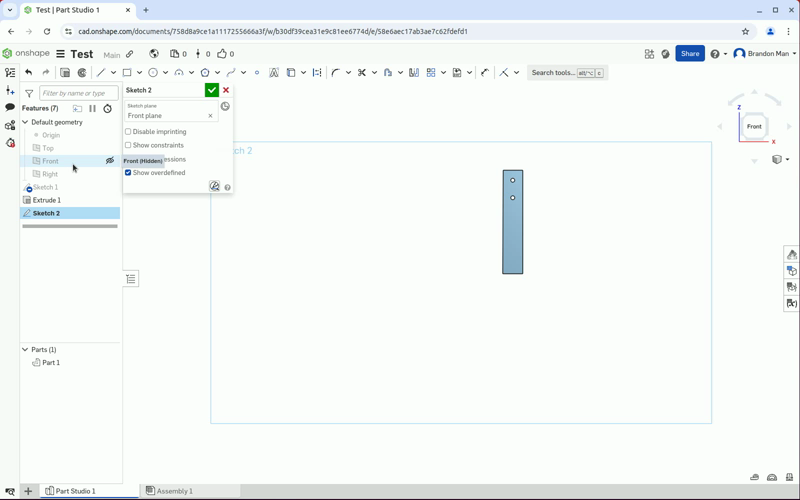
mouse_move(73, 352)
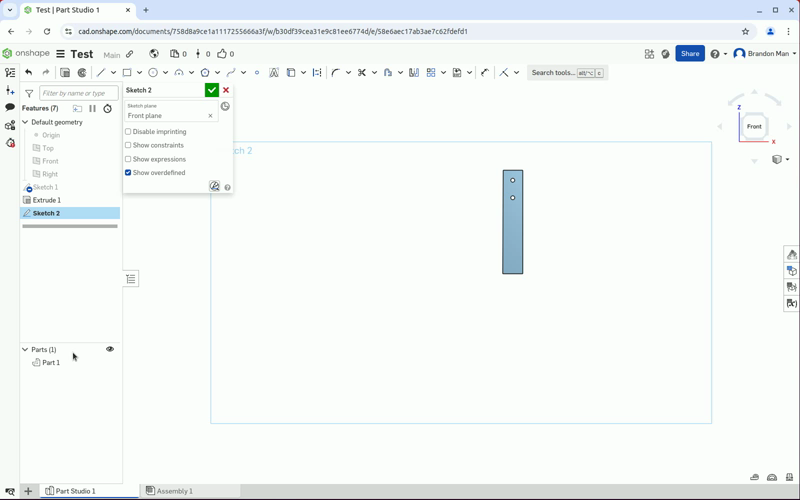
key(y)
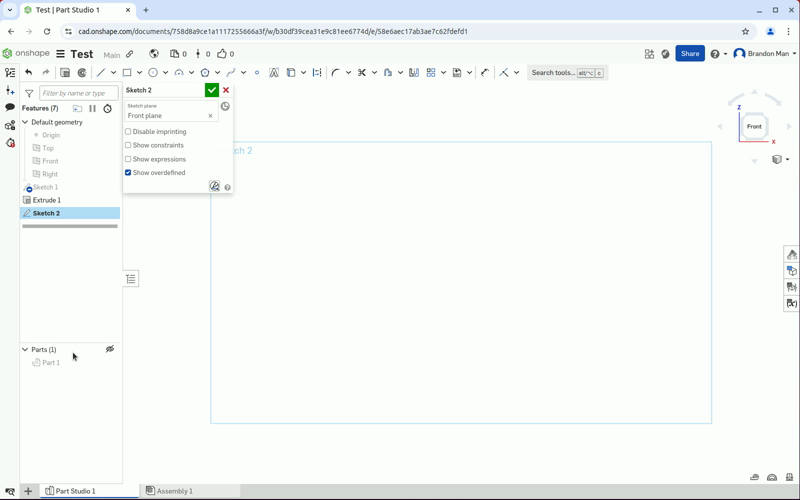
key(l)
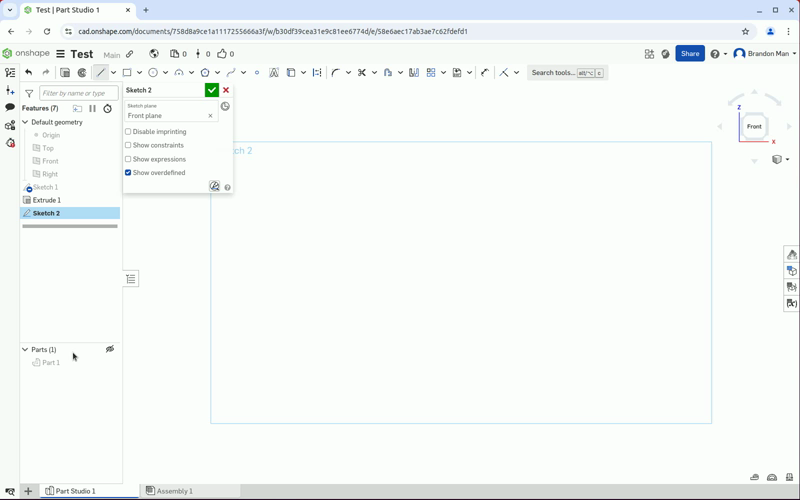
key_down(shift)
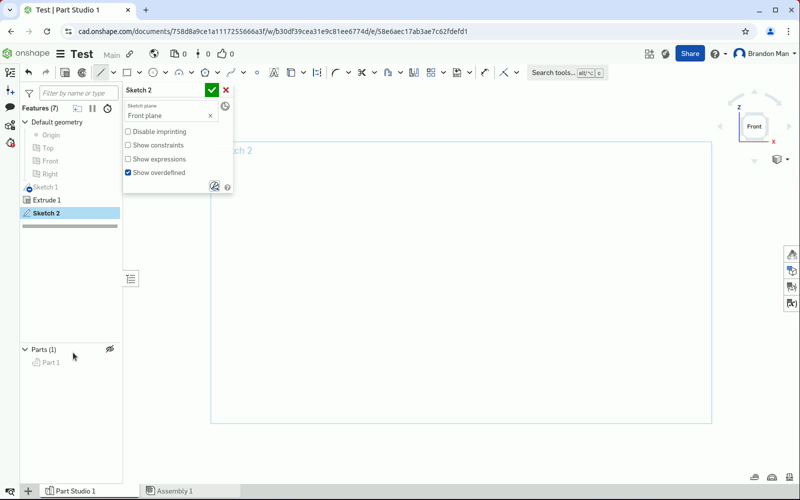
mouse_move(399, 292)
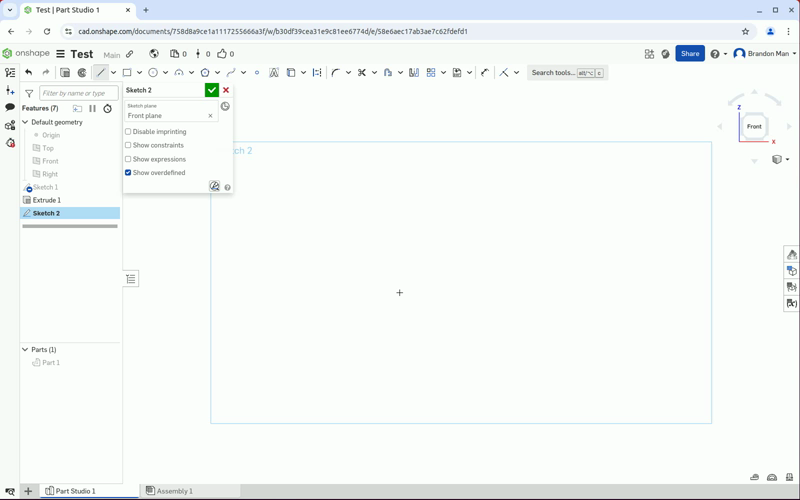
click(399, 292)
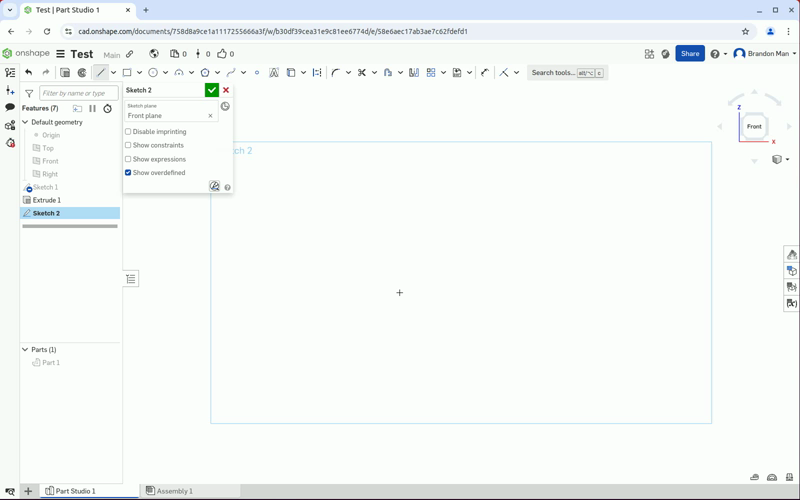
key_up(shift)
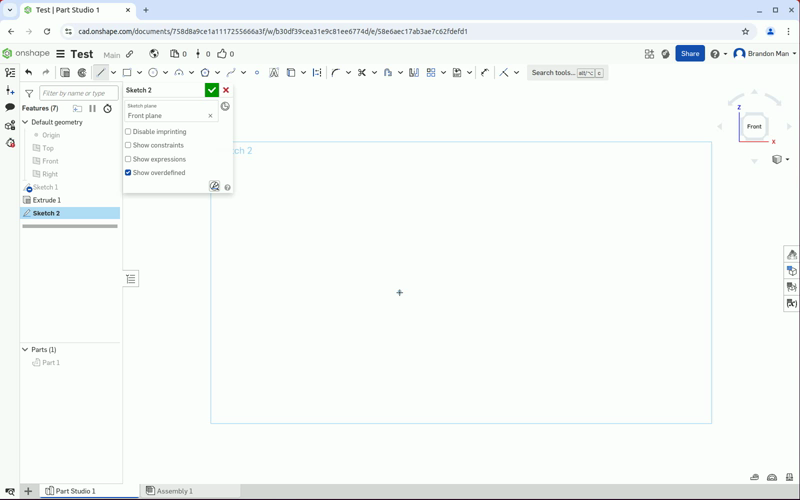
key_down(shift)
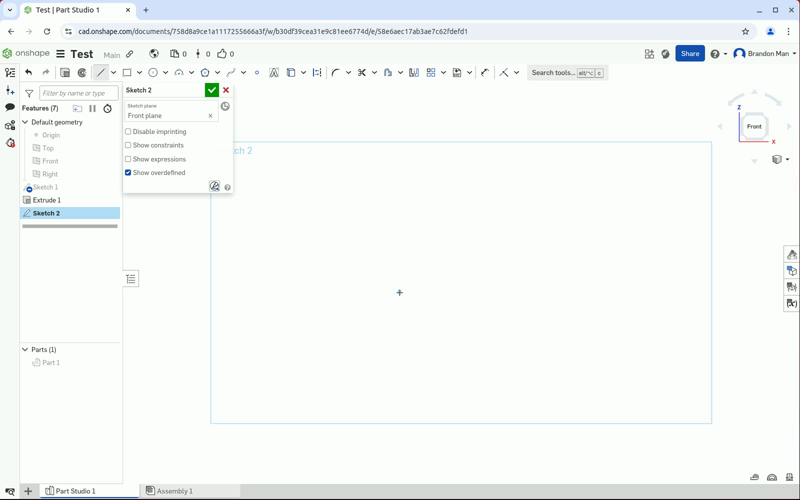
mouse_move(521, 292)
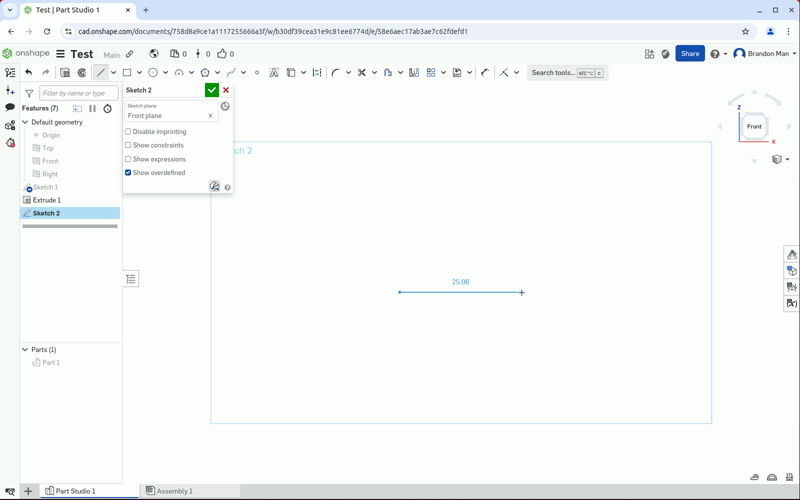
click(521, 292)
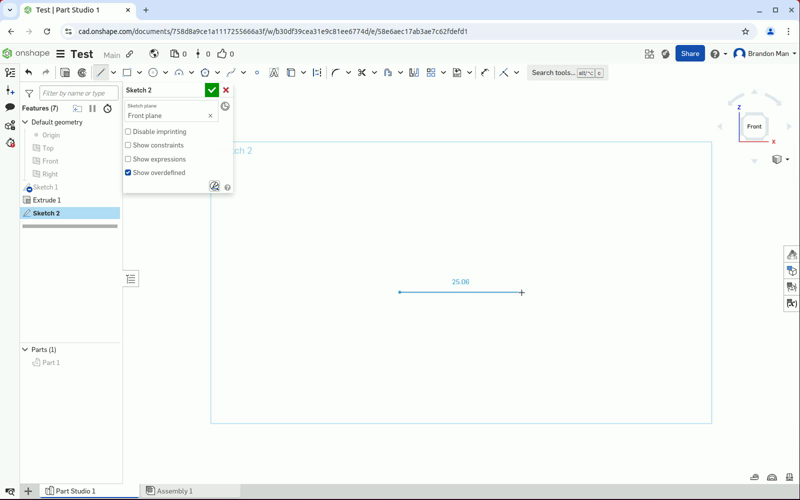
key_up(shift)
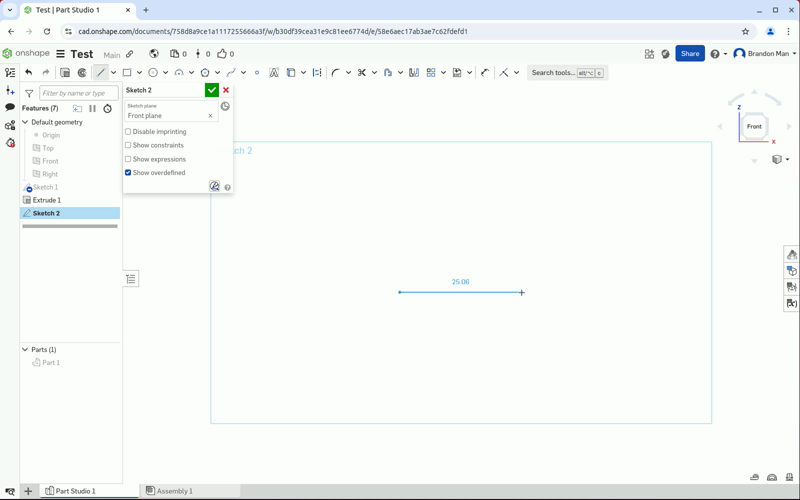
key_down(shift)
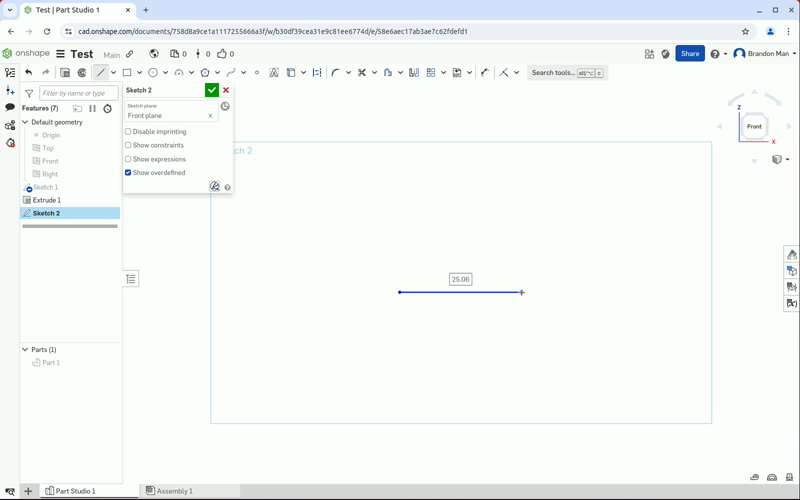
mouse_move(551, 292)
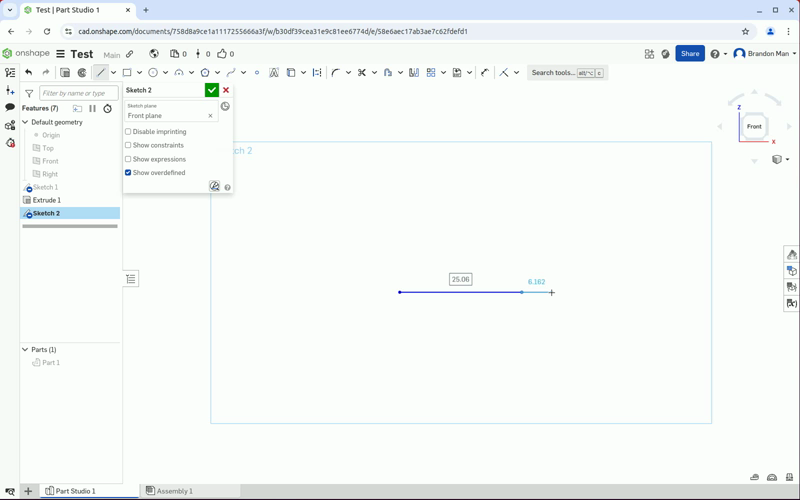
mouse_move(521, 273)
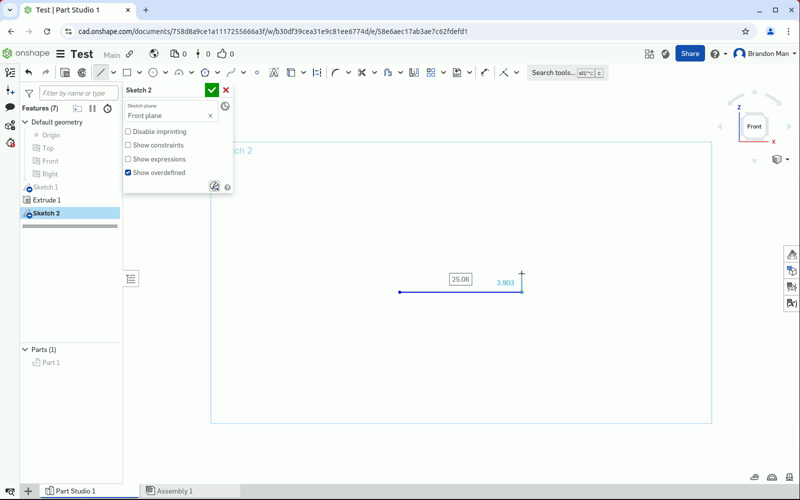
click(521, 273)
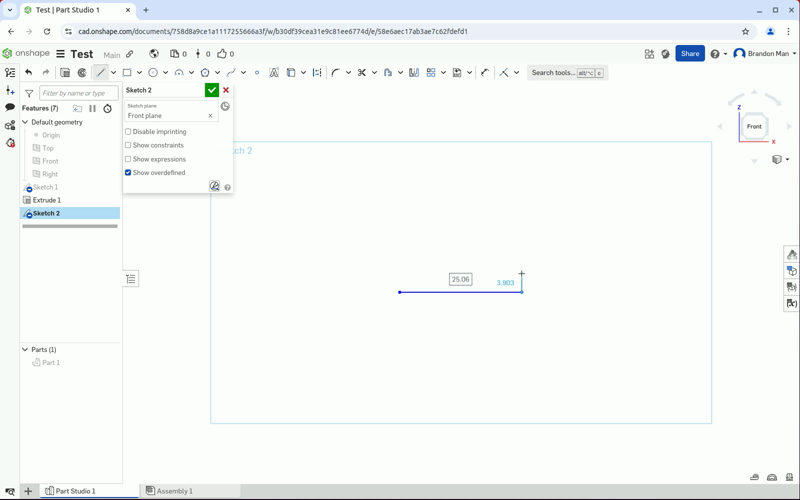
key_up(shift)
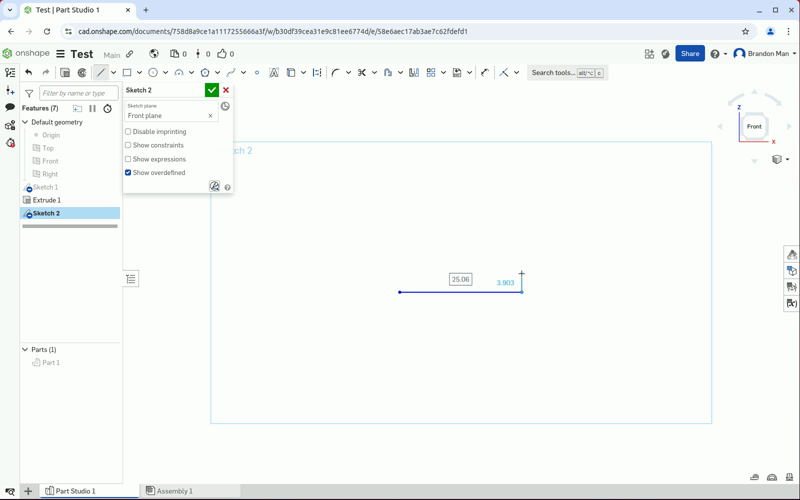
key_down(shift)
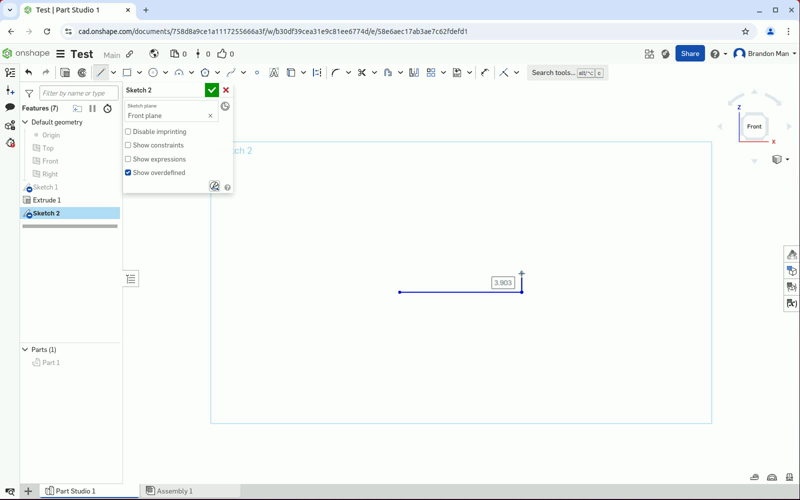
mouse_move(551, 273)
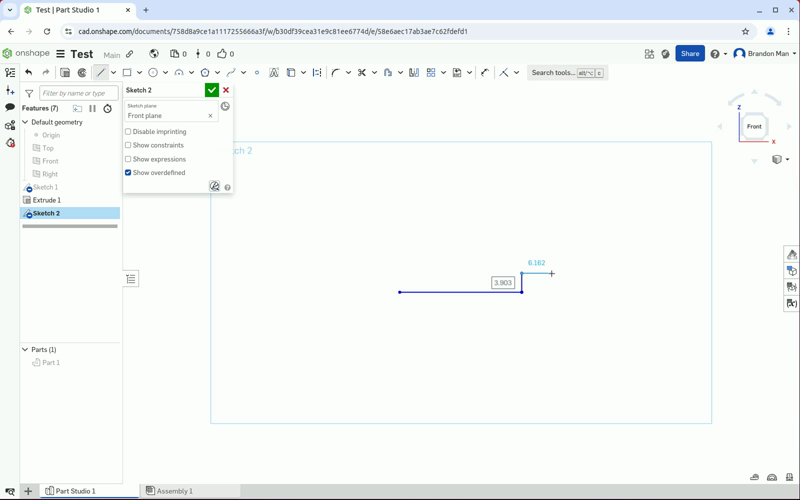
mouse_move(502, 273)
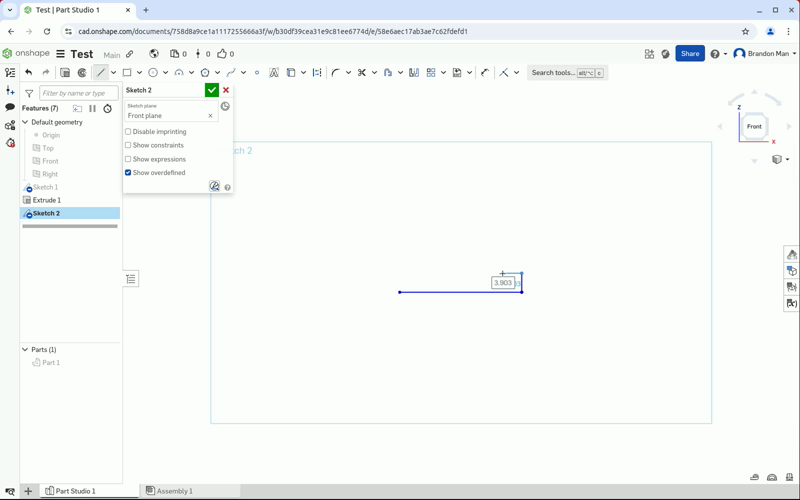
click(502, 273)
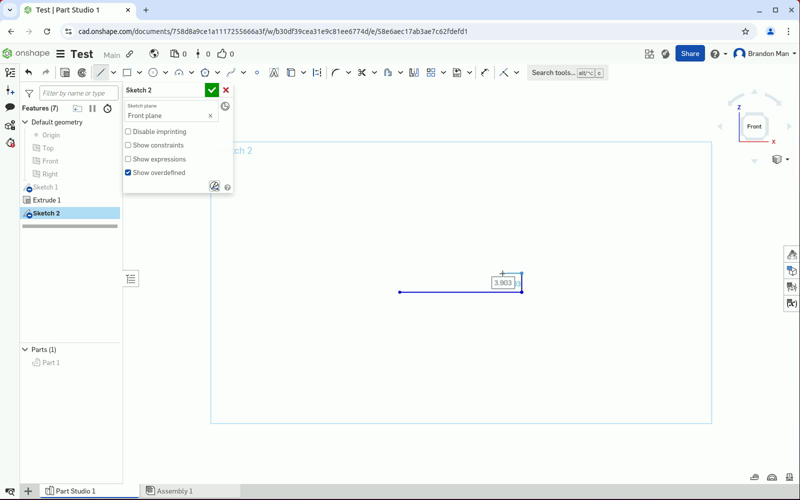
key_up(shift)
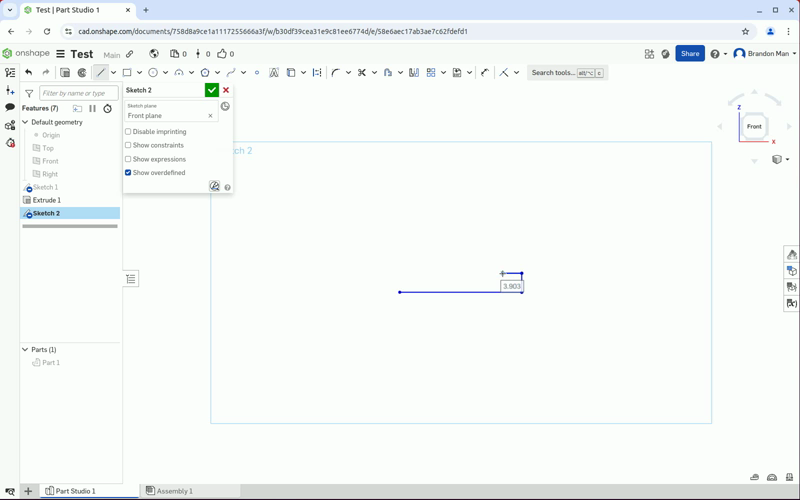
key_down(shift)
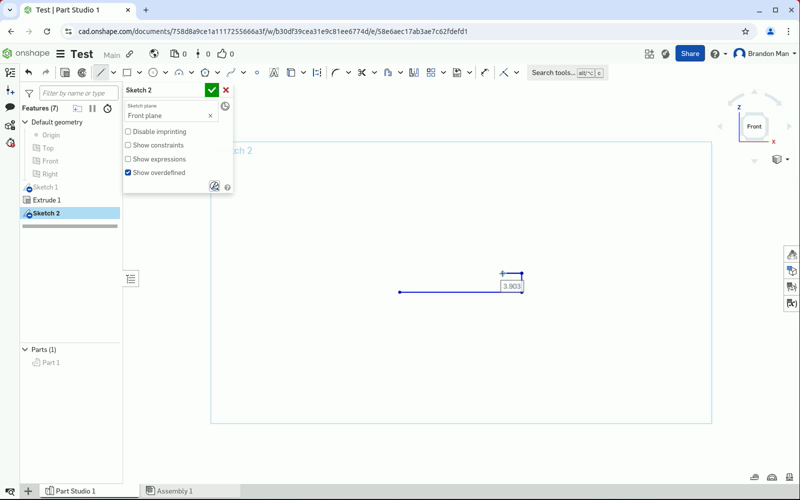
mouse_move(399, 273)
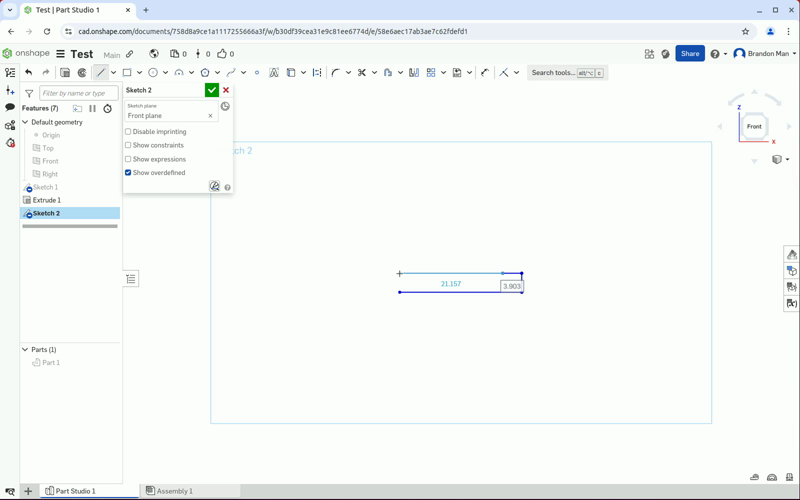
click(399, 273)
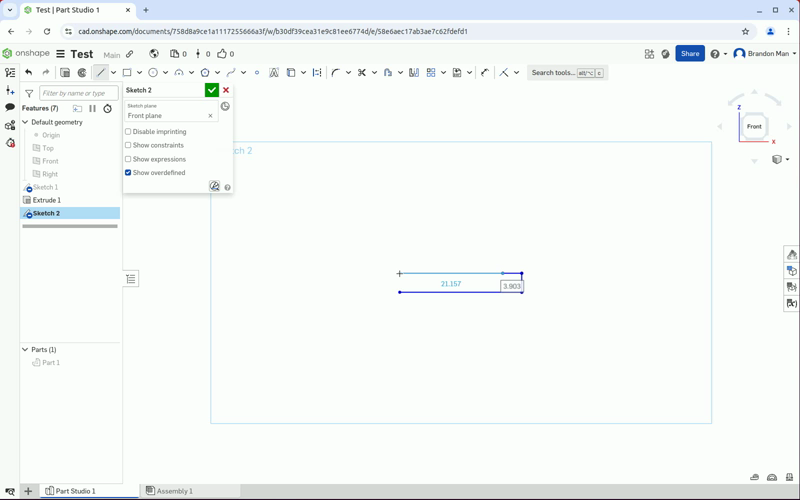
key_up(shift)
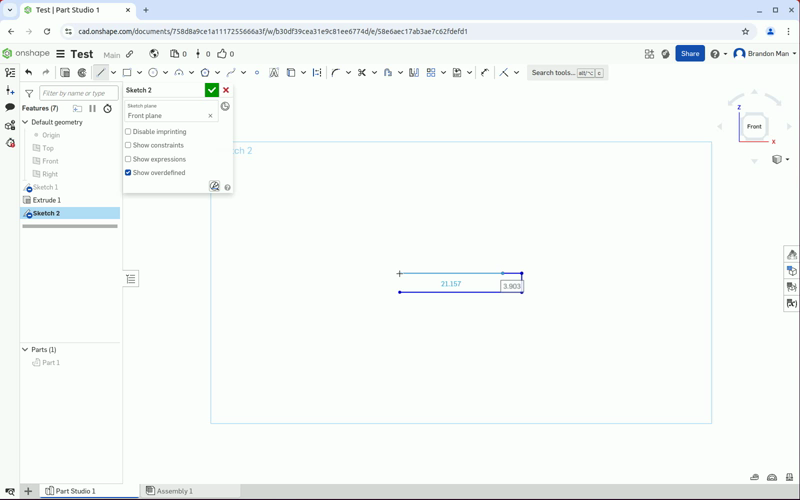
mouse_move(429, 273)
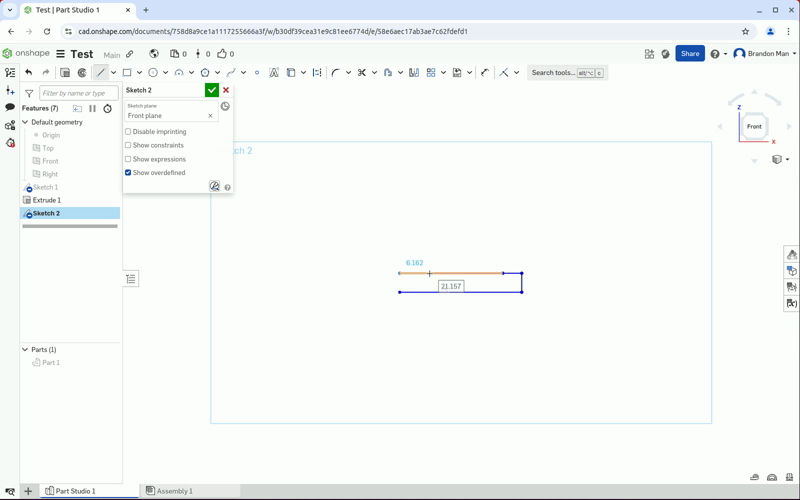
key_down(shift)
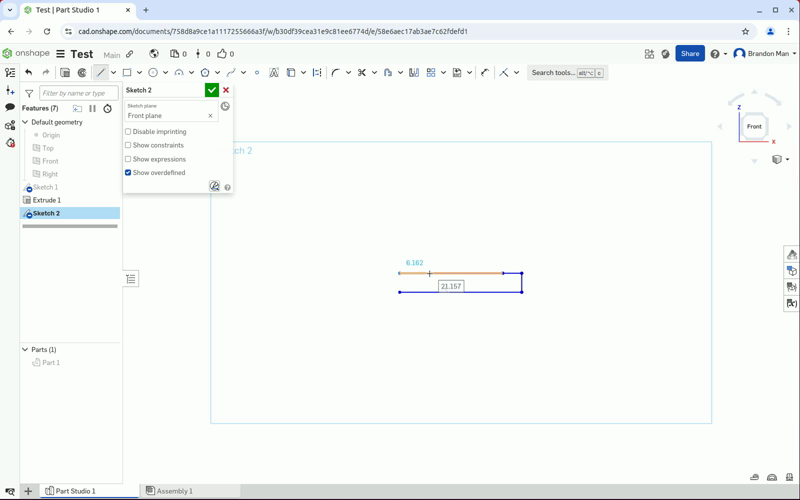
mouse_move(399, 292)
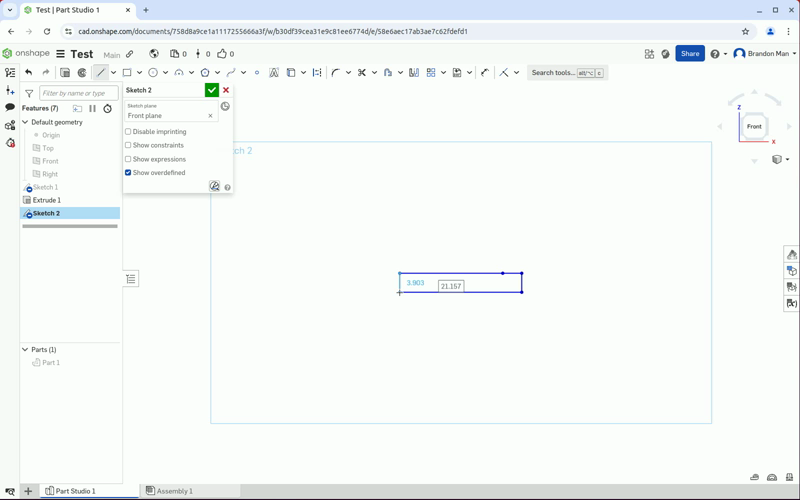
key_up(shift)
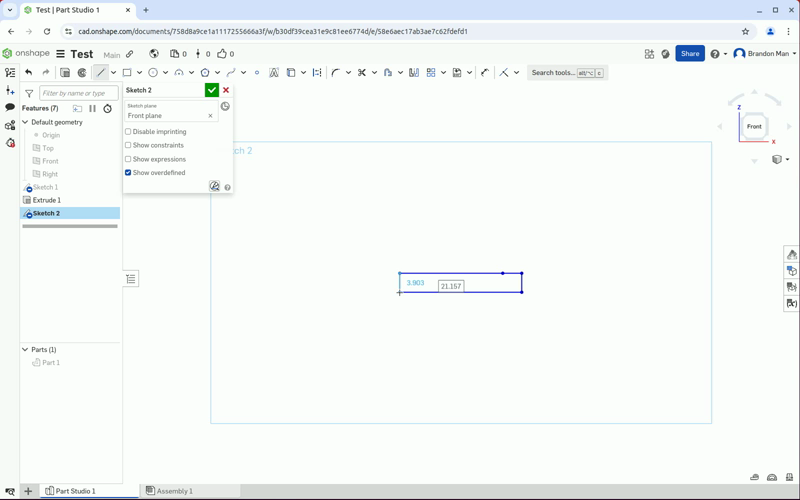
click(399, 292)
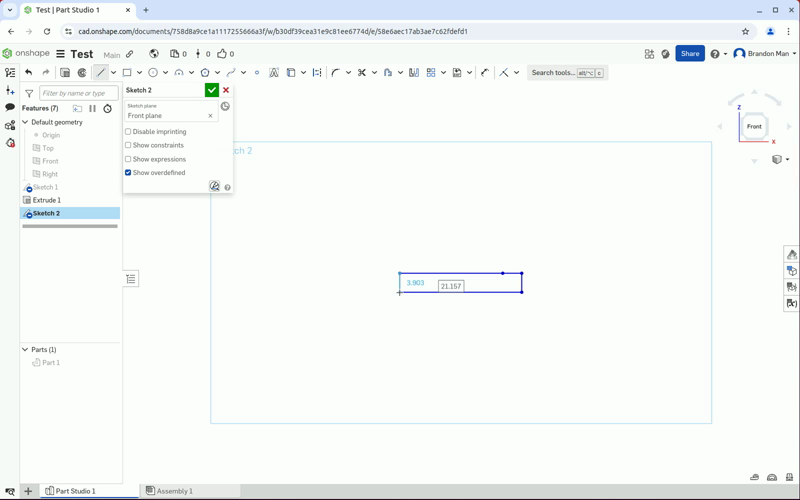
key(esc)
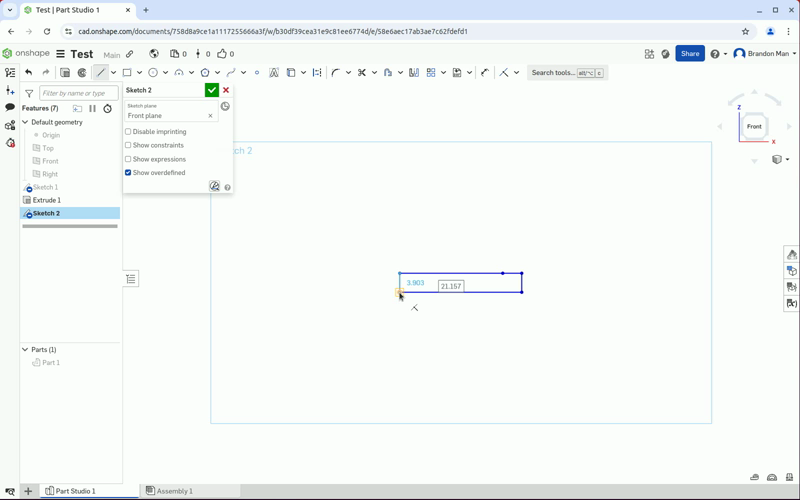
key(c)
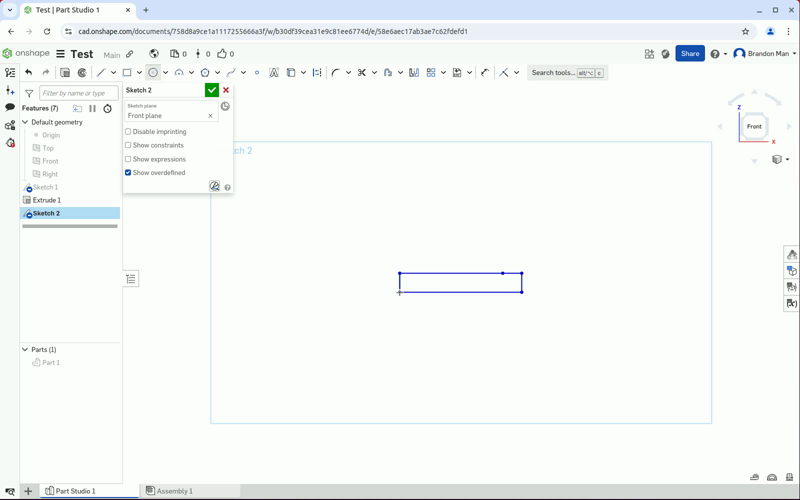
key_down(shift)
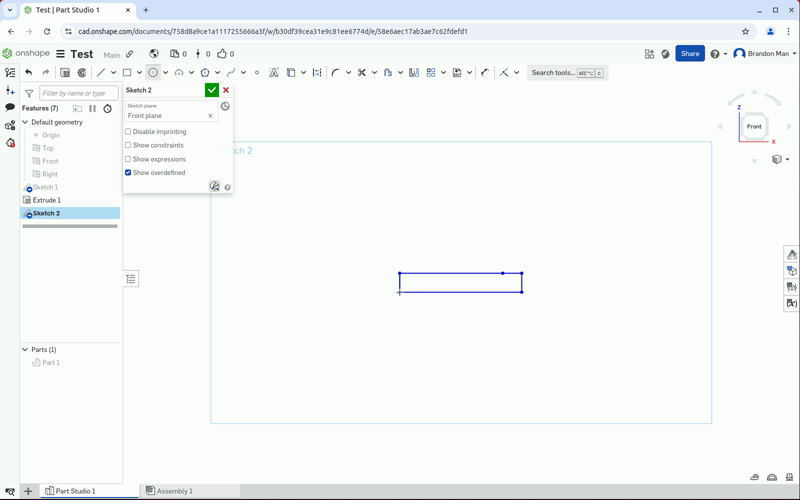
mouse_move(408, 283)
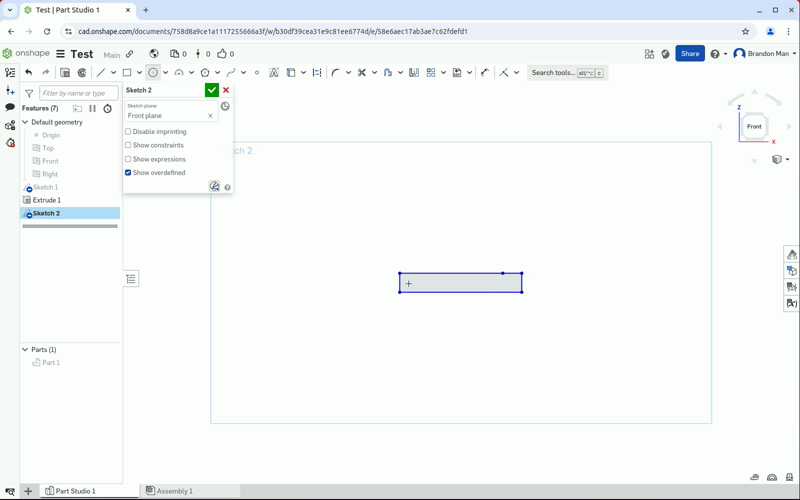
click(408, 283)
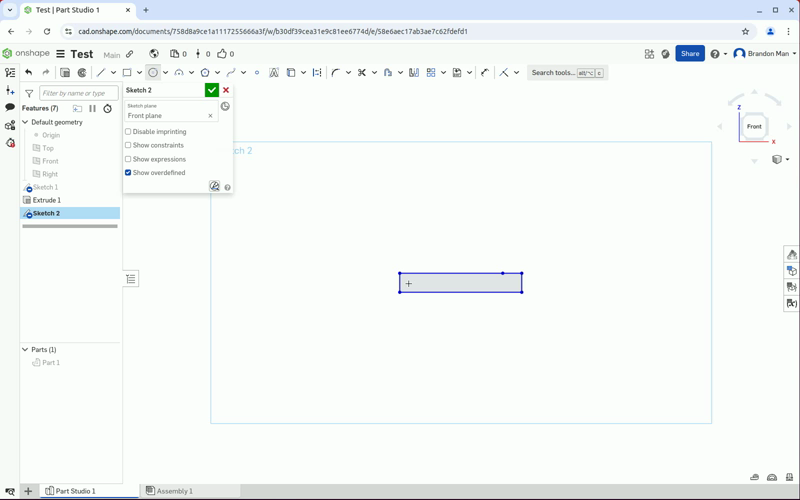
key_up(shift)
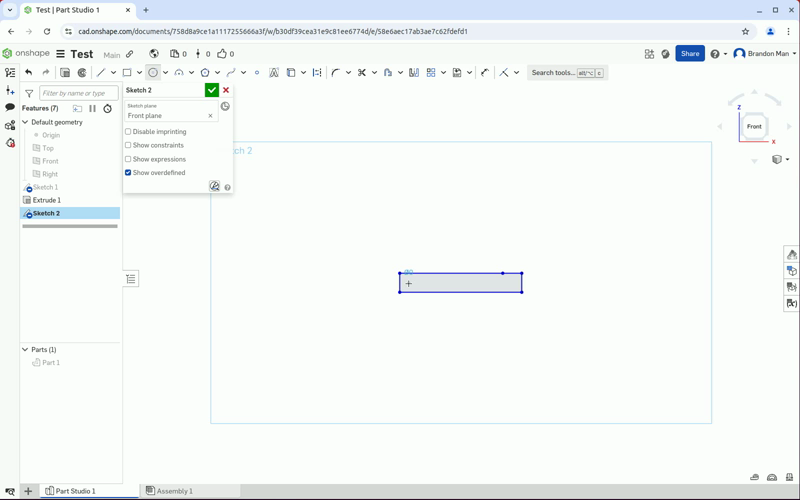
mouse_move(411, 283)
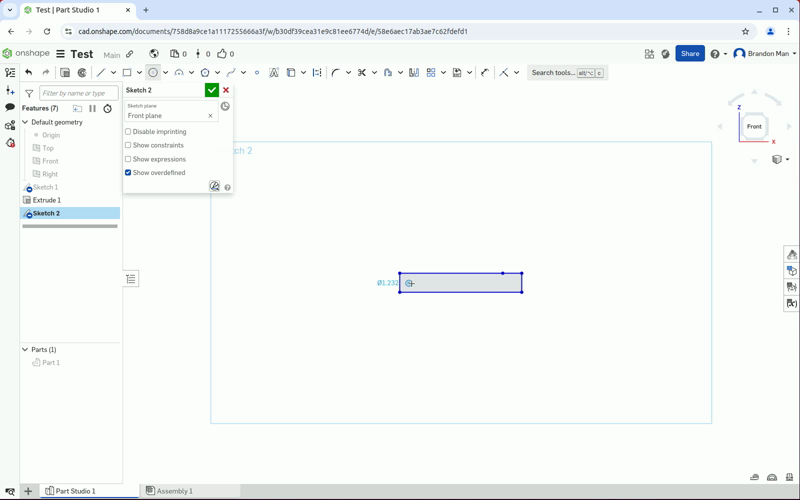
scroll(6)
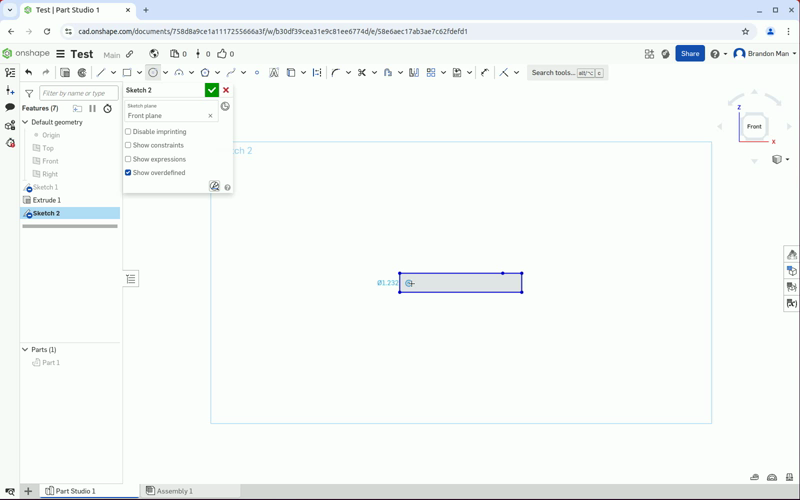
scroll(6)
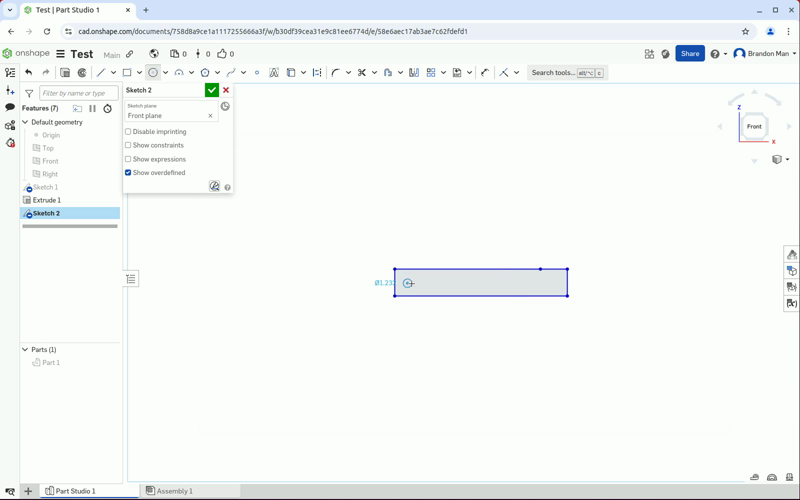
scroll(6)
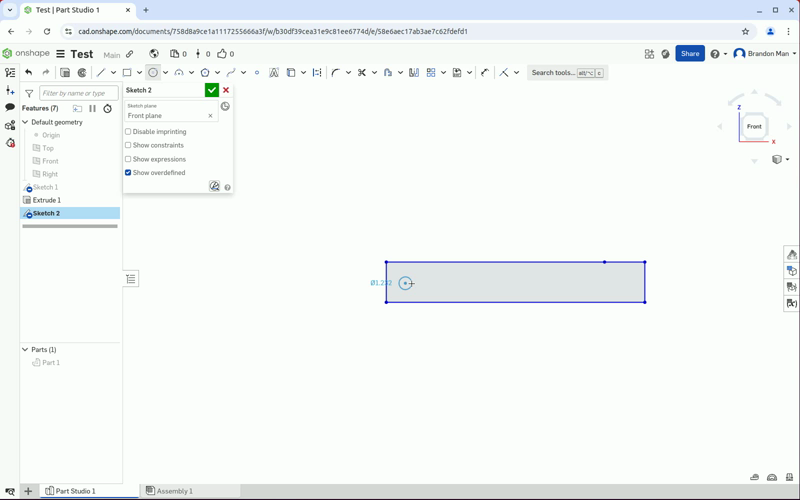
scroll(6)
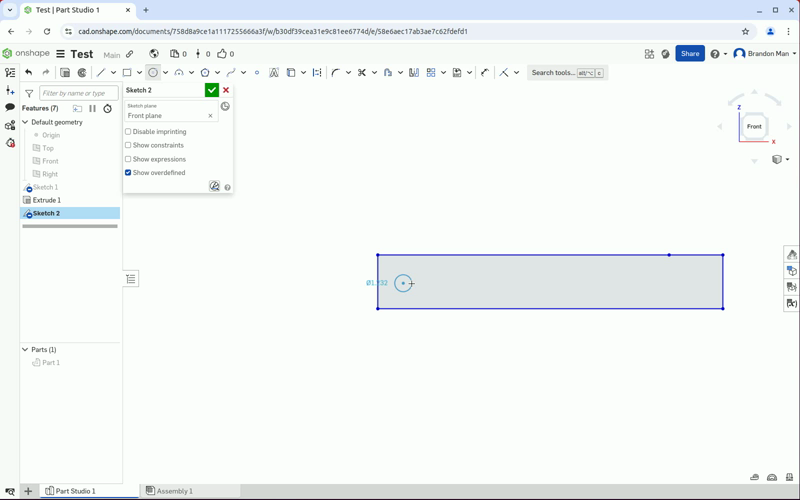
scroll(6)
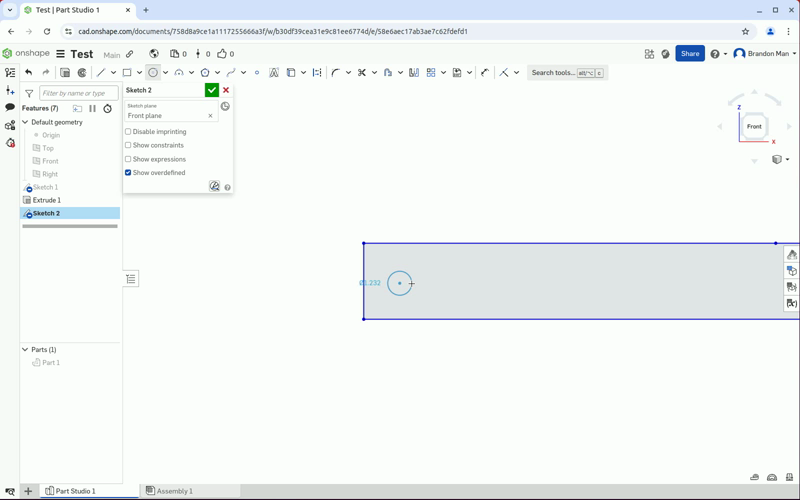
scroll(6)
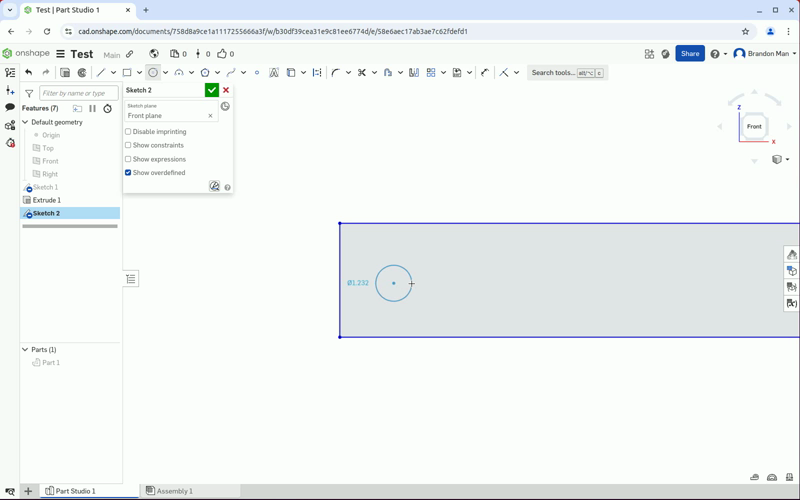
scroll(6)
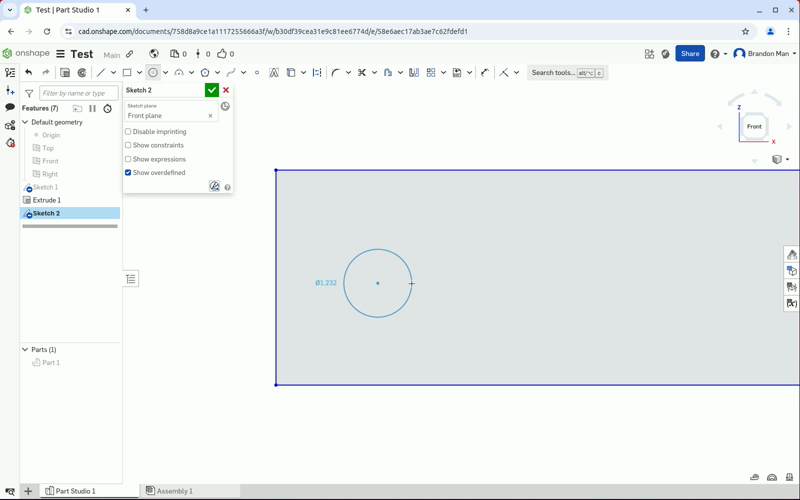
click(411, 283)
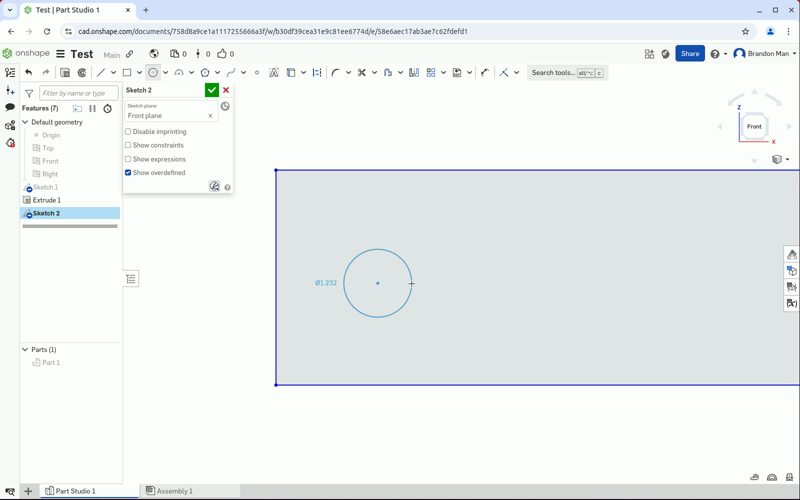
scroll(-6)
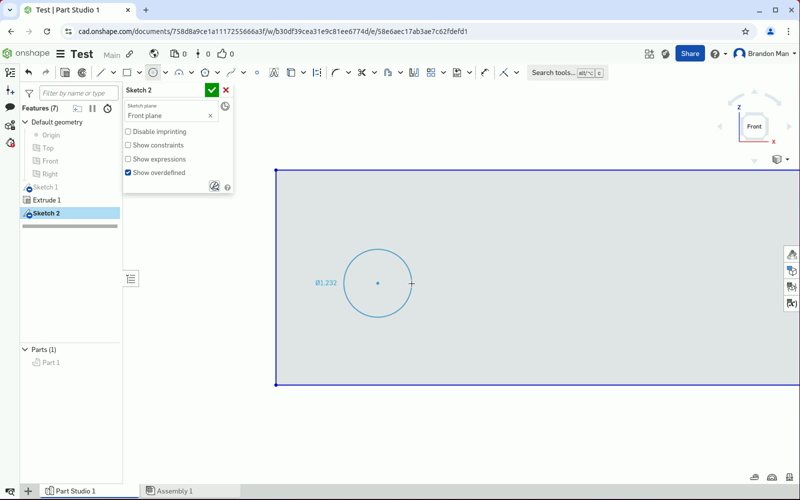
scroll(-6)
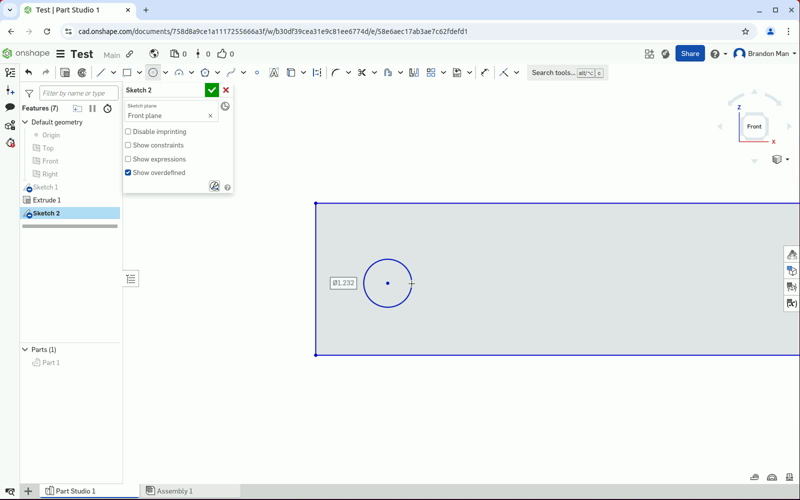
scroll(-6)
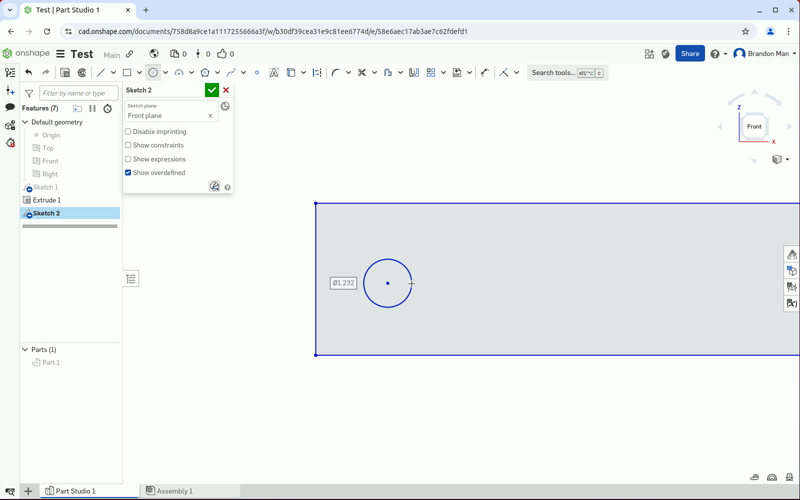
scroll(-6)
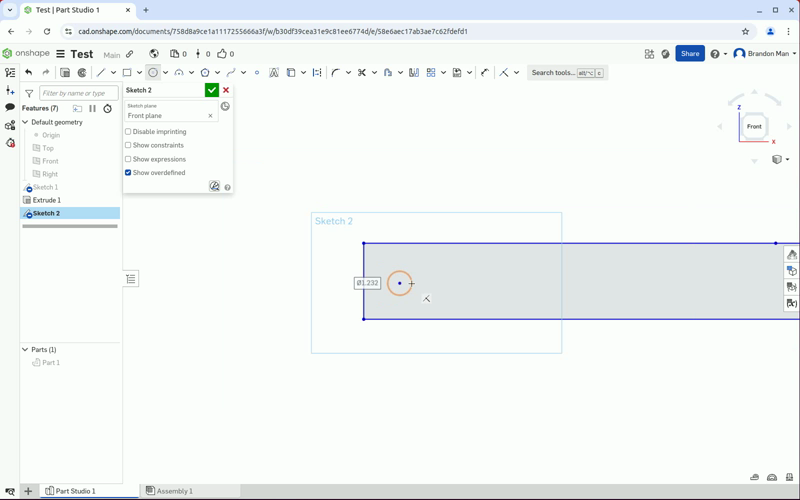
scroll(-6)
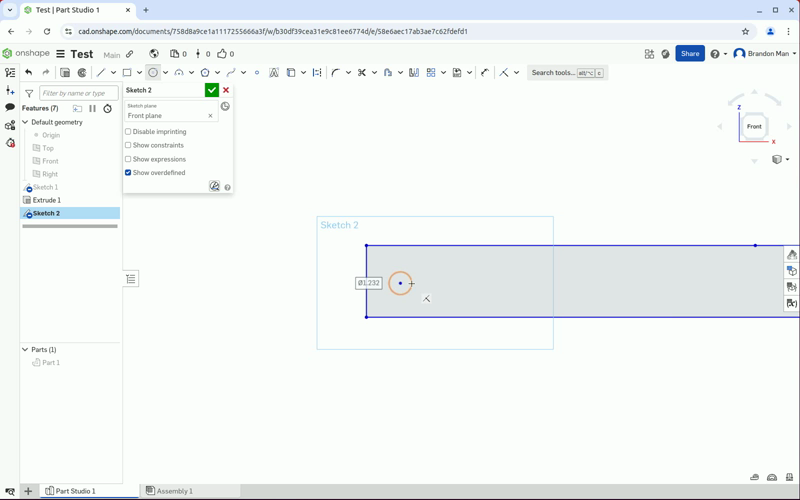
scroll(-6)
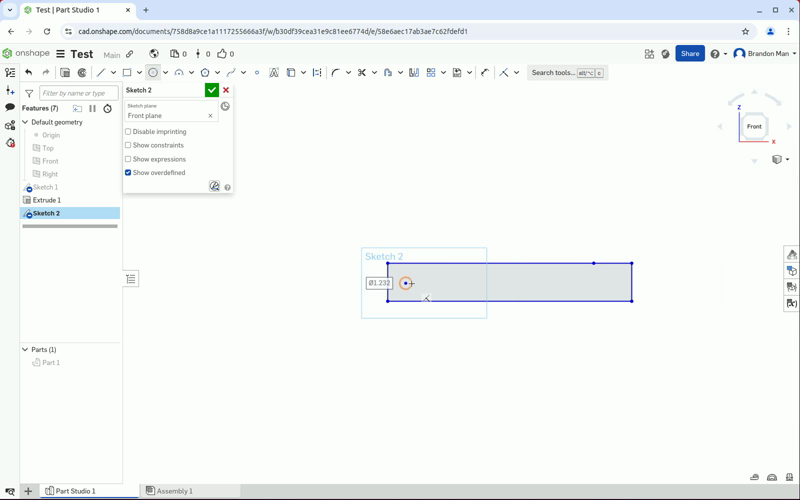
scroll(-6)
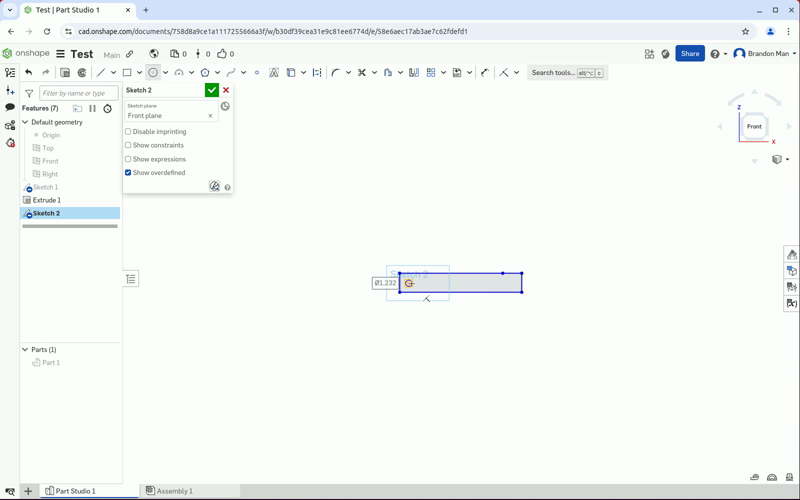
key(esc)
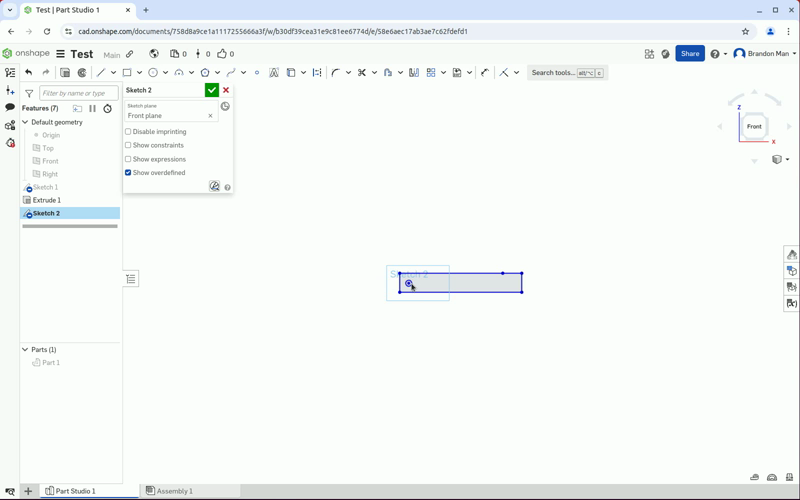
key(c)
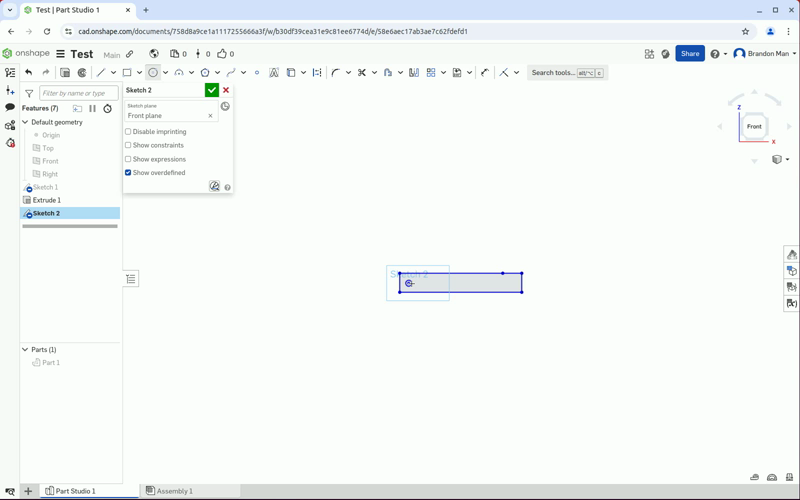
key_down(shift)
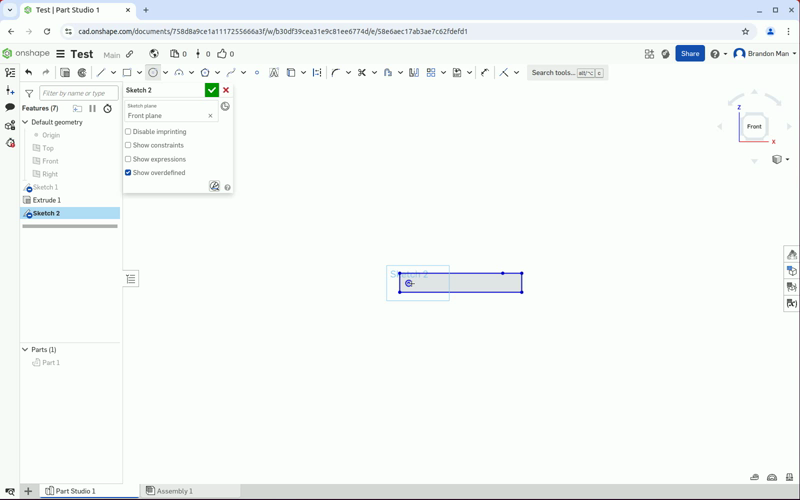
mouse_move(426, 283)
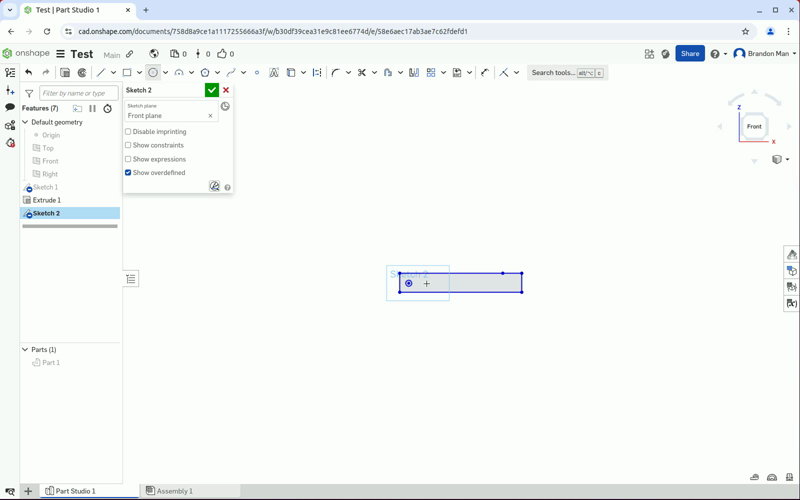
click(426, 283)
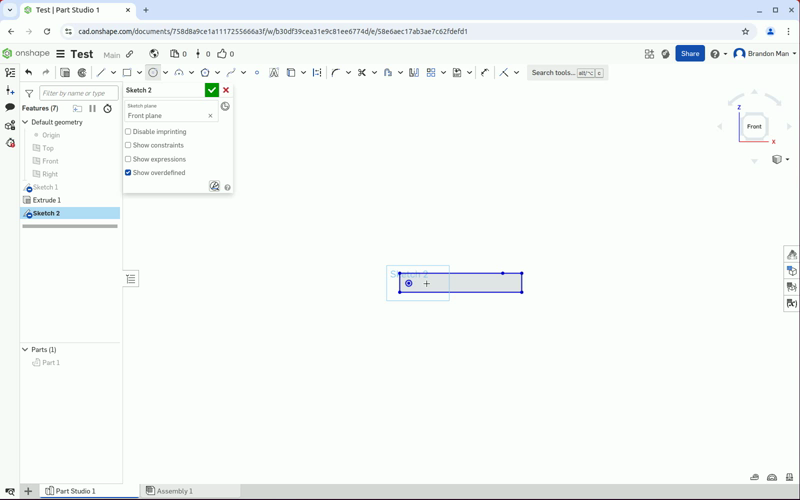
key_up(shift)
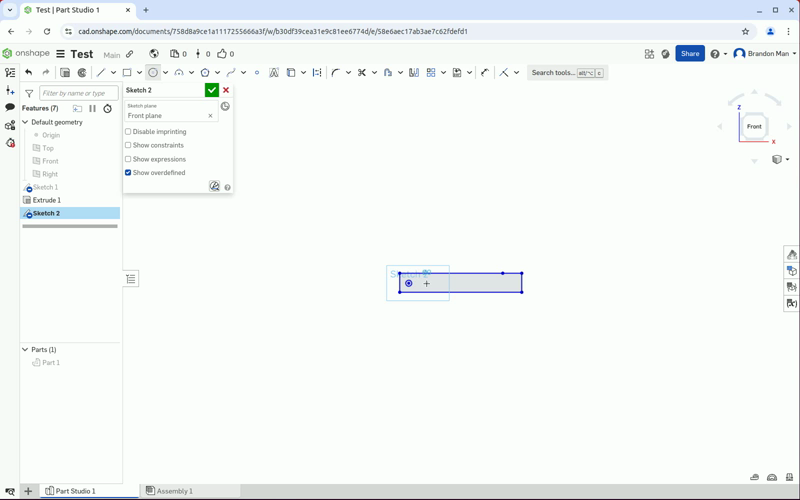
mouse_move(429, 283)
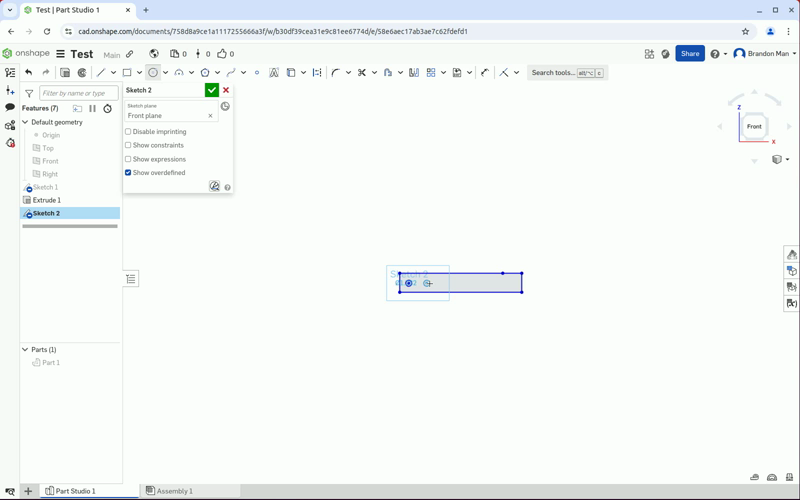
scroll(6)
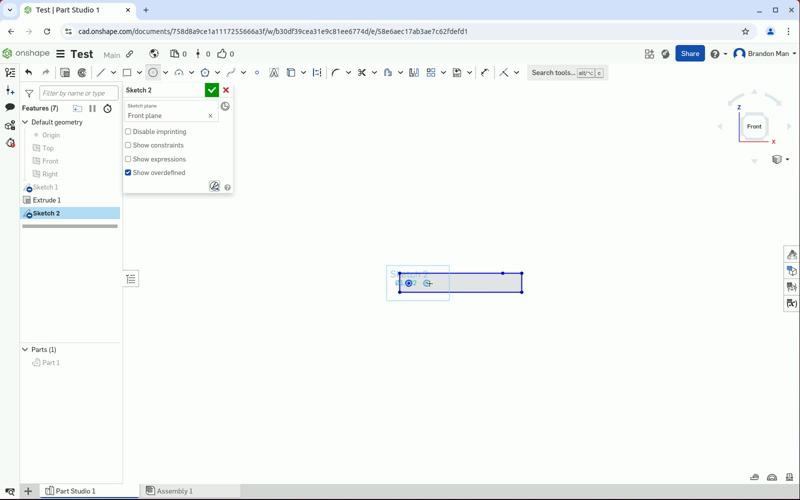
scroll(6)
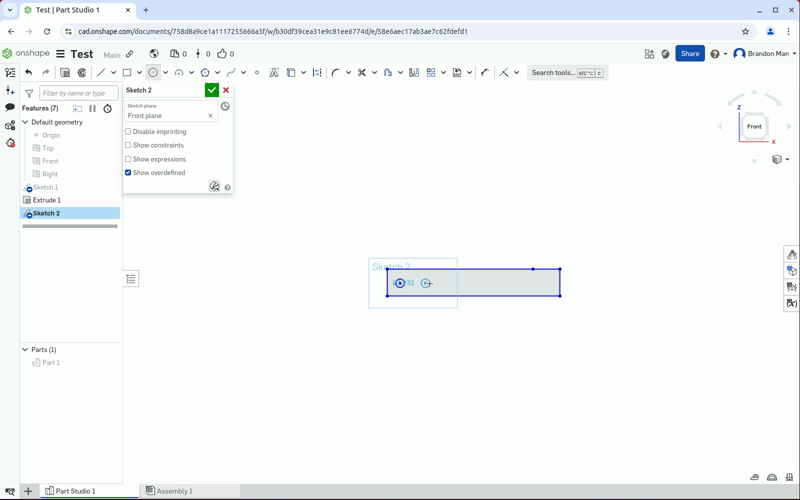
scroll(6)
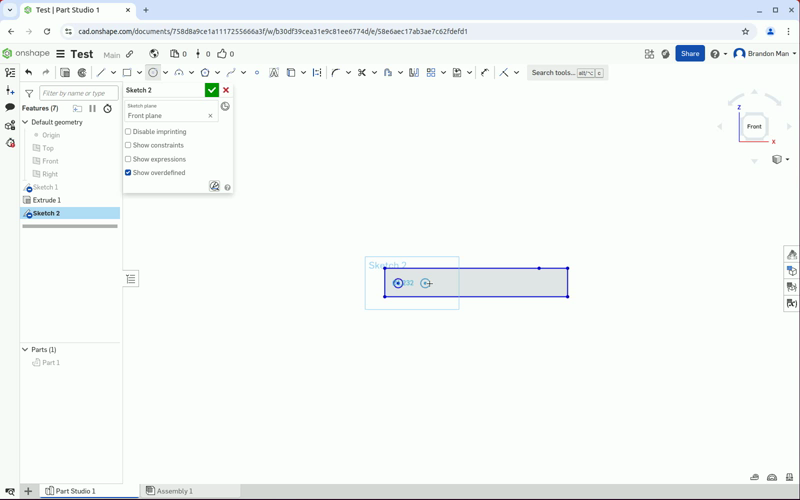
scroll(6)
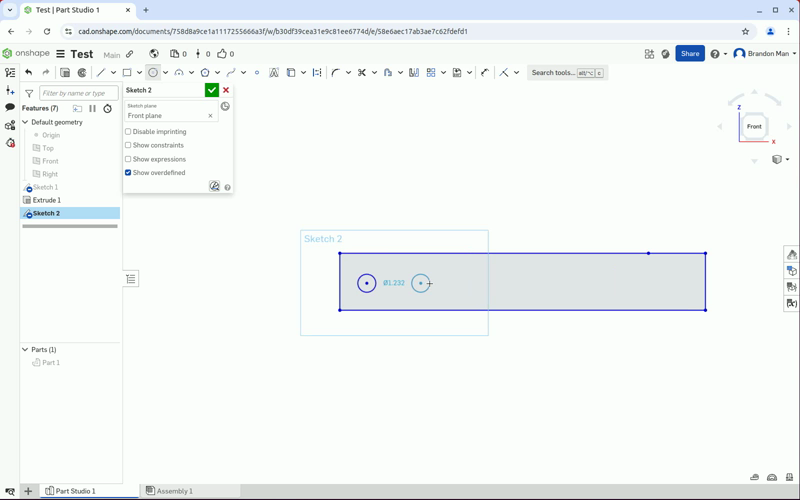
scroll(6)
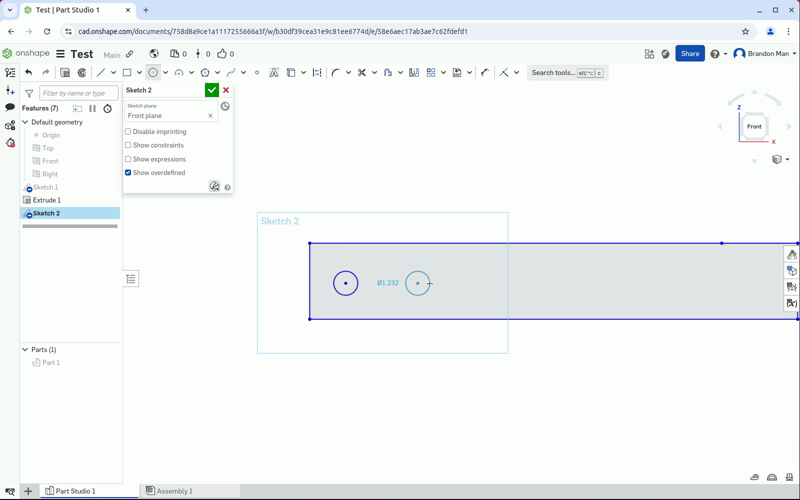
scroll(6)
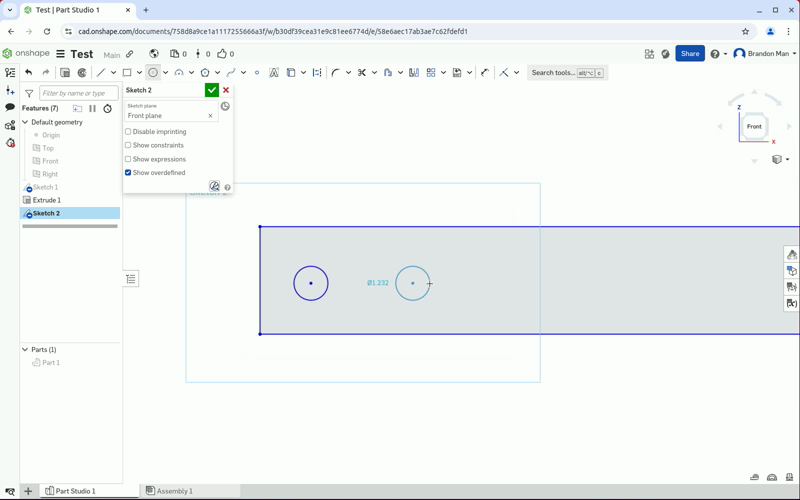
scroll(6)
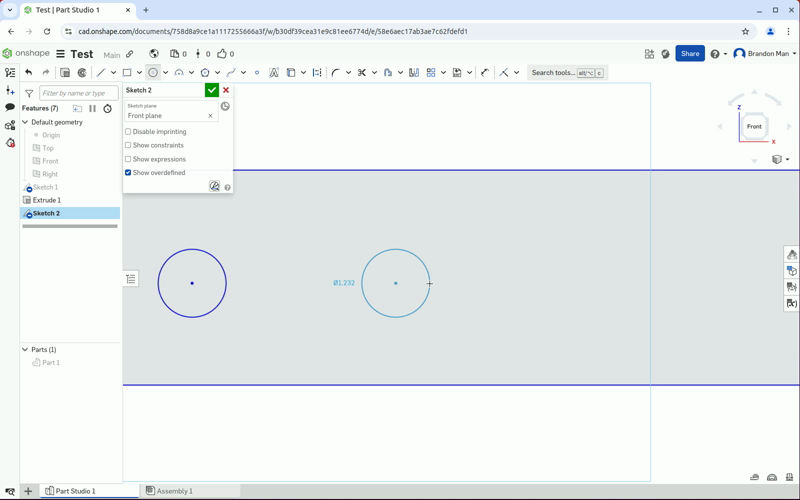
click(429, 283)
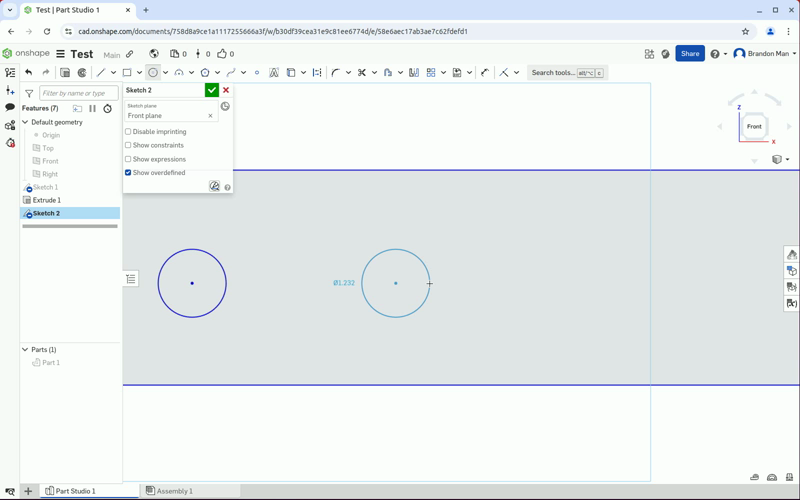
scroll(-6)
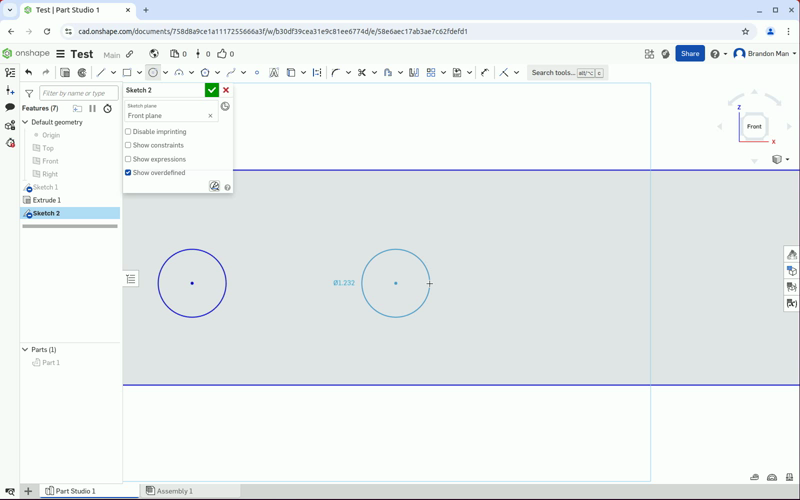
scroll(-6)
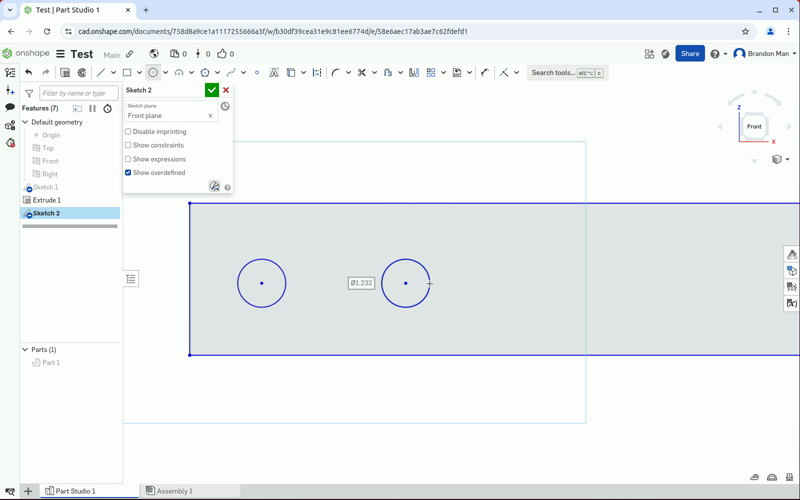
scroll(-6)
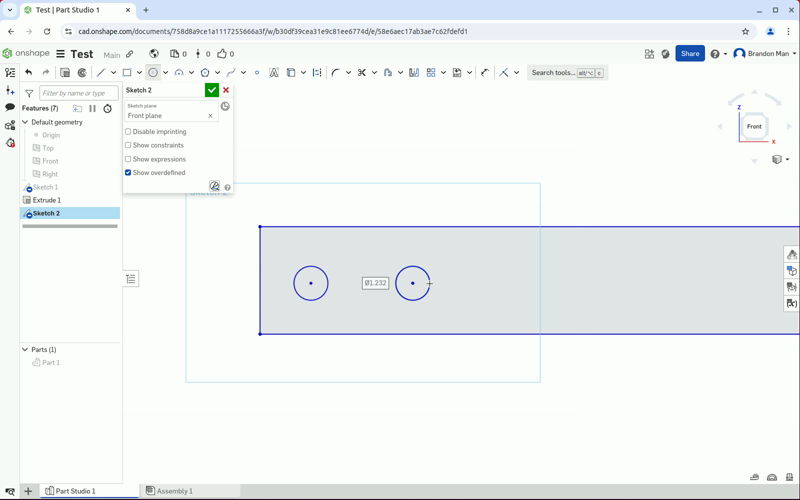
scroll(-6)
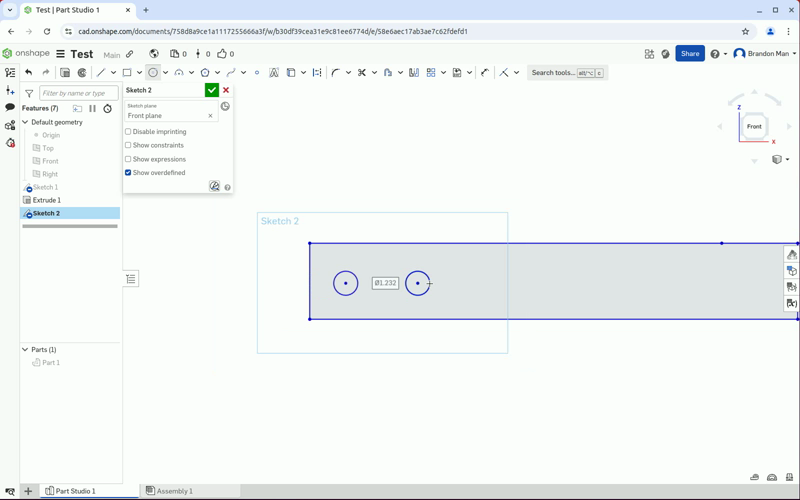
scroll(-6)
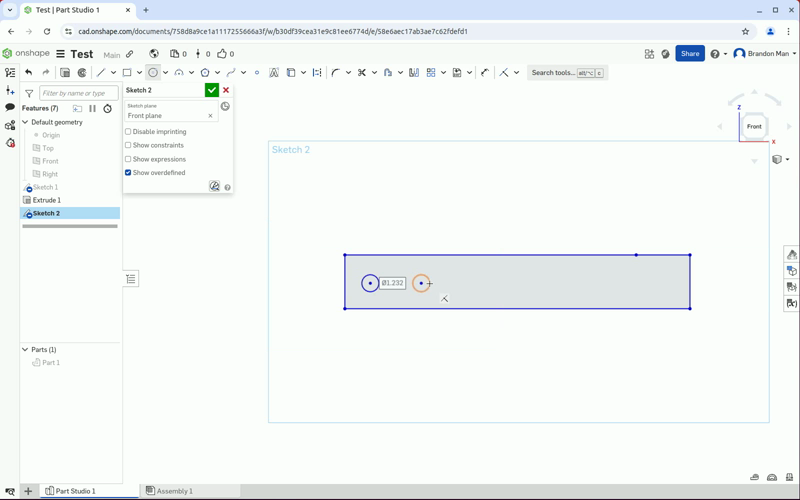
scroll(-6)
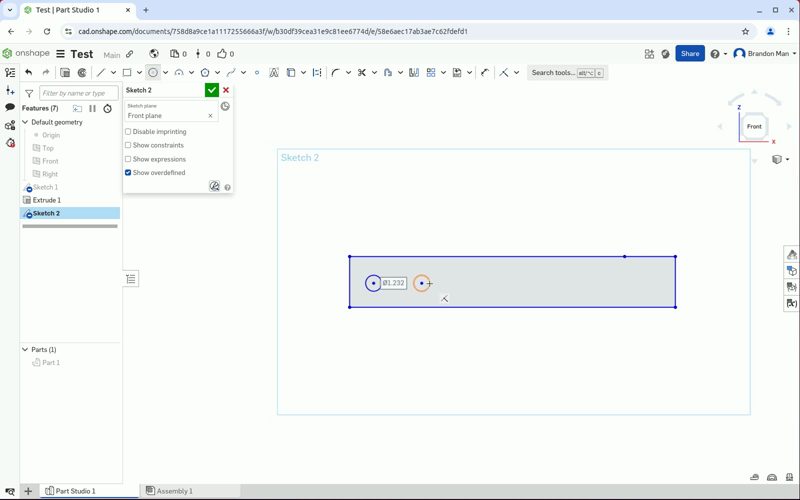
scroll(-6)
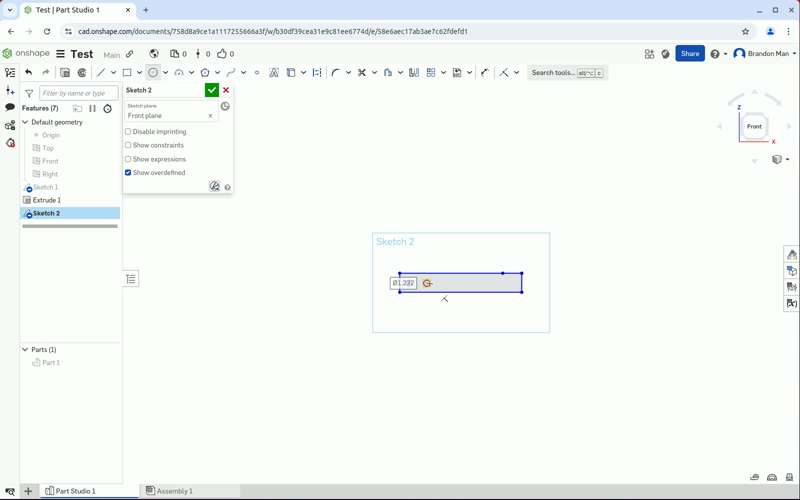
key(esc)
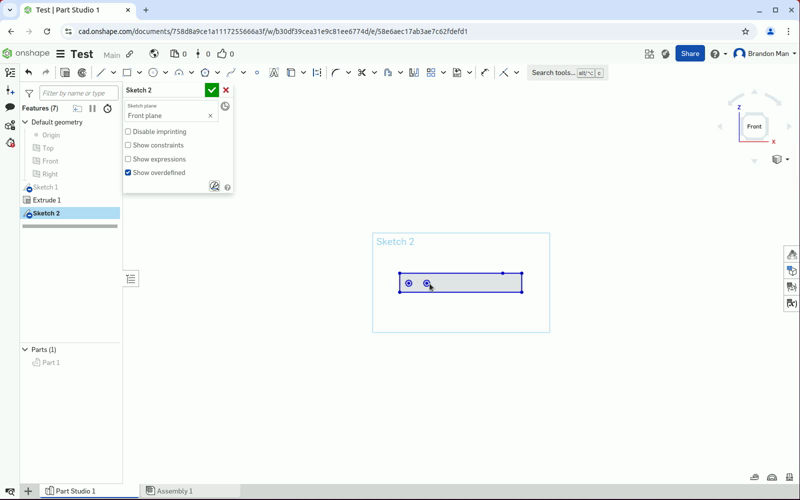
key(c)
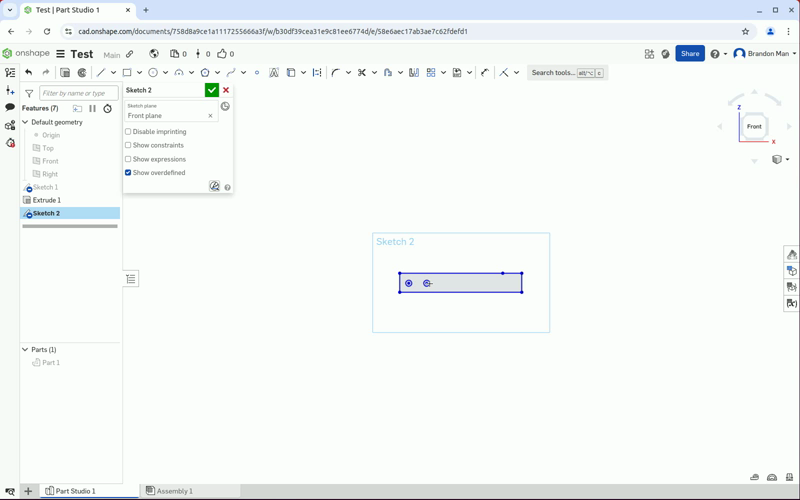
key_down(shift)
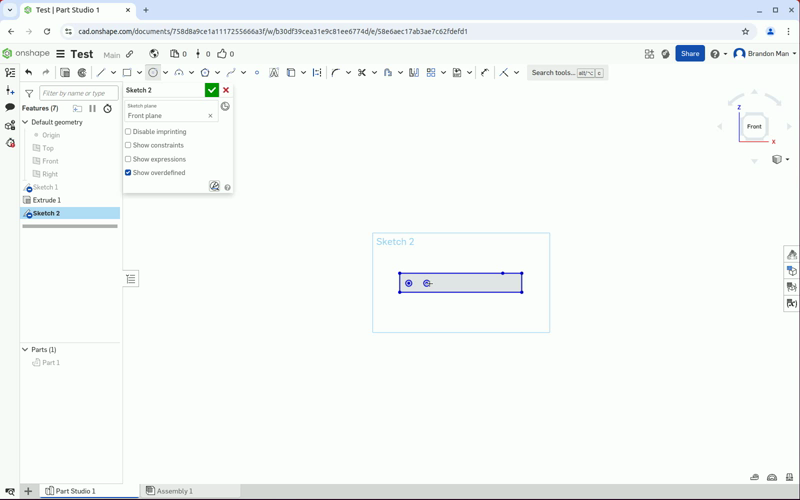
mouse_move(512, 283)
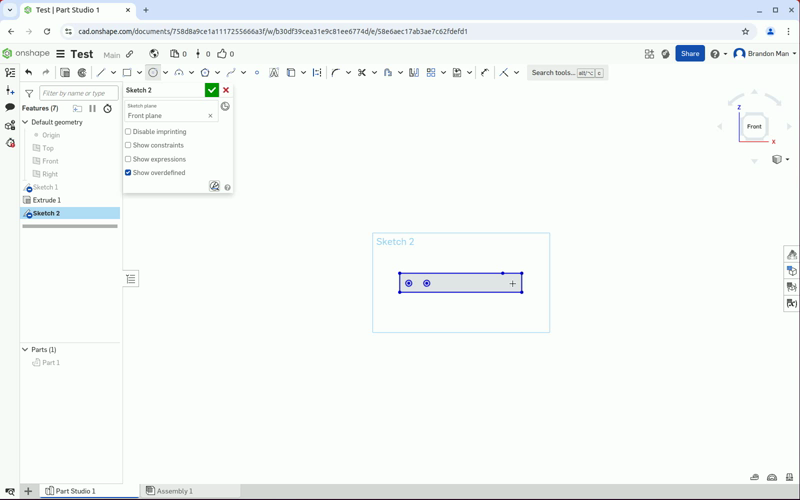
click(512, 283)
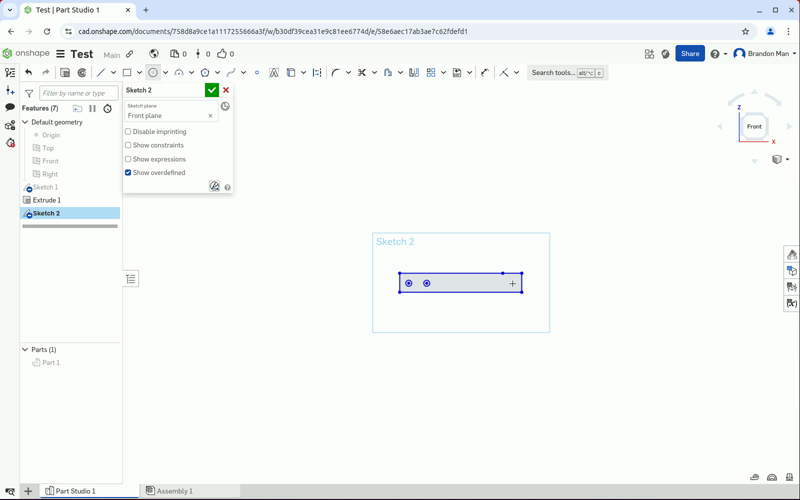
key_up(shift)
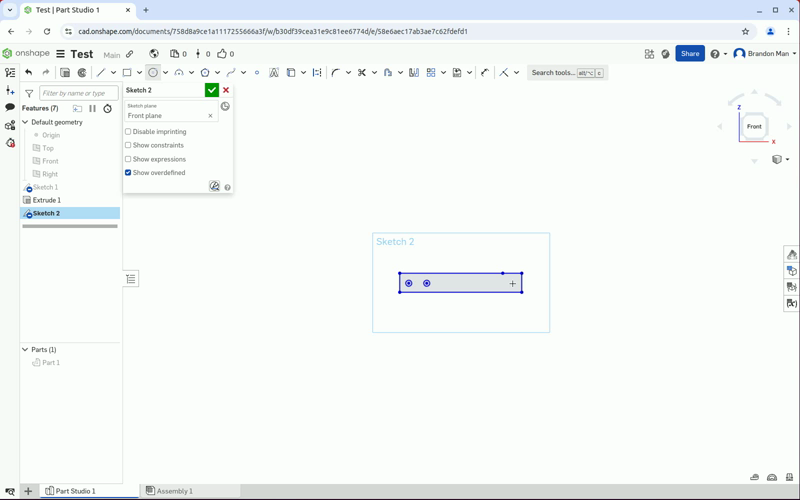
mouse_move(515, 283)
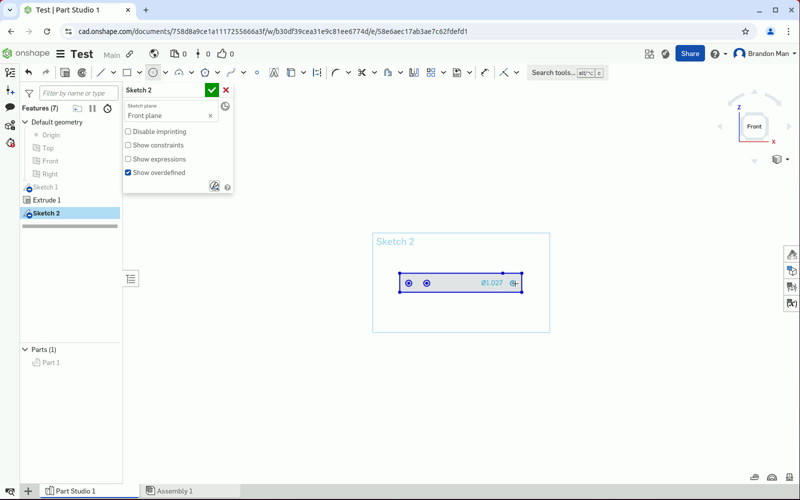
scroll(6)
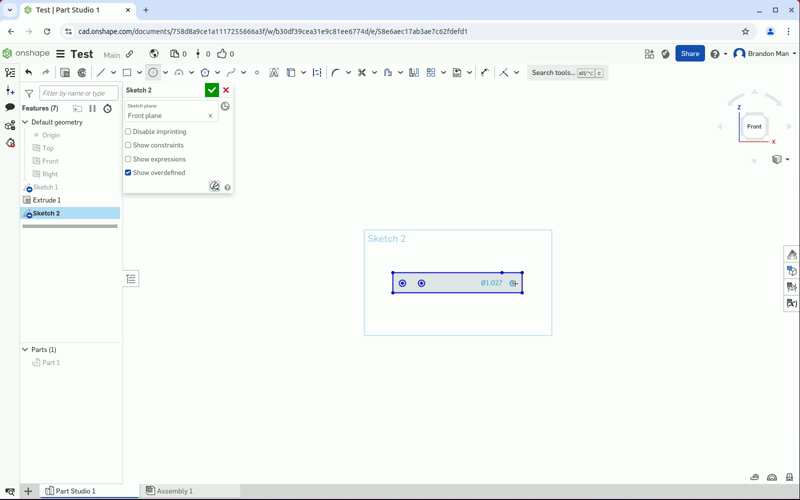
scroll(6)
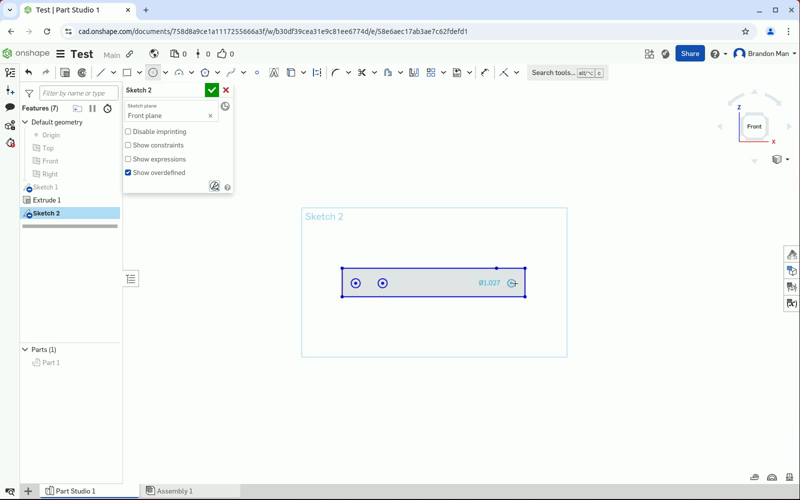
scroll(6)
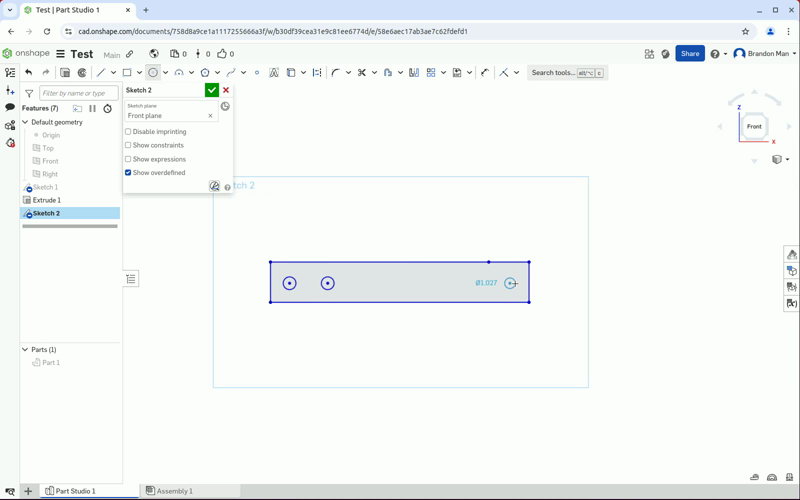
scroll(6)
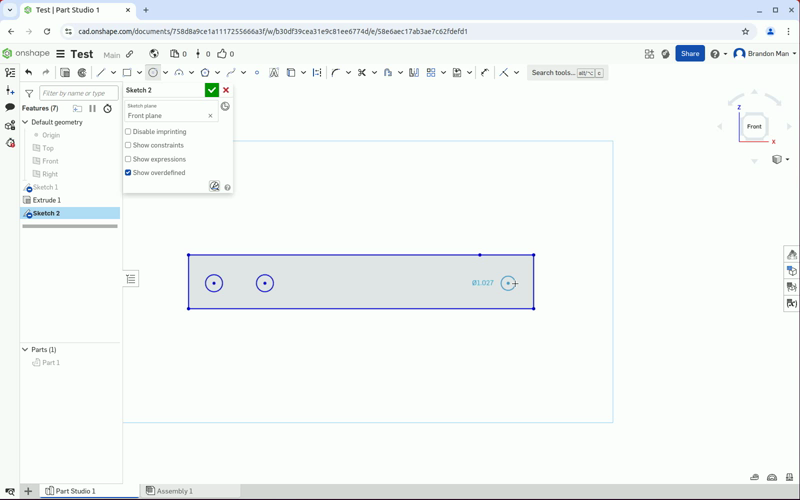
scroll(6)
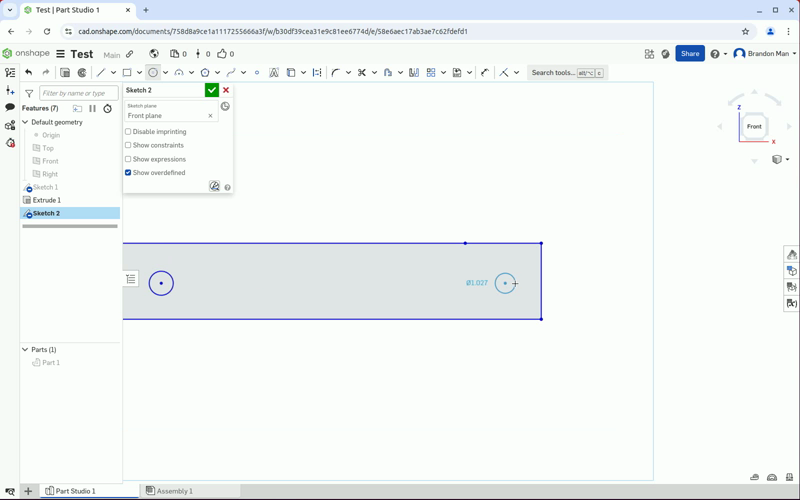
scroll(6)
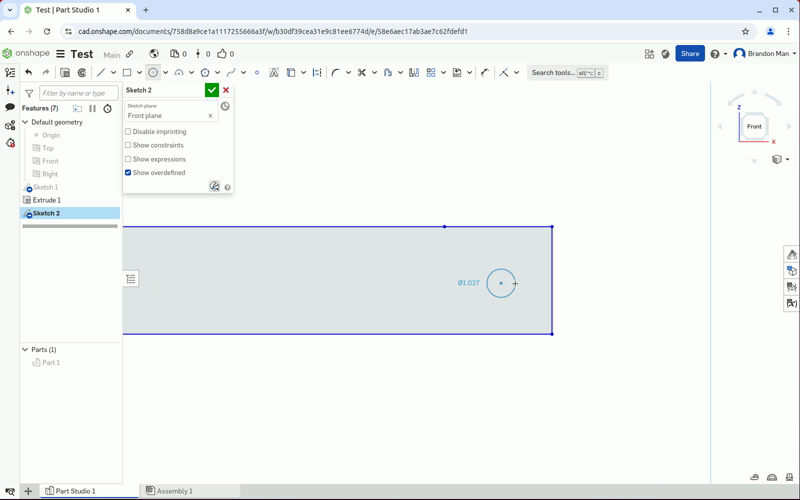
scroll(6)
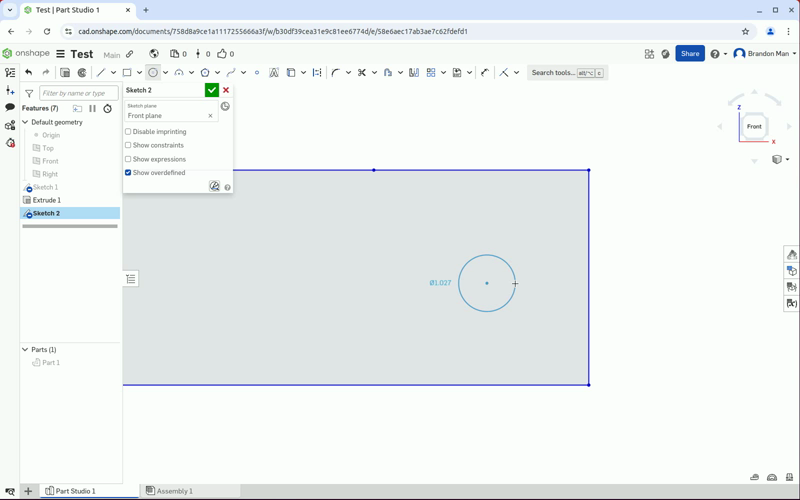
click(515, 283)
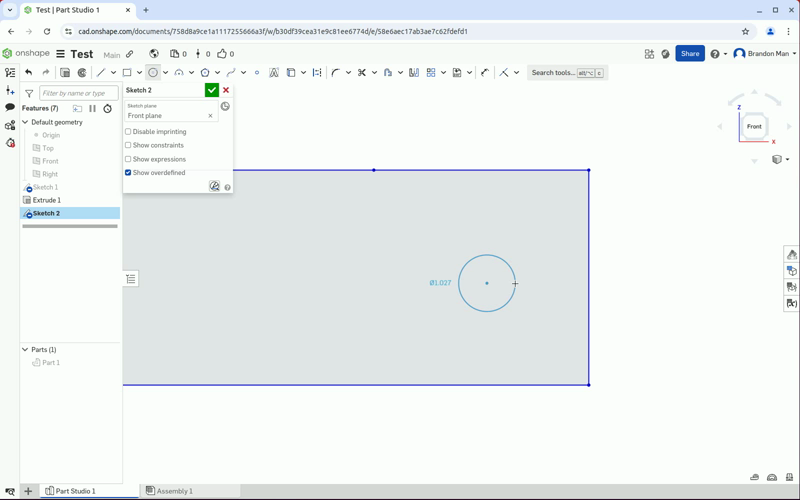
scroll(-6)
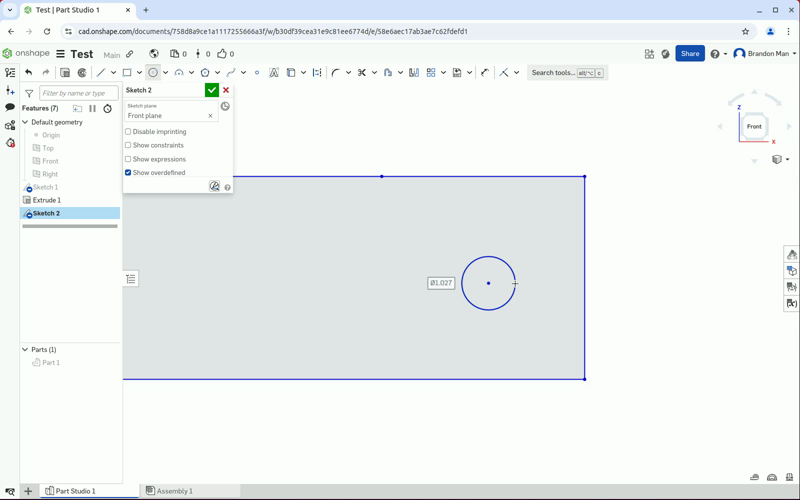
scroll(-6)
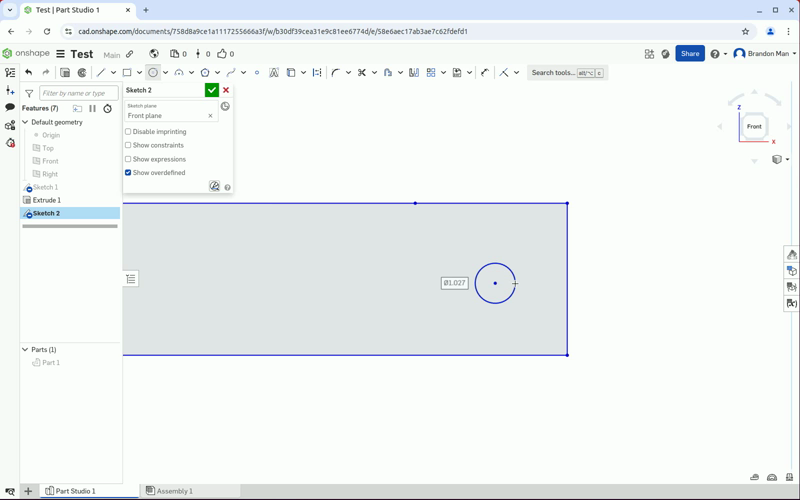
scroll(-6)
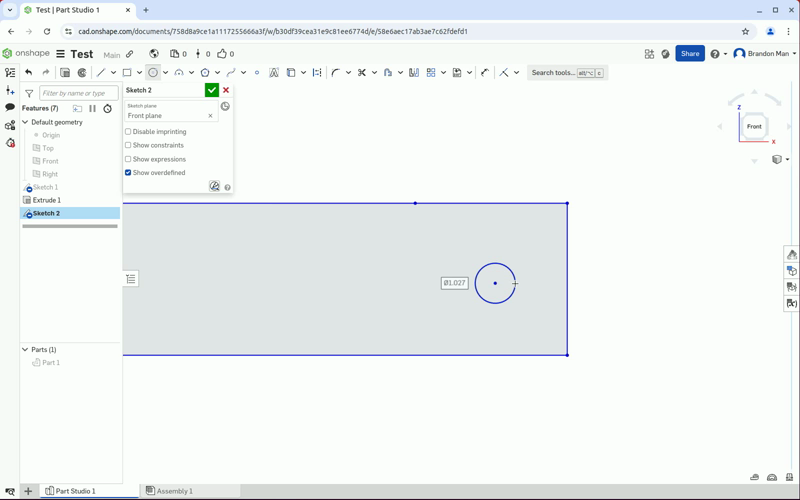
scroll(-6)
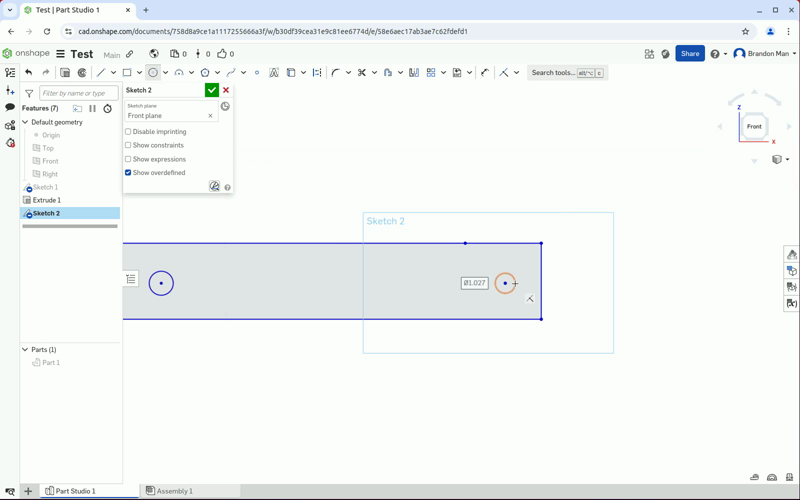
scroll(-6)
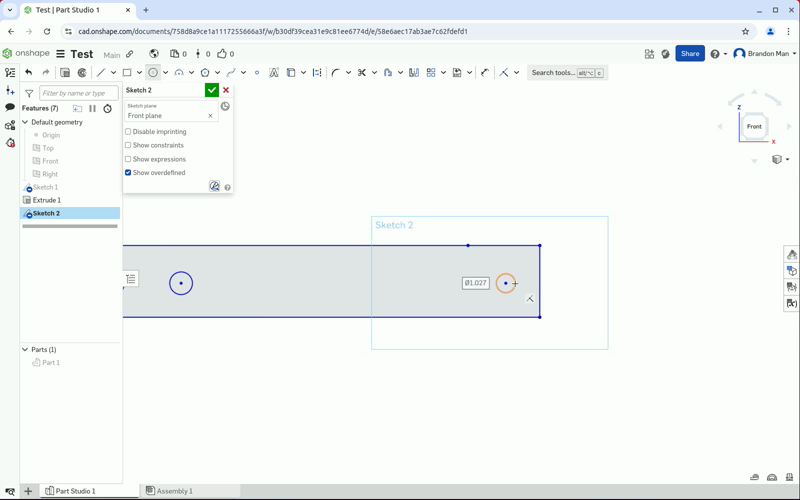
scroll(-6)
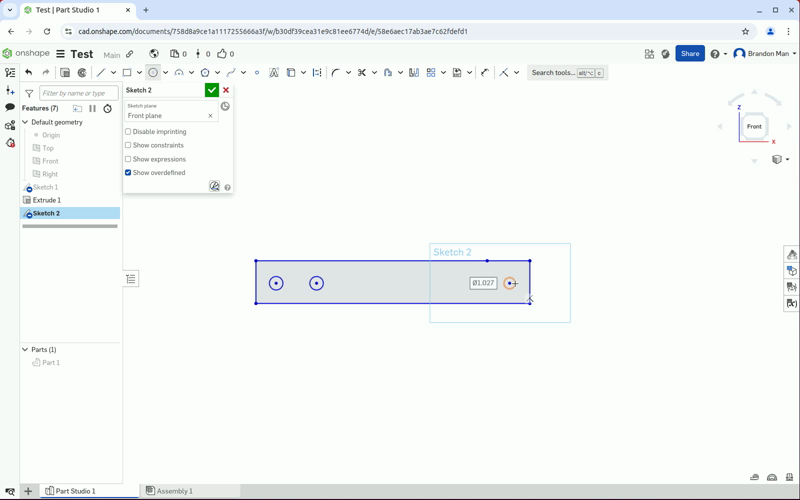
scroll(-6)
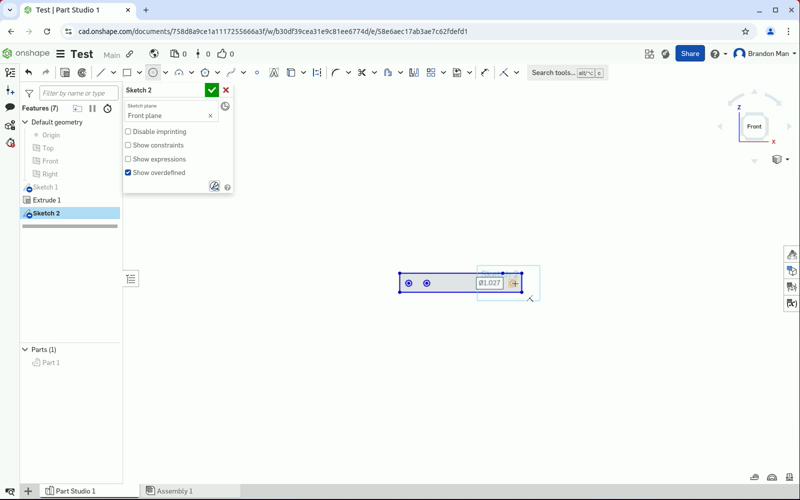
key(esc)
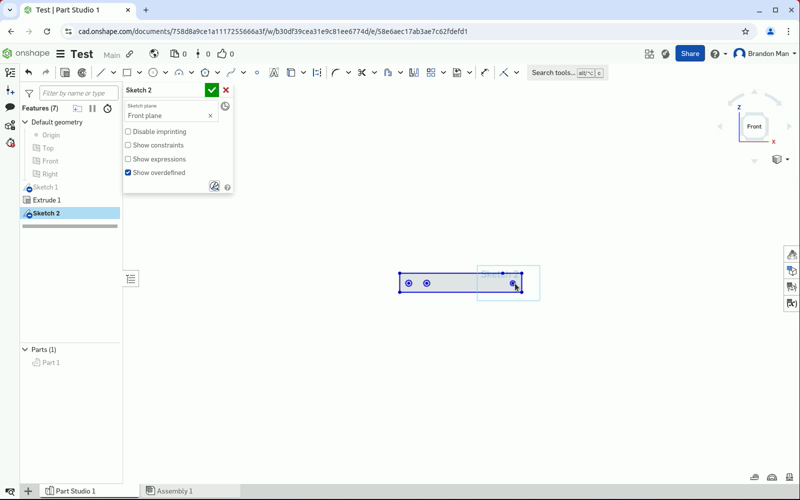
mouse_move(505, 284)
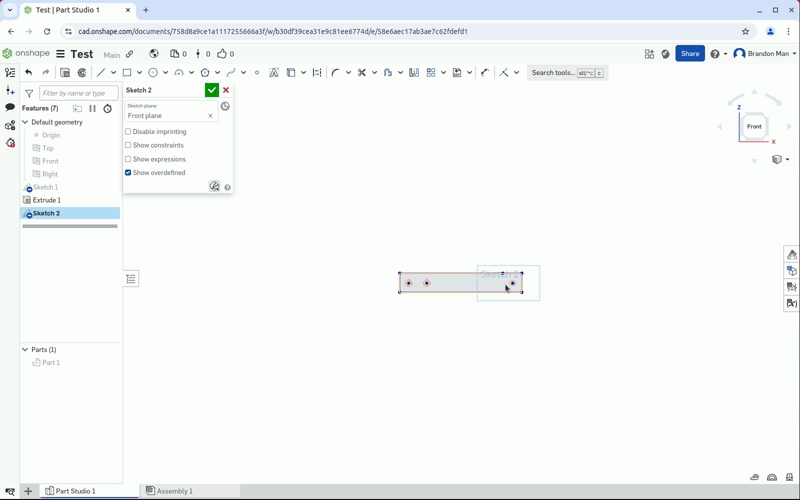
click(505, 284)
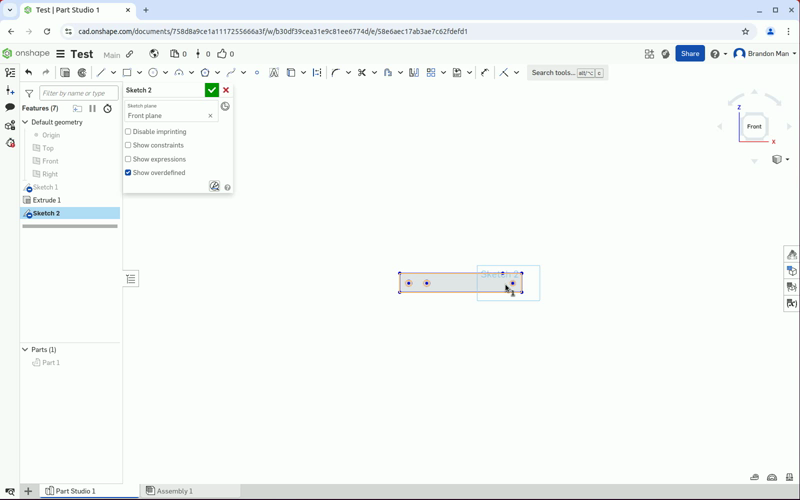
mouse_move(73, 352)
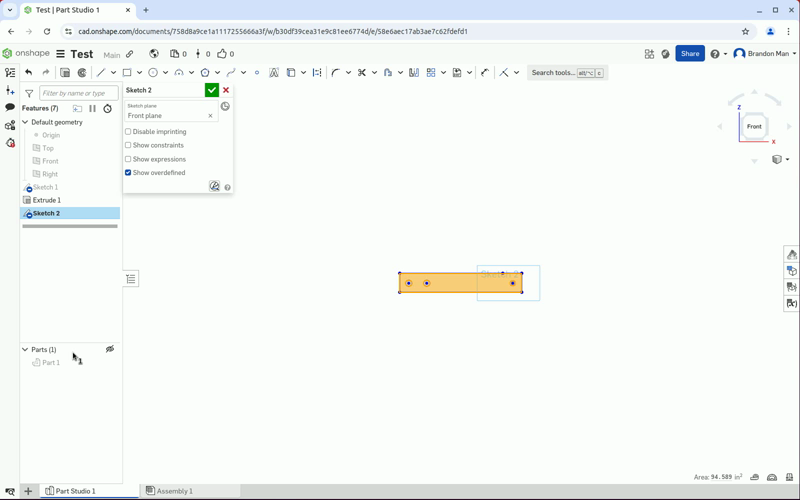
key(shift+y)
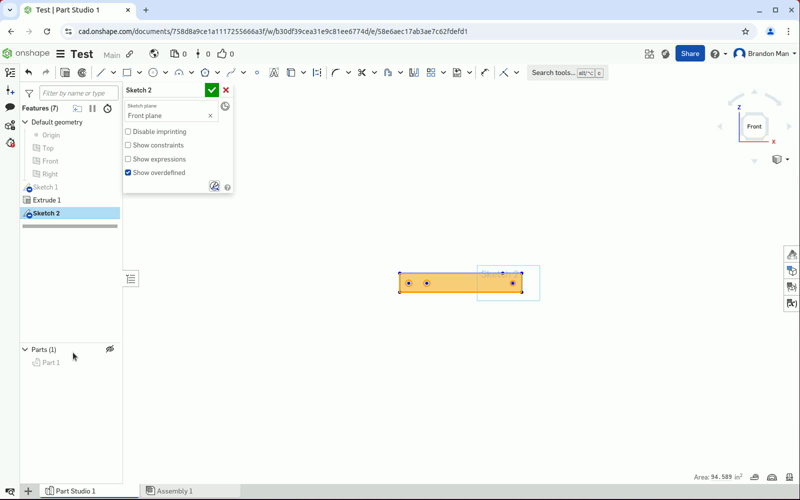
key(shift+e)
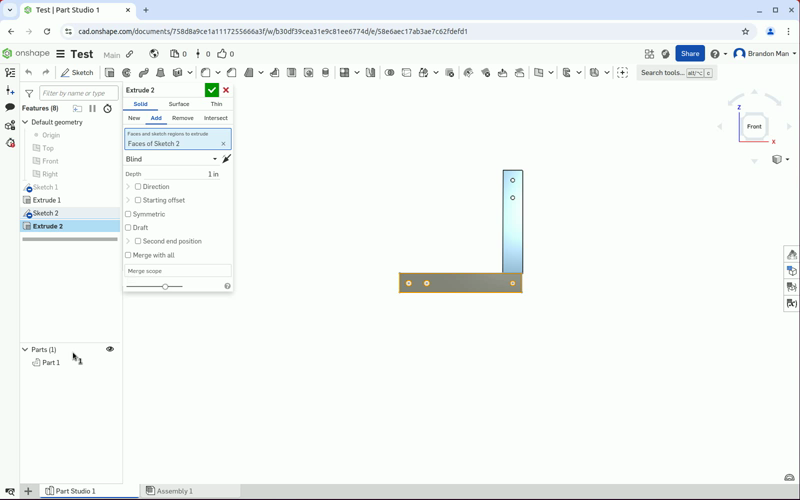
mouse_move(143, 106)
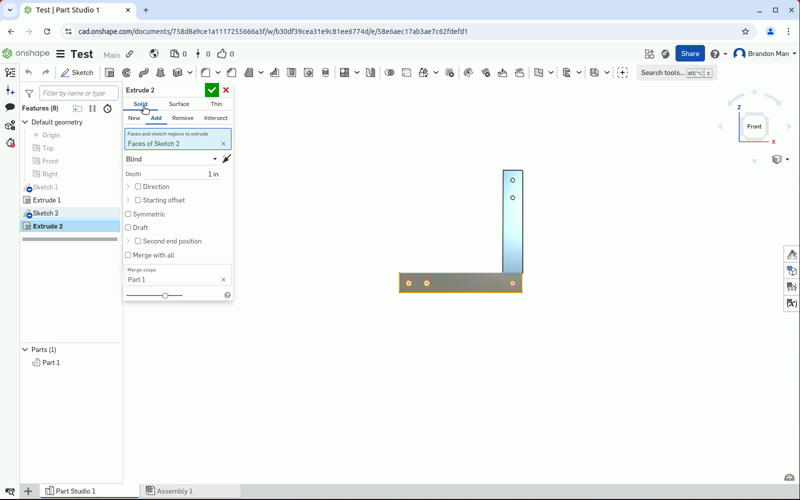
click(143, 106)
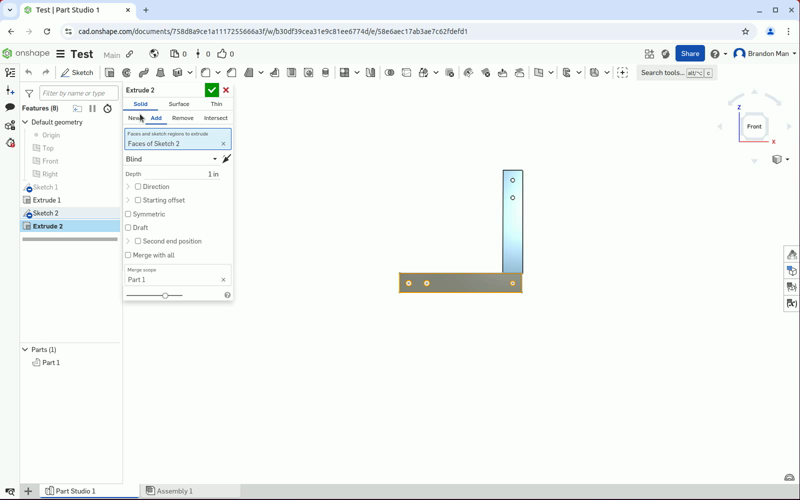
mouse_move(137, 120)
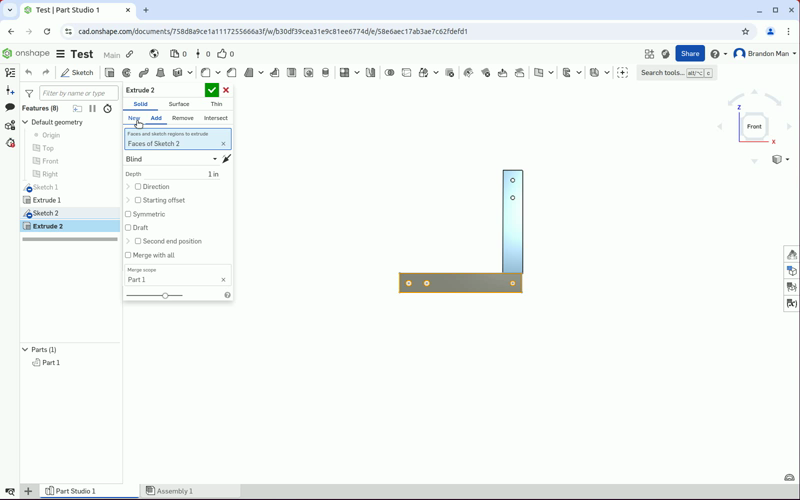
click(137, 120)
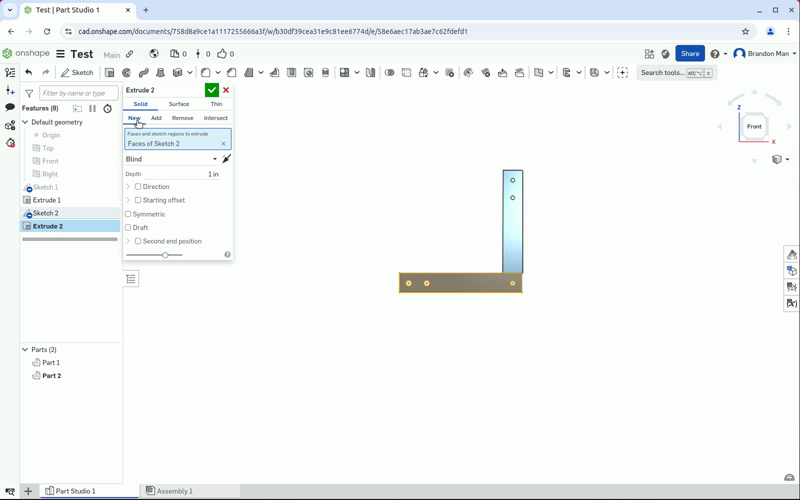
key(tab, 4)
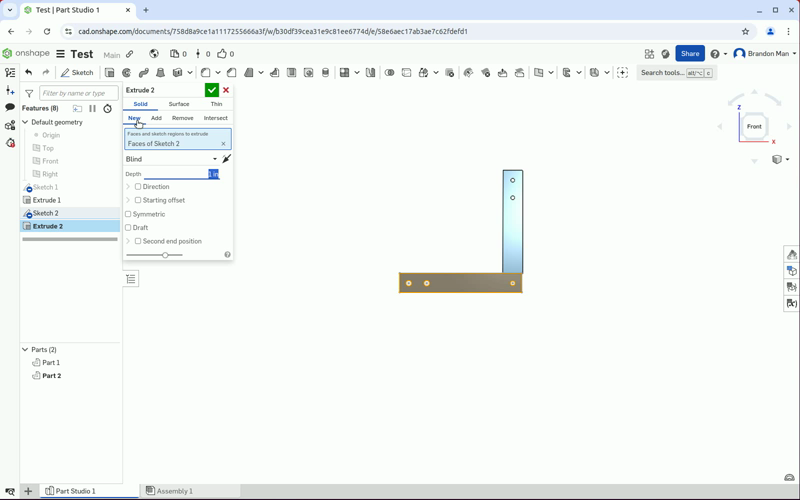
text(0.481)
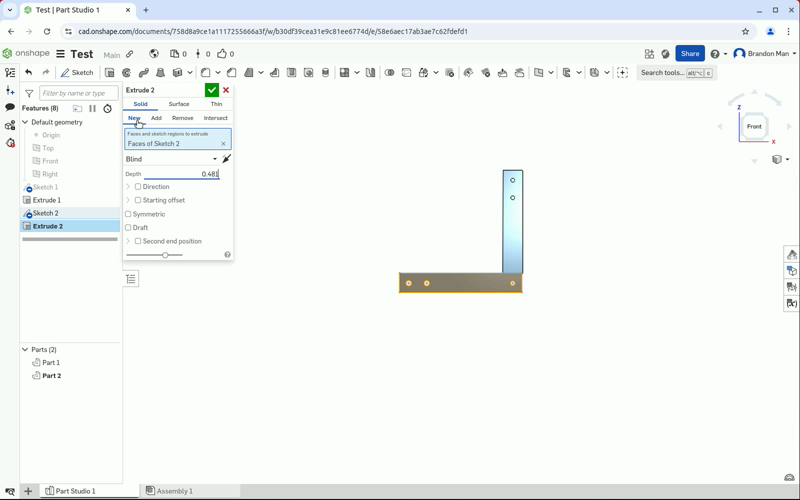
key(enter)
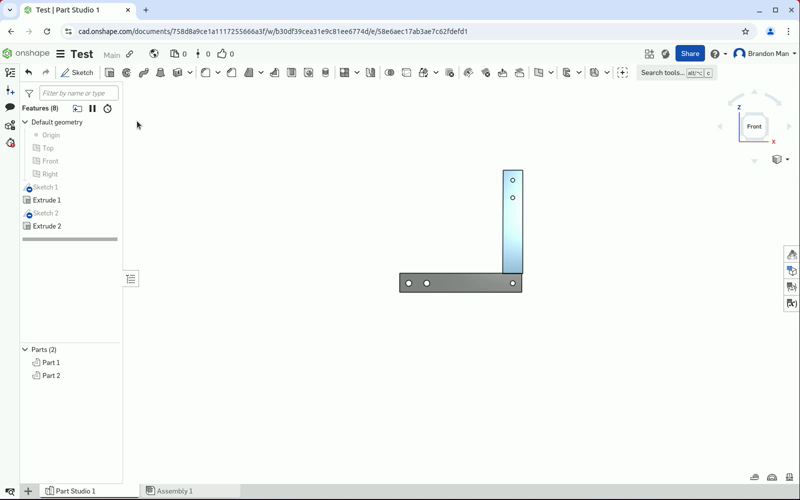
key(shift+h)
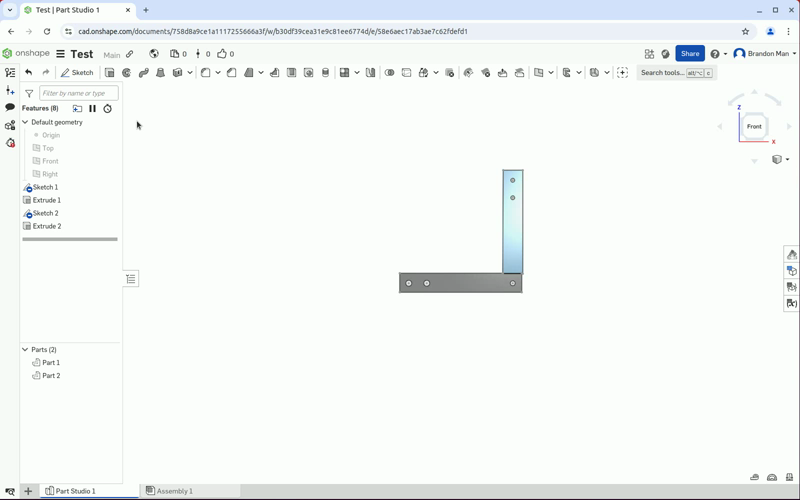
key(shift+h)
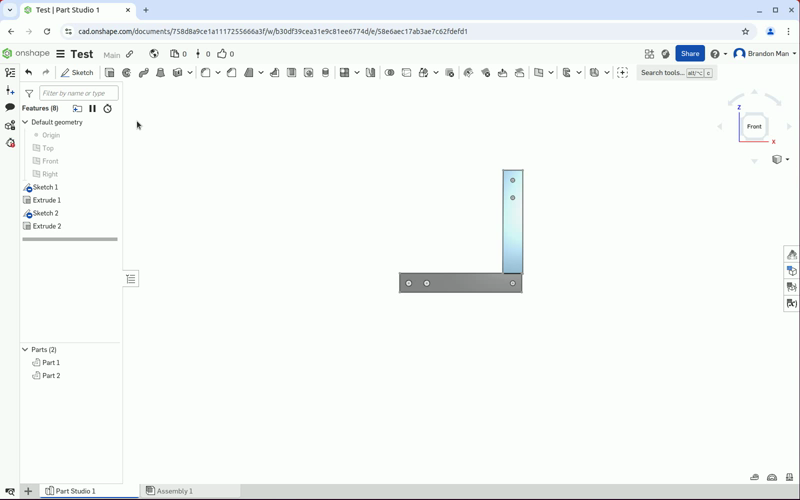
key(shift+7)
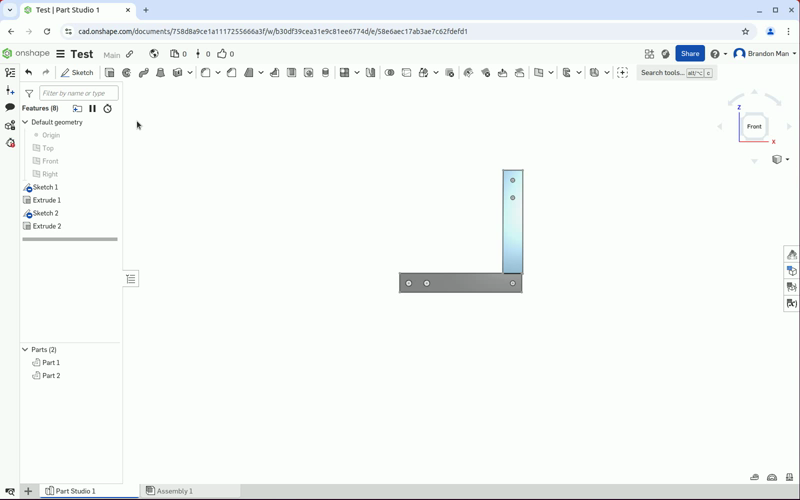
key(left, 2)
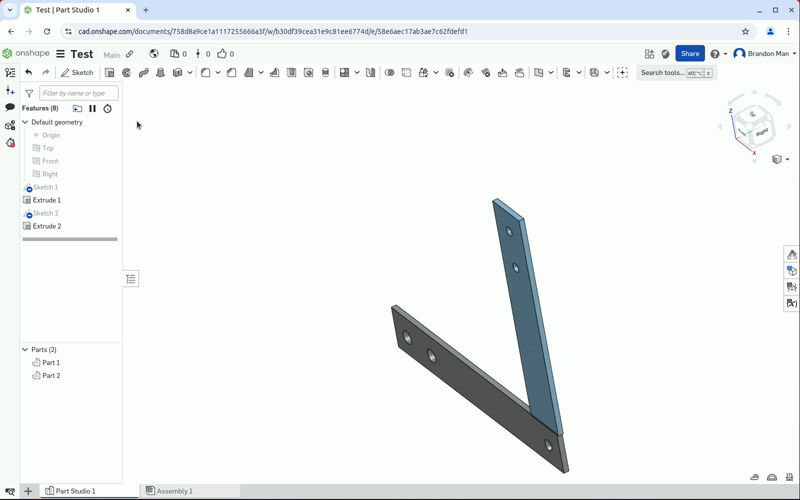
key(down, 2)
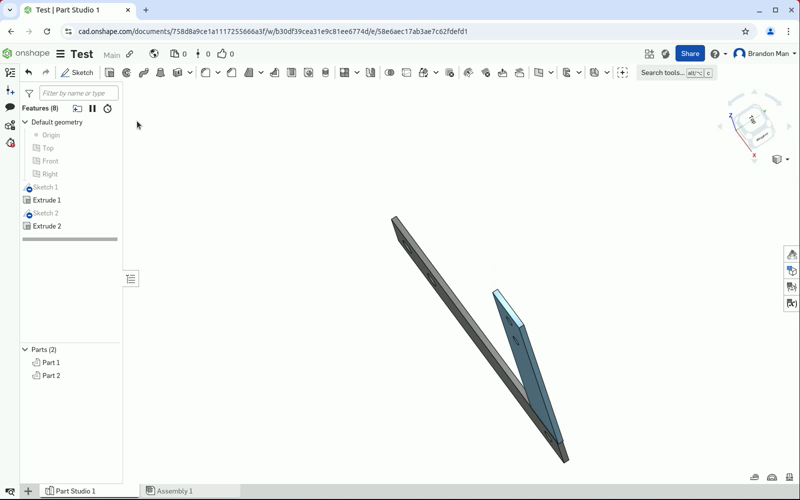
key(up, 2)
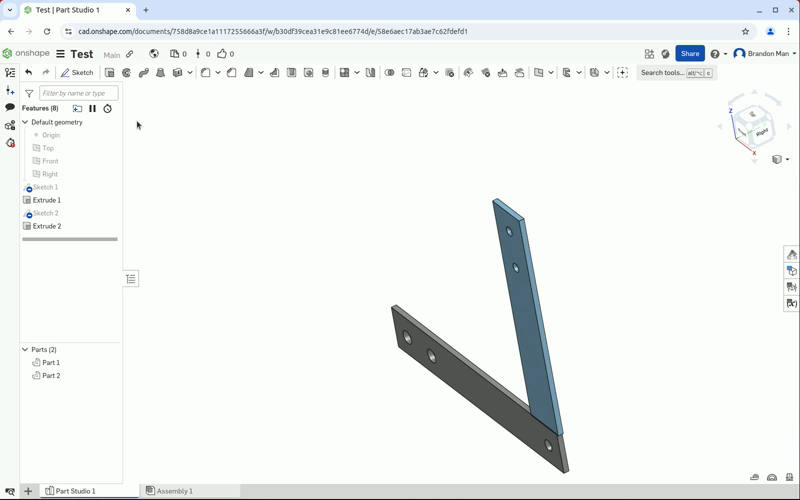
key(right, 2)
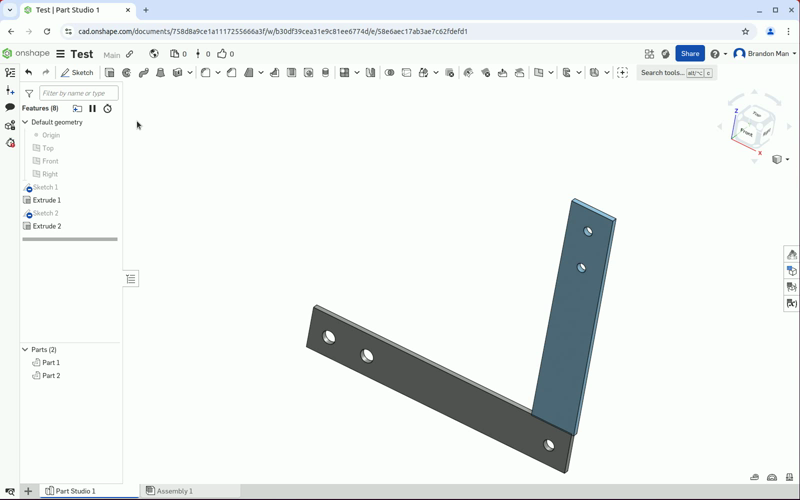
mouse_move(73, 189)
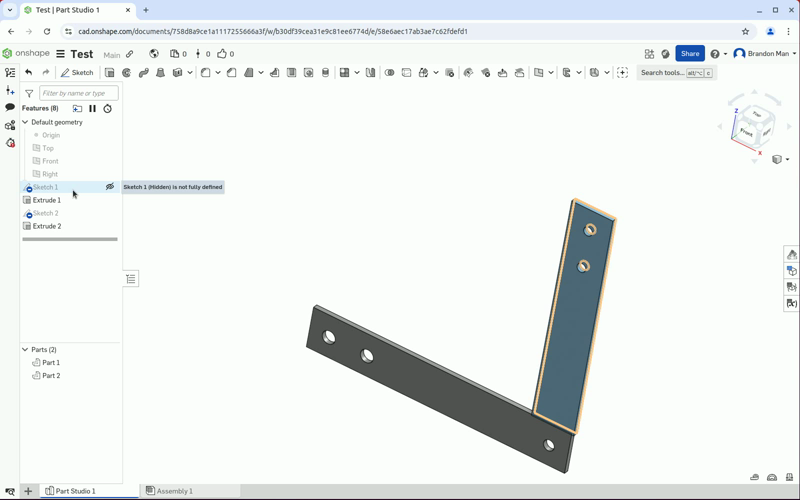
click(73, 189)